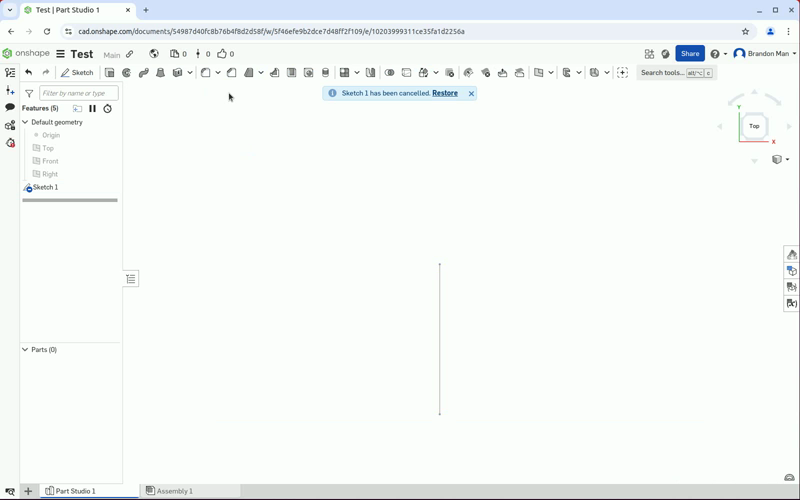
key(shift+h)
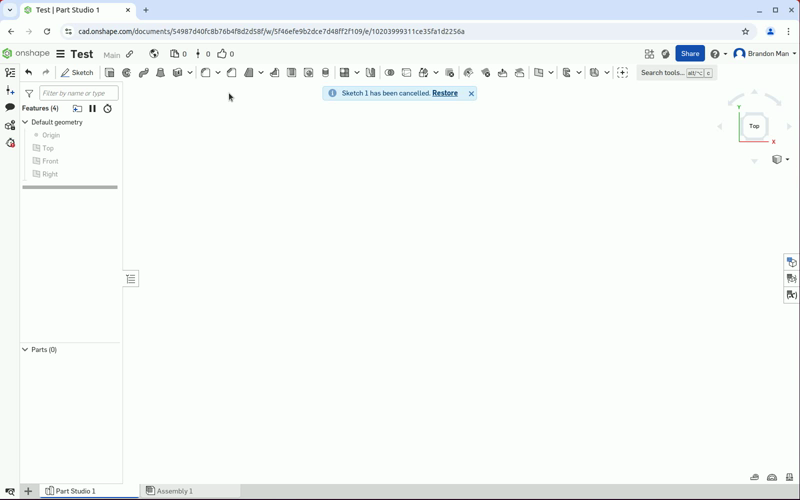
mouse_move(73, 352)
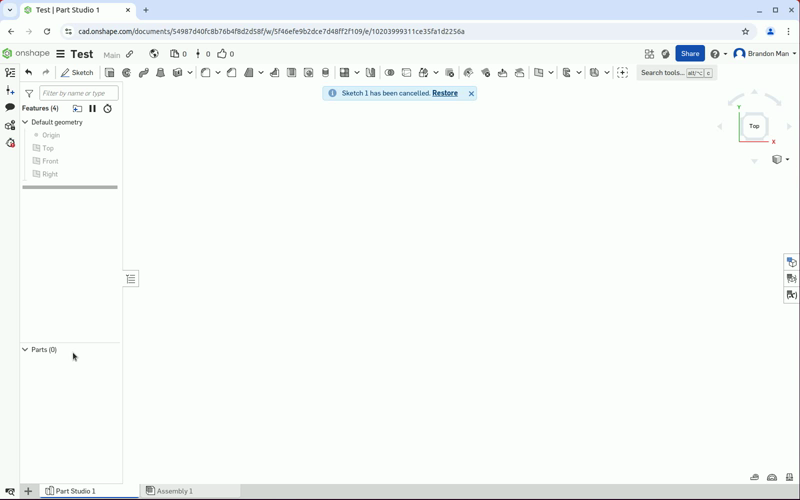
key(y)
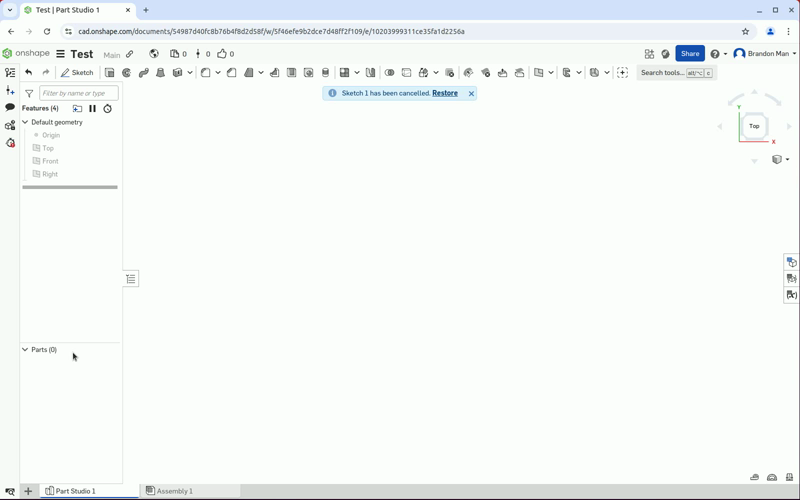
key(shift+p)
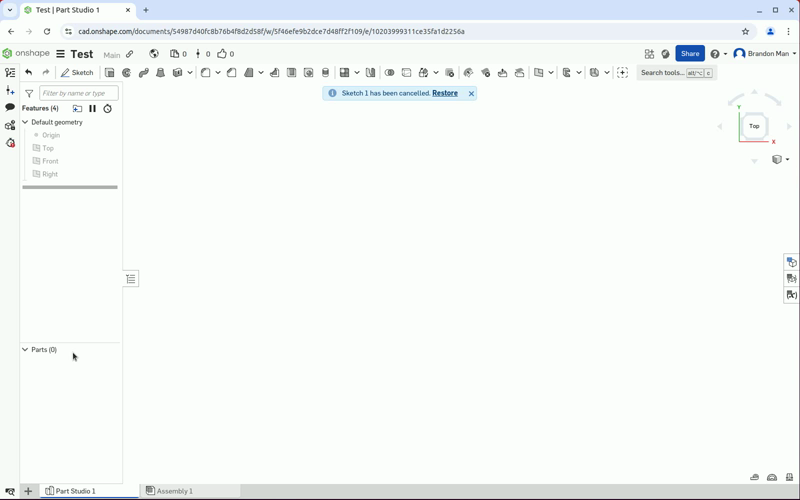
key(space)
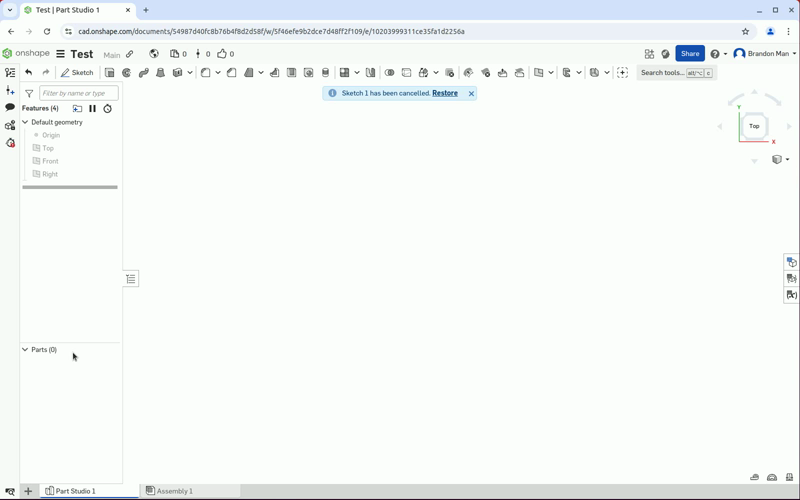
key_down(shift)
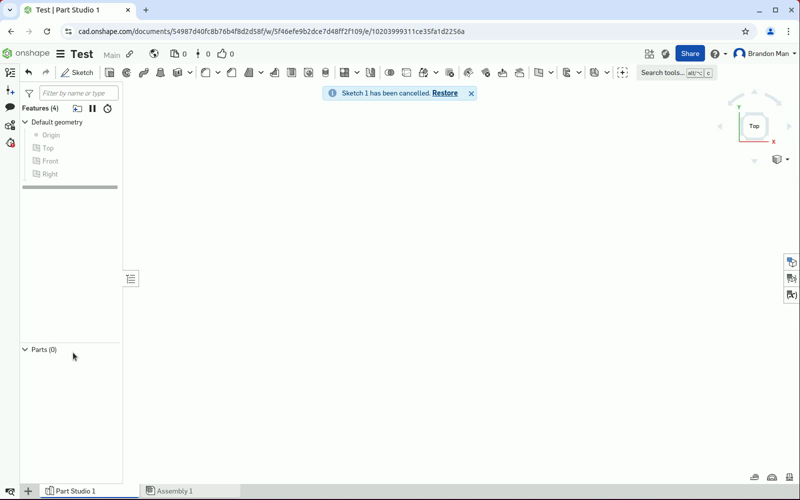
key(up)
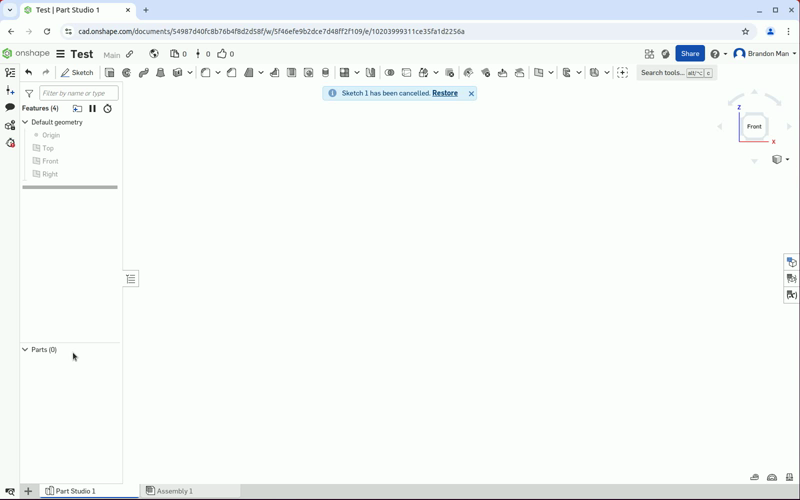
key_up(shift)
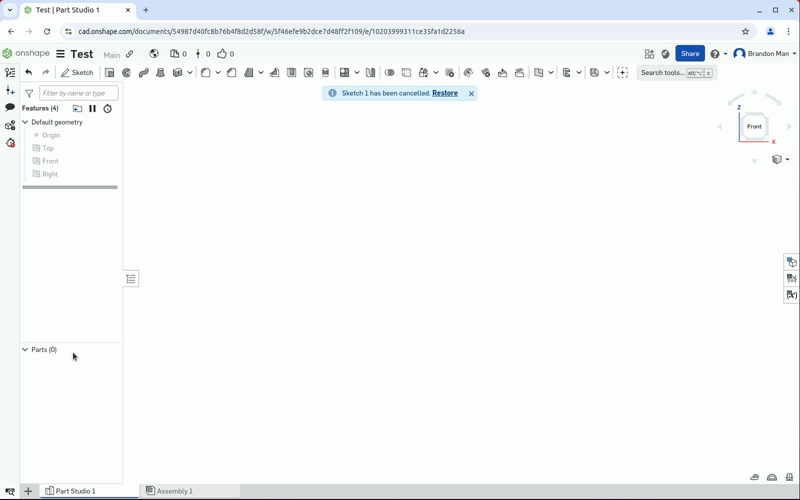
mouse_move(73, 352)
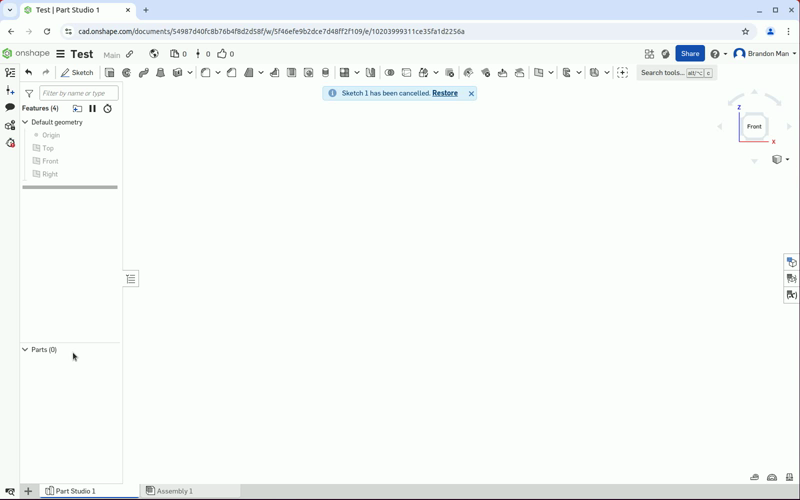
key(shift+y)
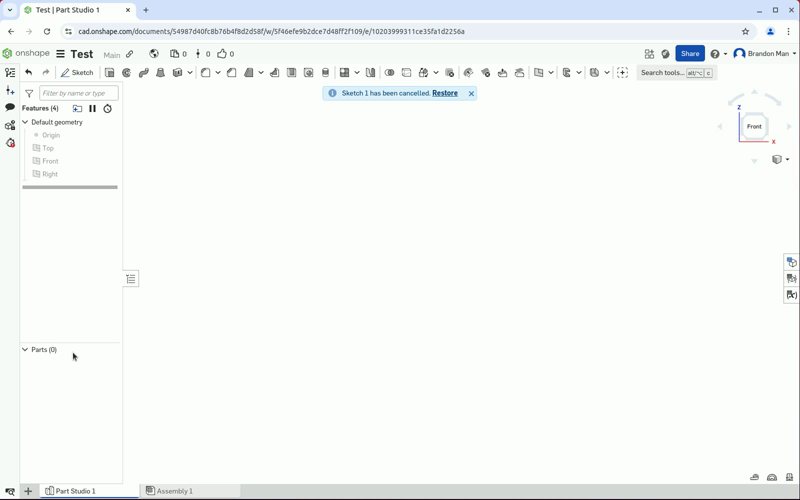
key(shift+s)
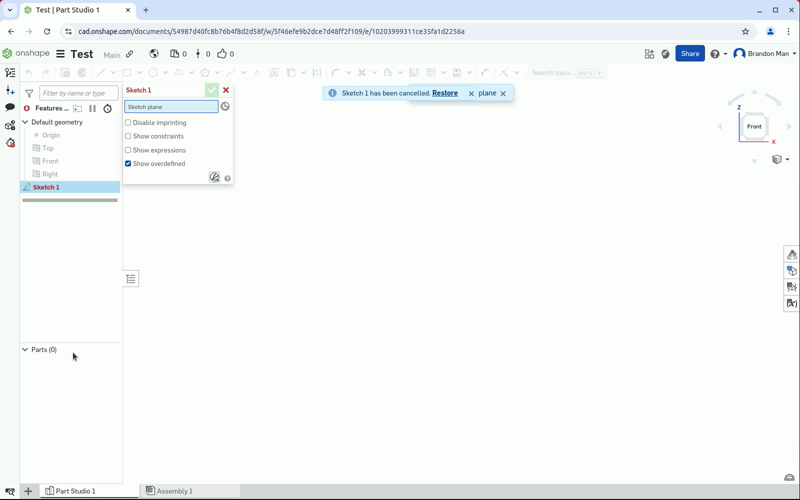
mouse_move(73, 163)
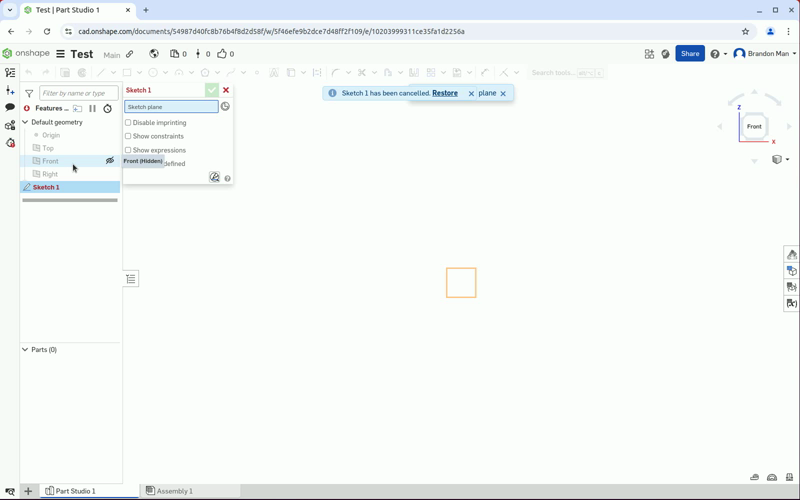
click(73, 163)
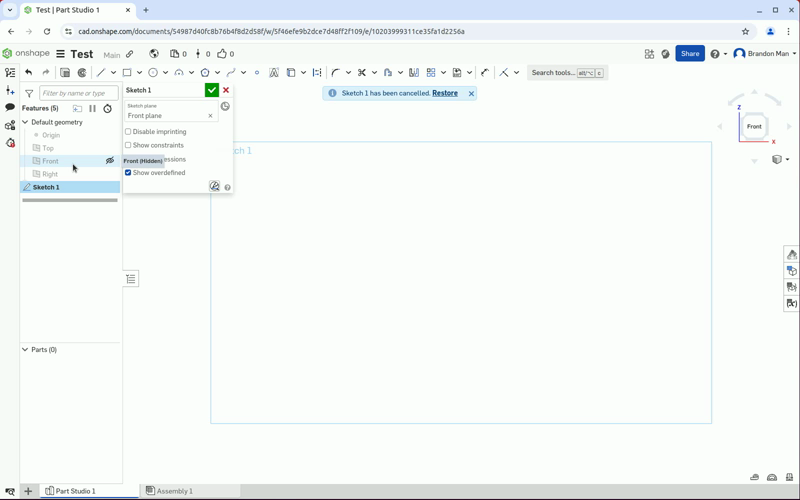
mouse_move(73, 352)
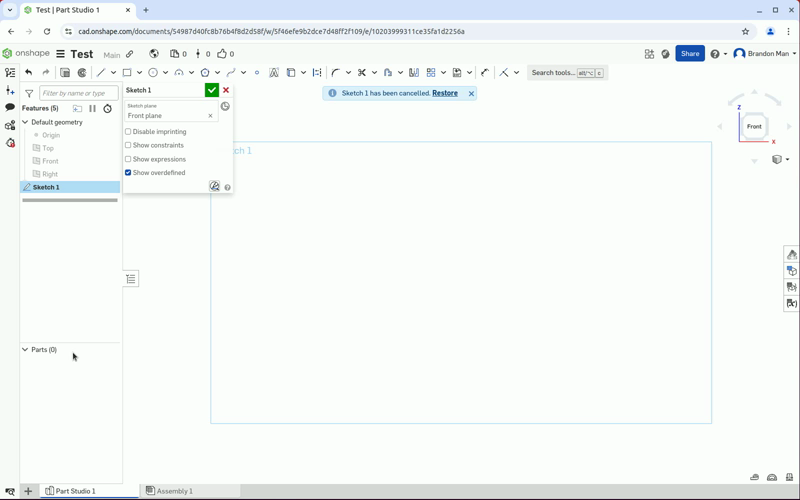
key(y)
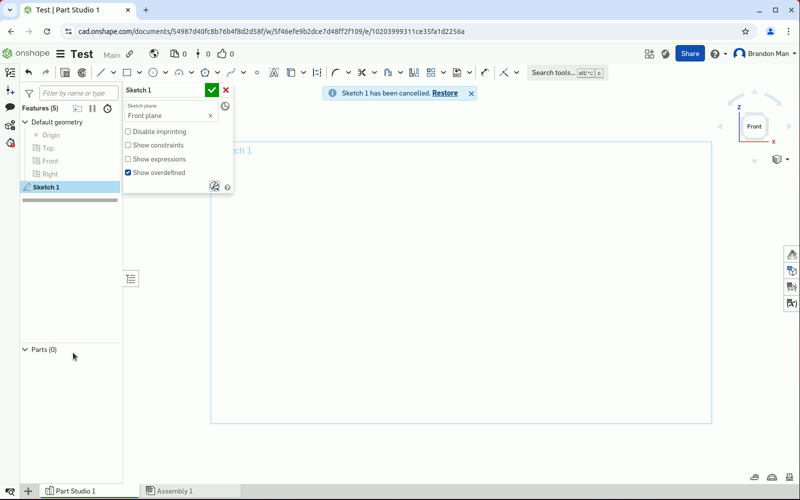
key(l)
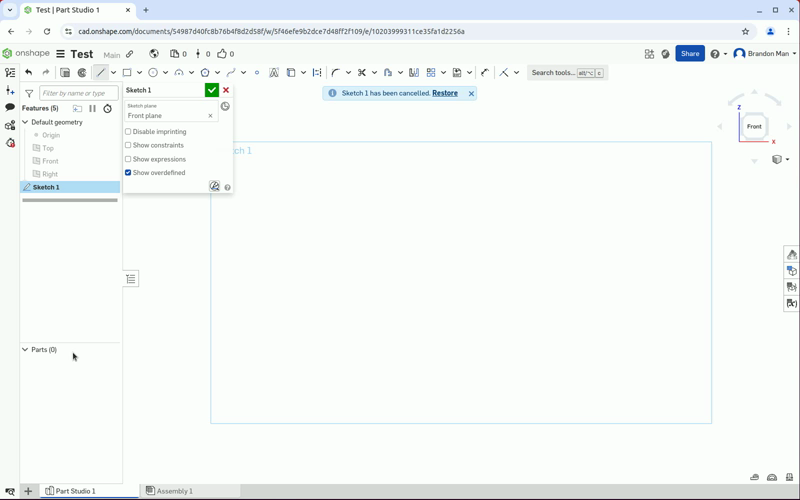
key_down(shift)
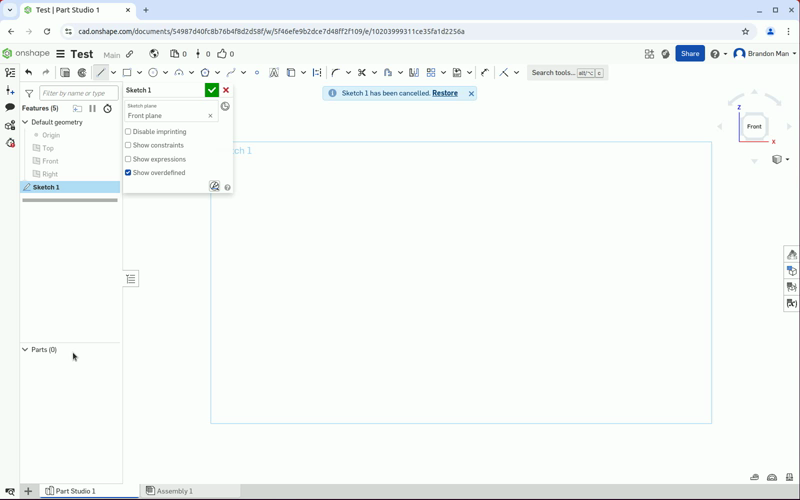
mouse_move(348, 300)
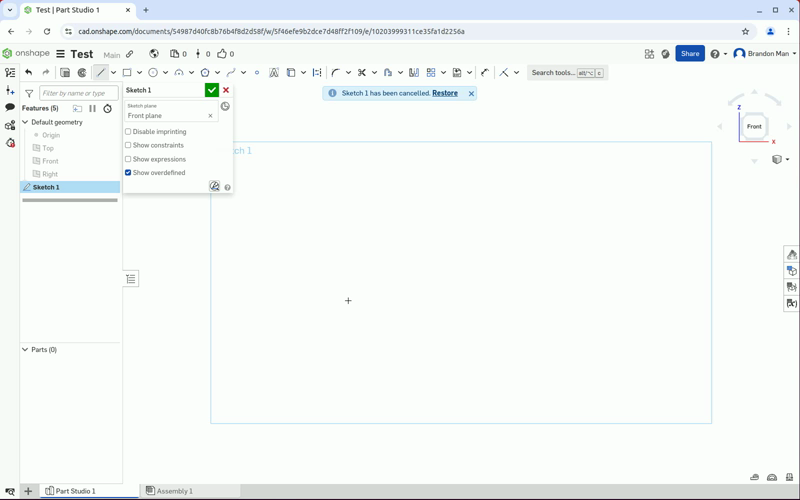
click(348, 300)
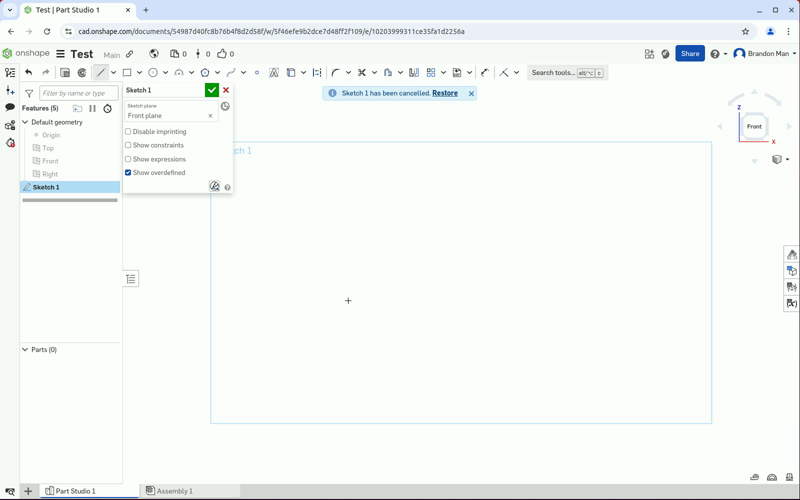
key_up(shift)
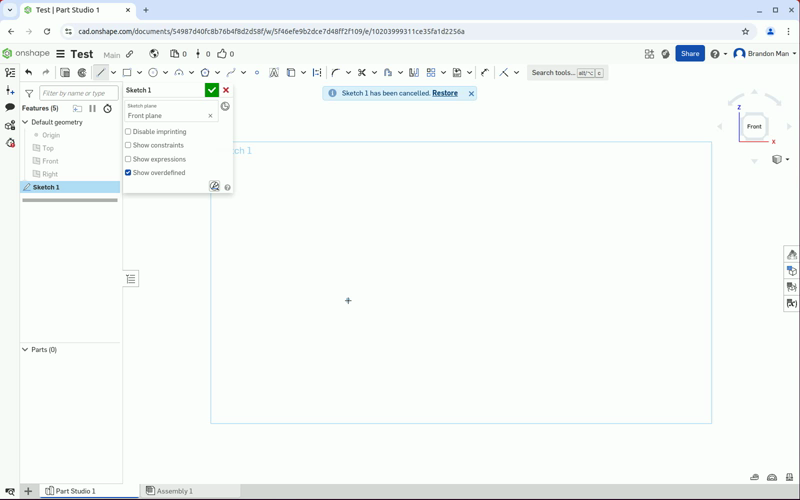
key_down(shift)
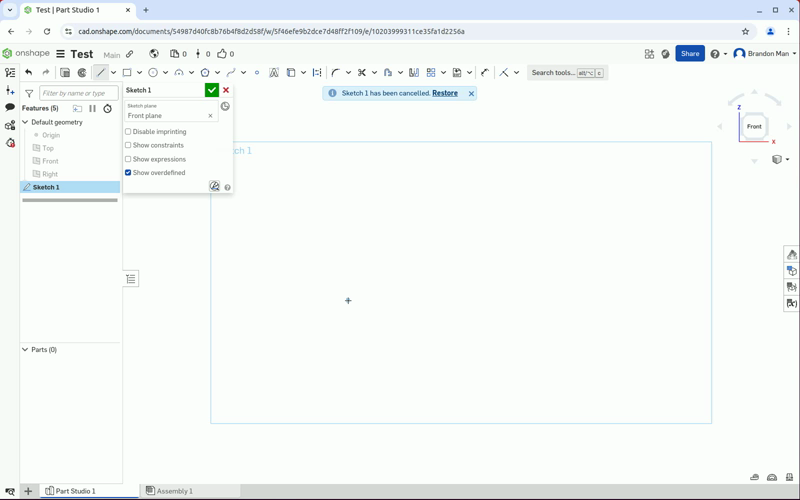
mouse_move(466, 300)
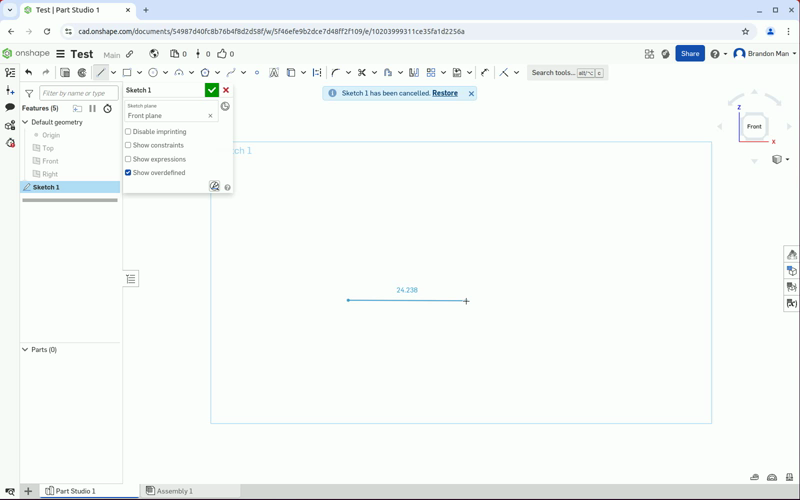
click(466, 300)
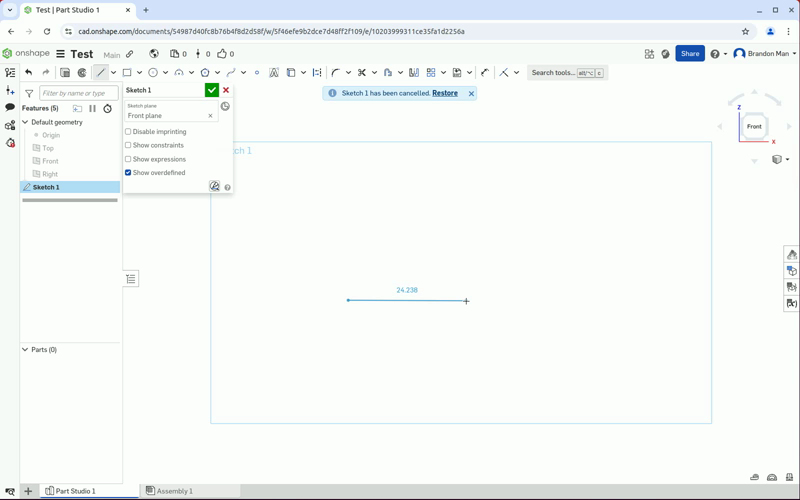
key_up(shift)
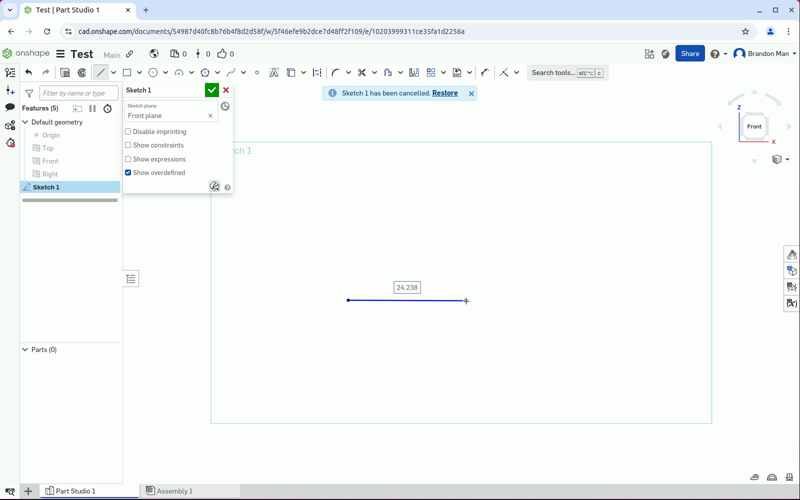
key_down(shift)
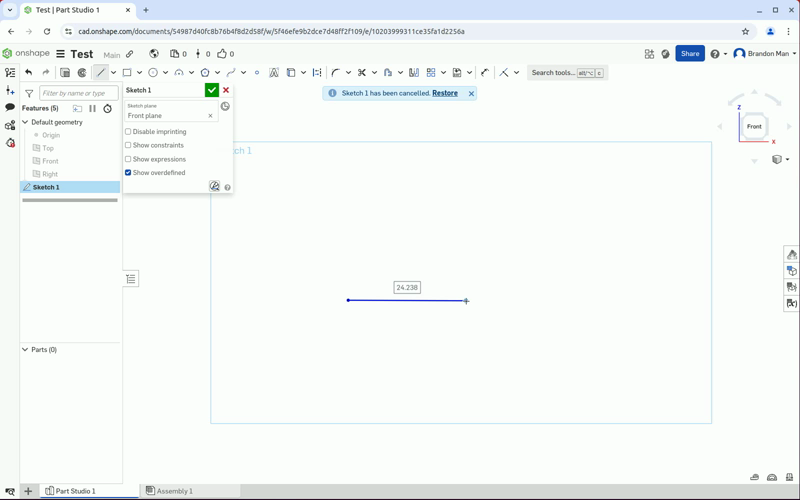
mouse_move(496, 300)
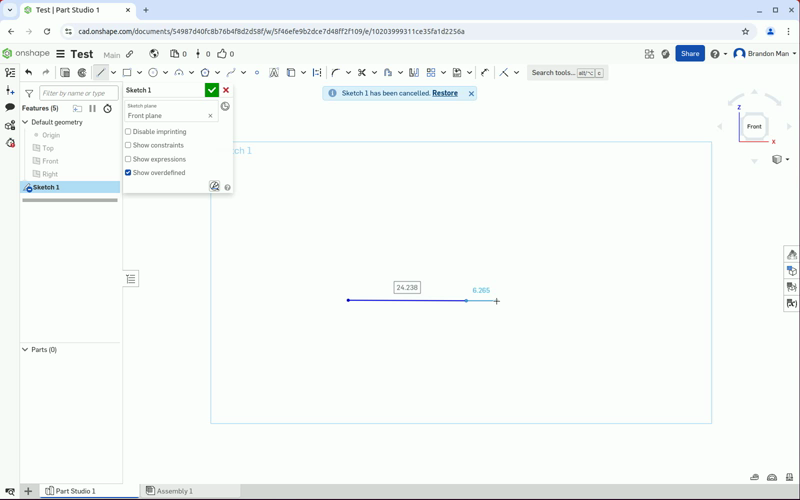
mouse_move(466, 260)
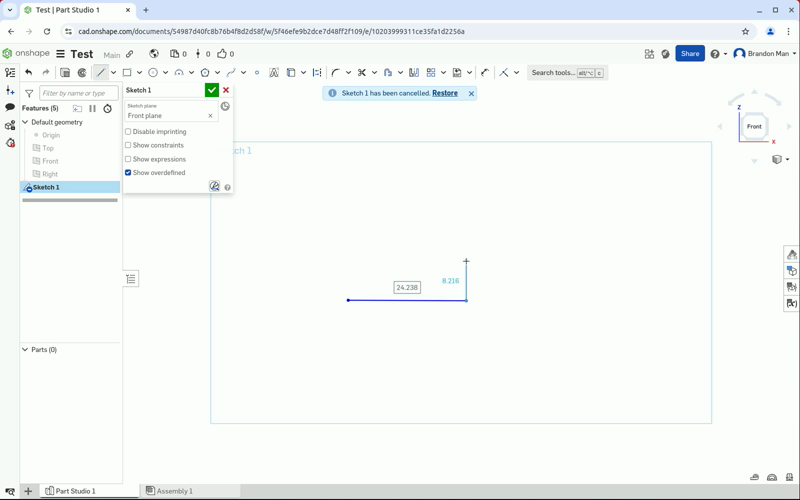
click(466, 260)
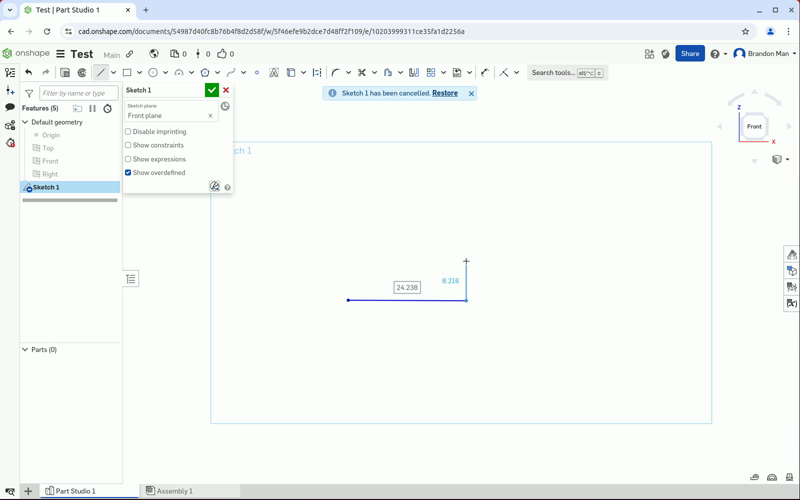
key_up(shift)
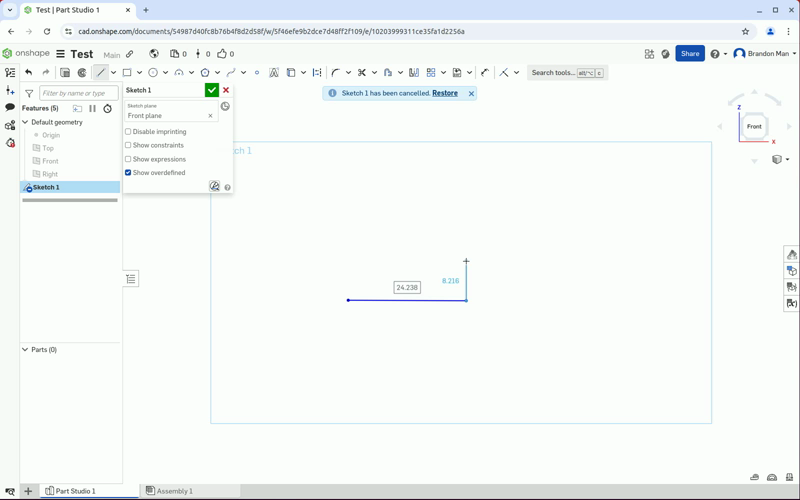
key_down(shift)
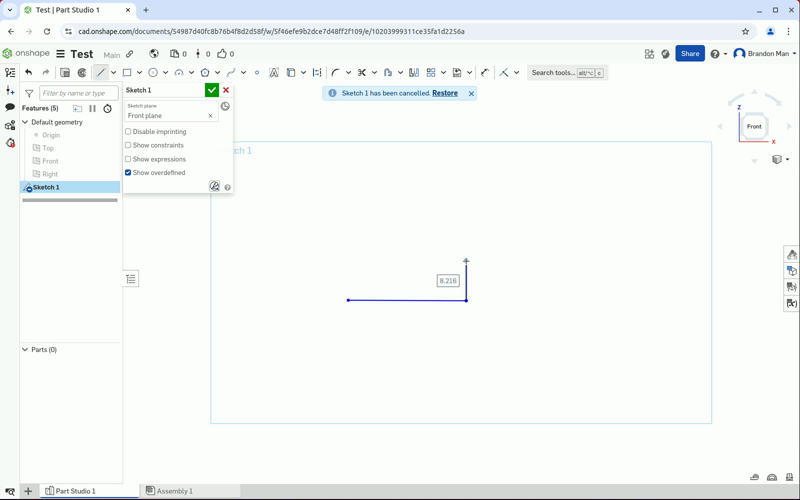
mouse_move(348, 260)
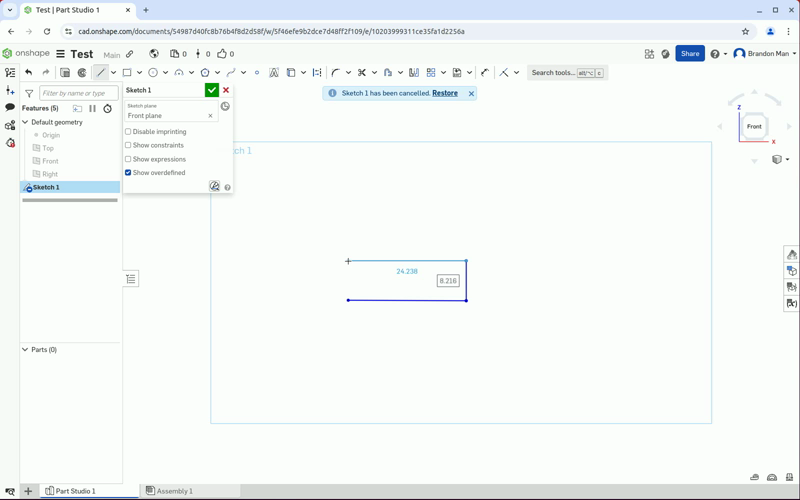
click(348, 260)
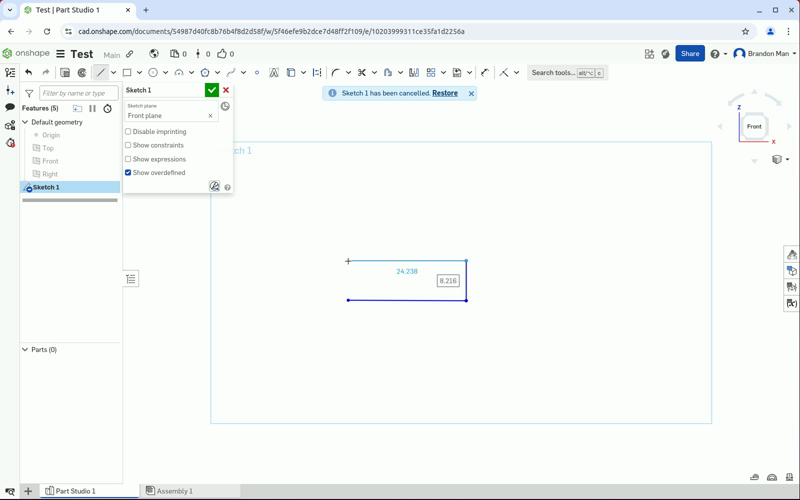
key_up(shift)
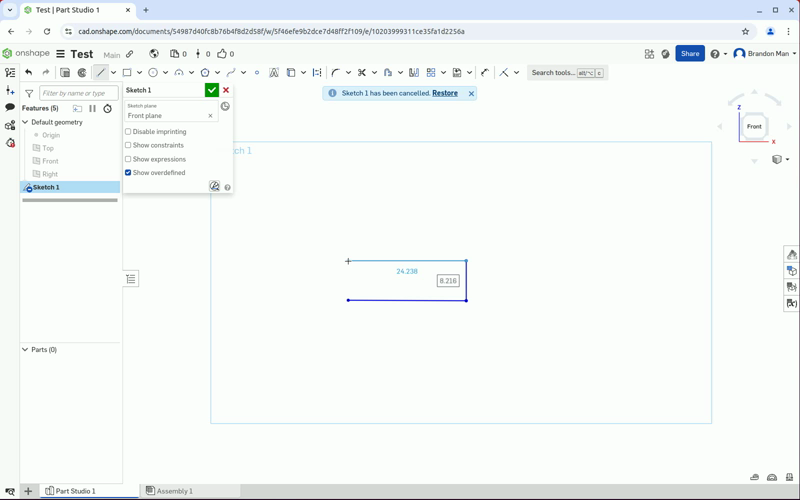
mouse_move(378, 260)
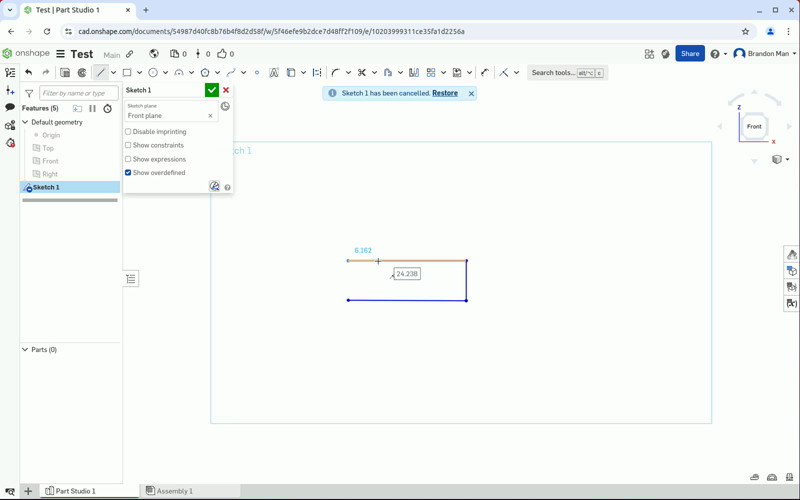
key_down(shift)
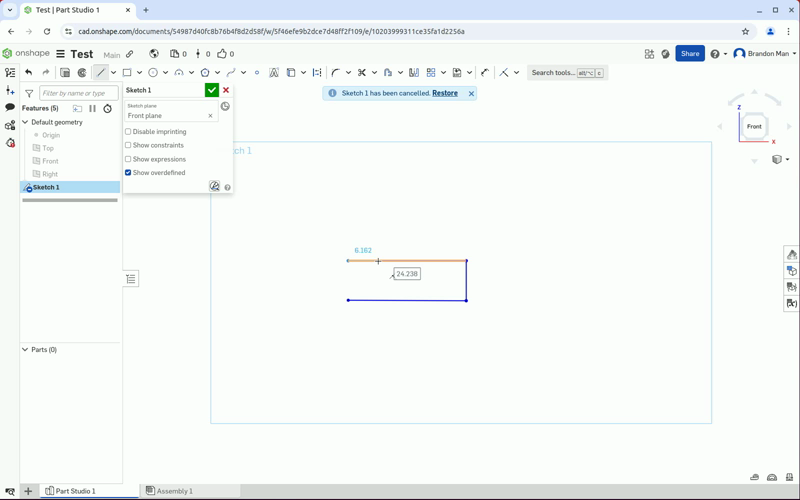
mouse_move(348, 300)
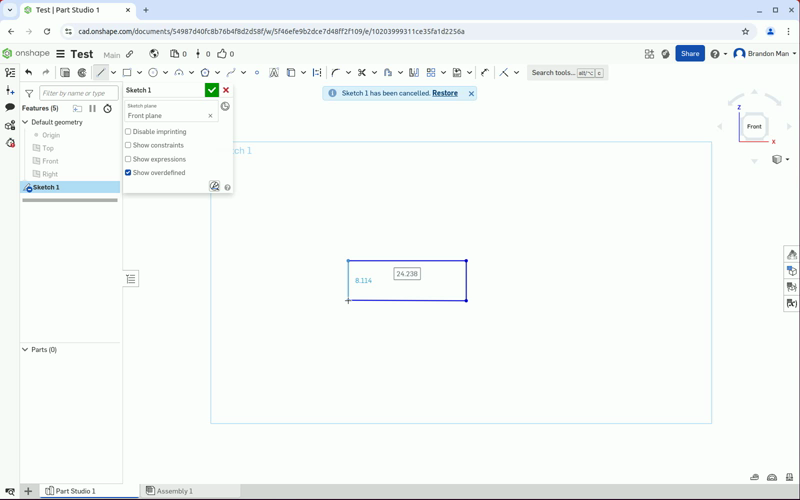
key_up(shift)
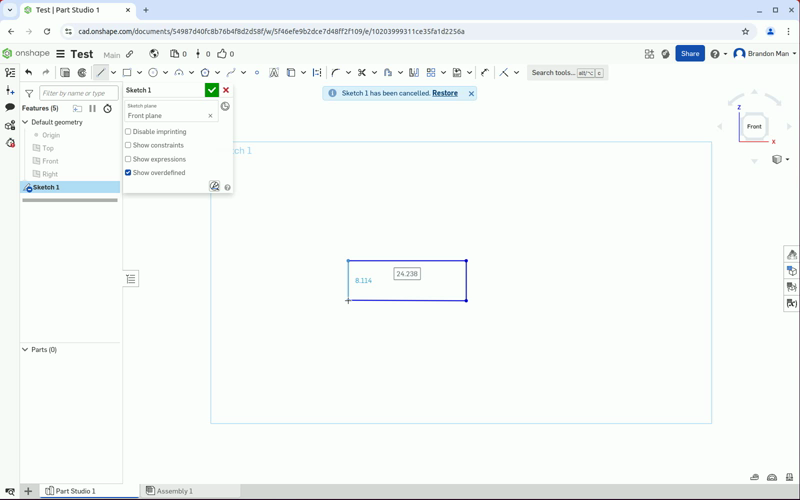
click(348, 300)
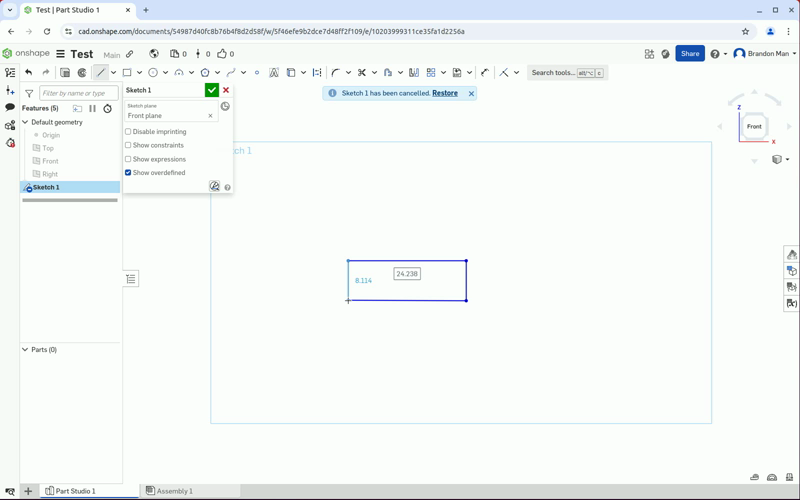
key(esc)
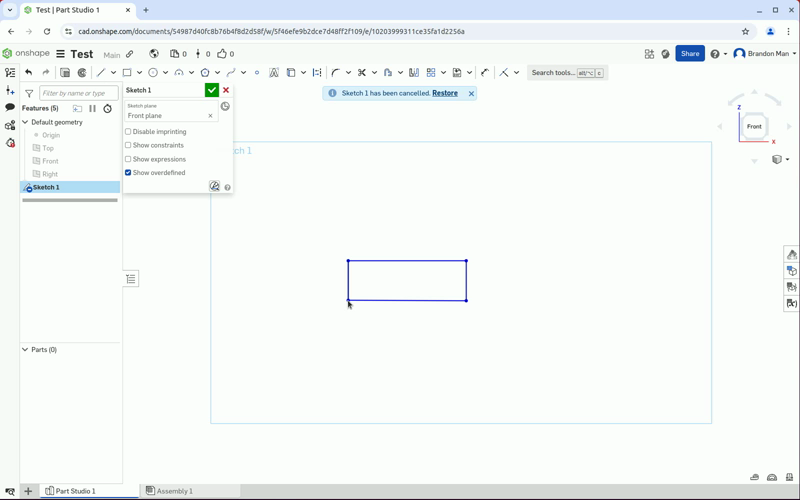
mouse_move(374, 275)
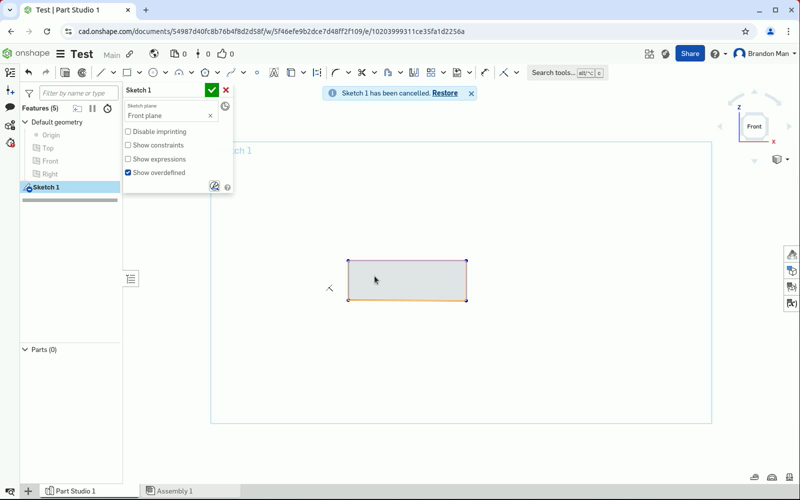
click(374, 275)
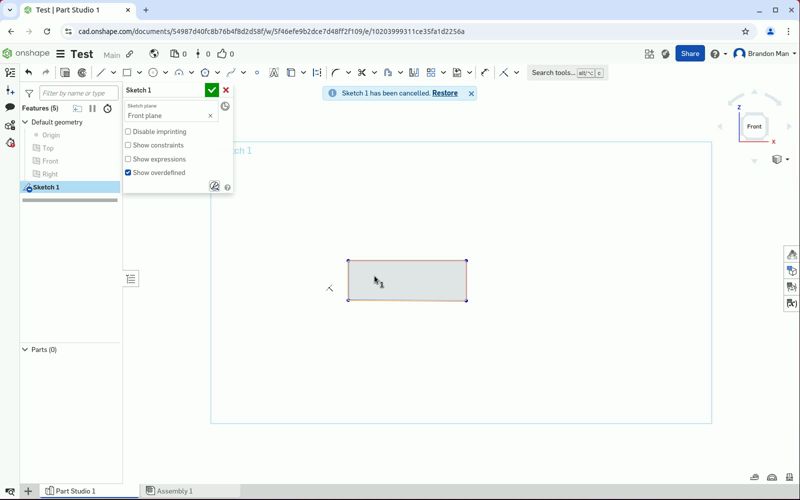
mouse_move(73, 352)
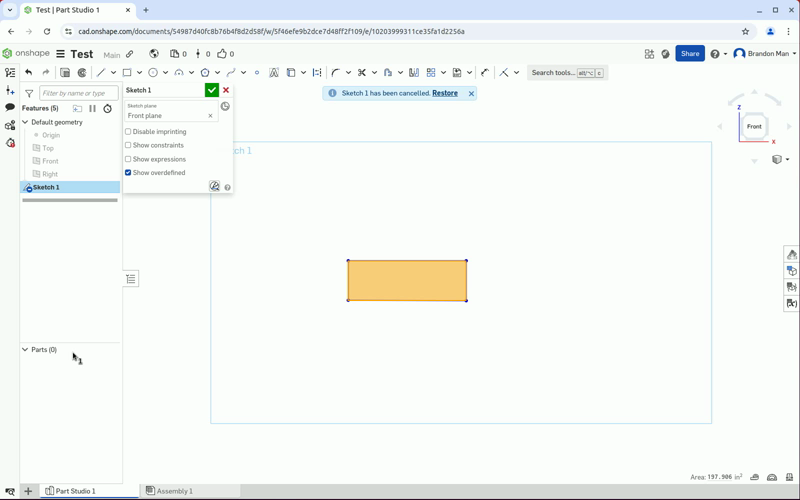
key(shift+y)
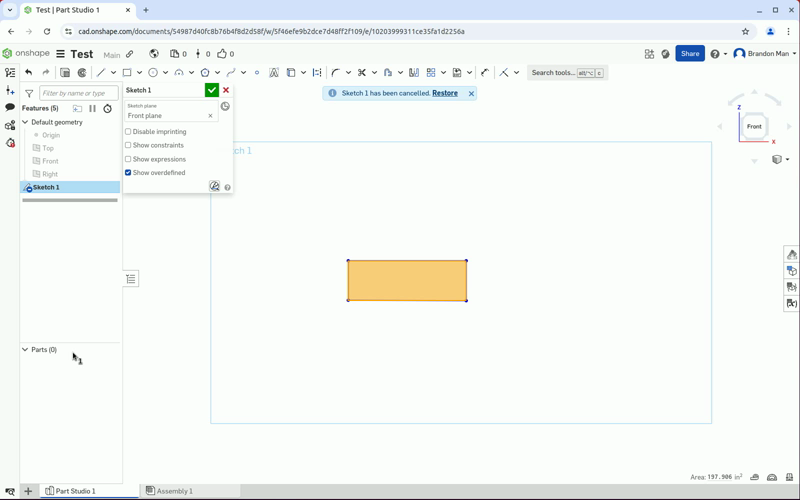
key(shift+e)
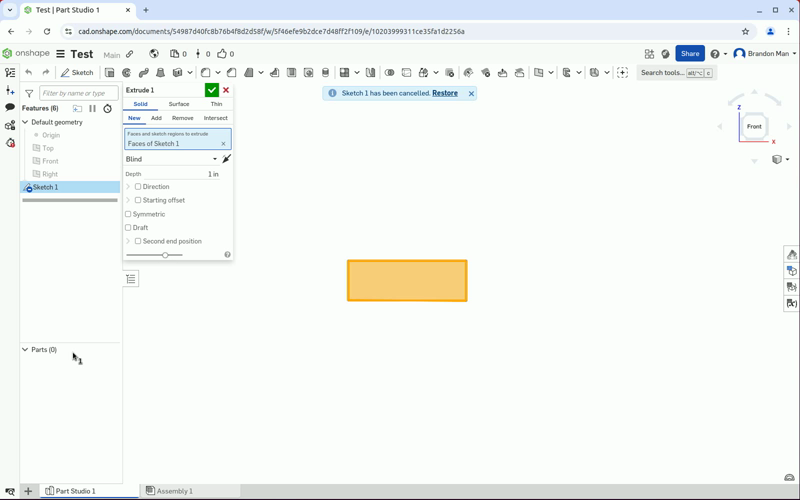
mouse_move(143, 106)
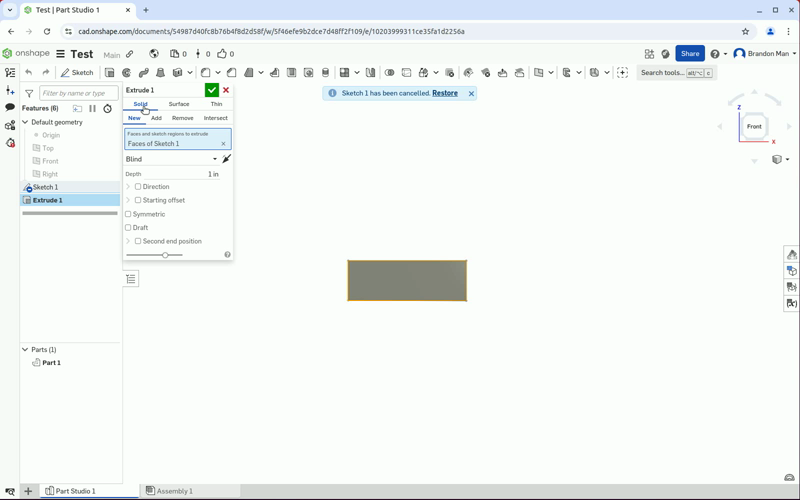
click(143, 106)
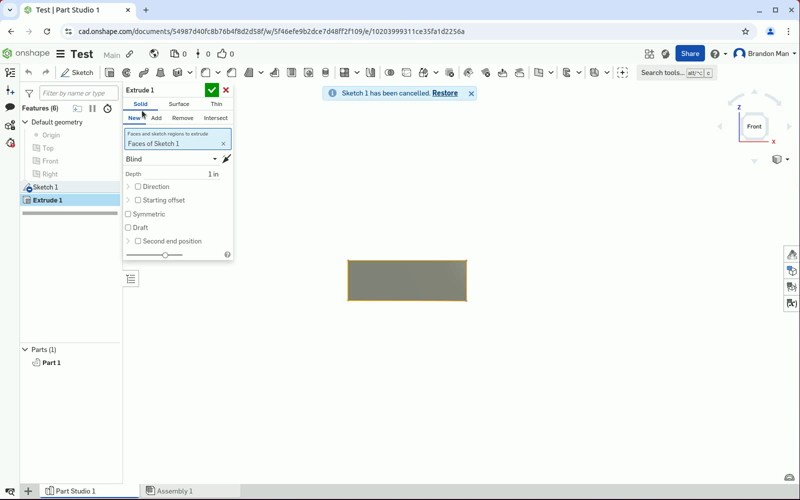
mouse_move(137, 120)
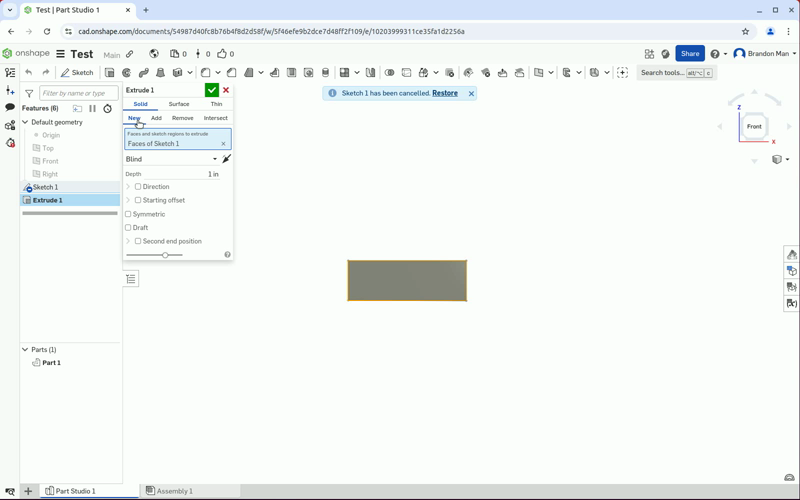
click(137, 120)
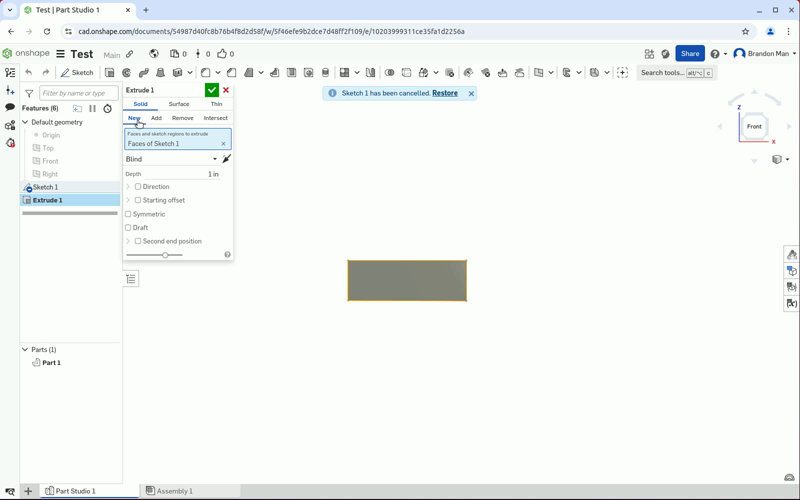
key(tab, 4)
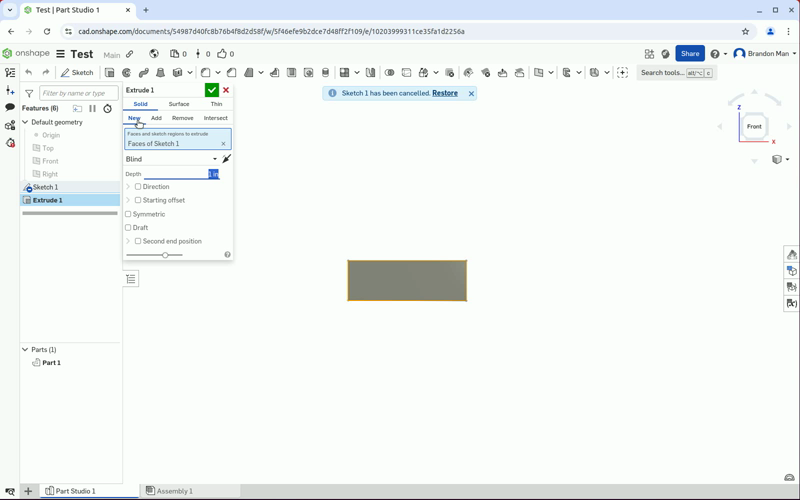
text(8.184)
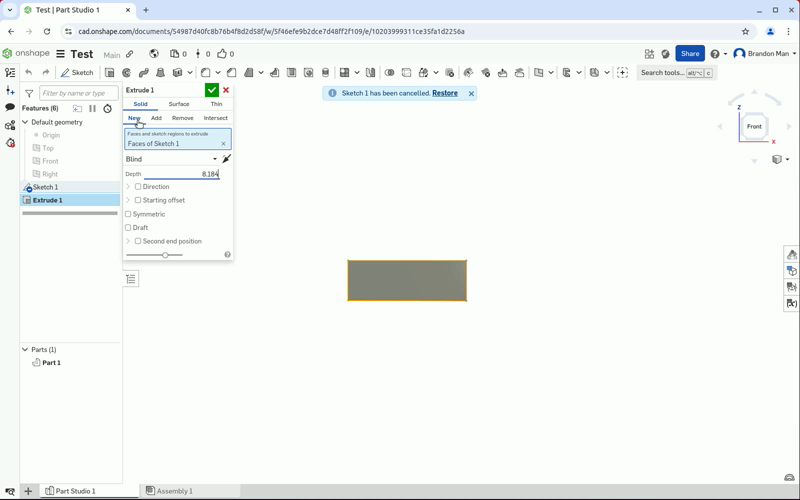
key(enter)
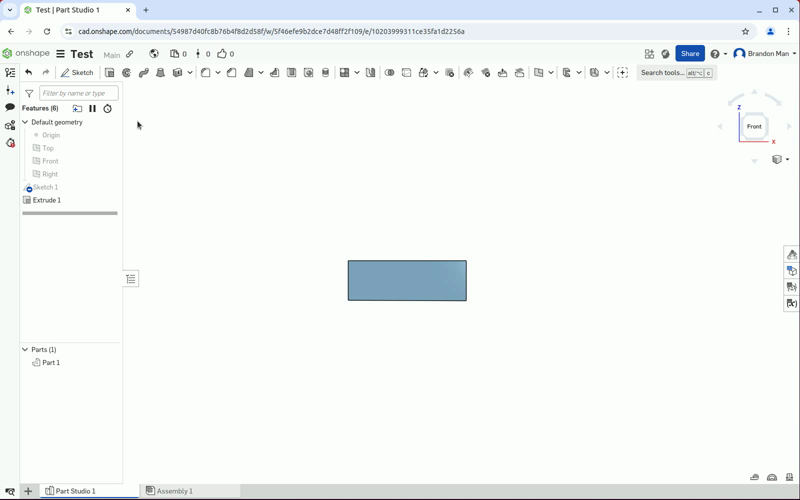
key(shift+h)
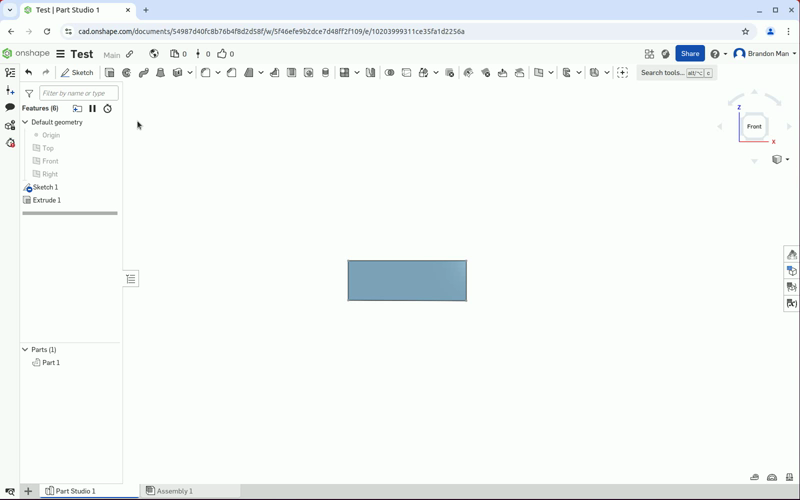
key(shift+h)
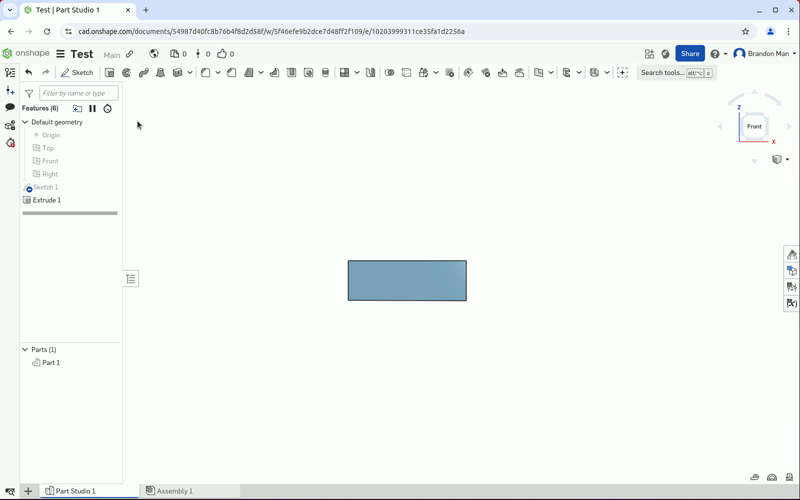
mouse_move(73, 189)
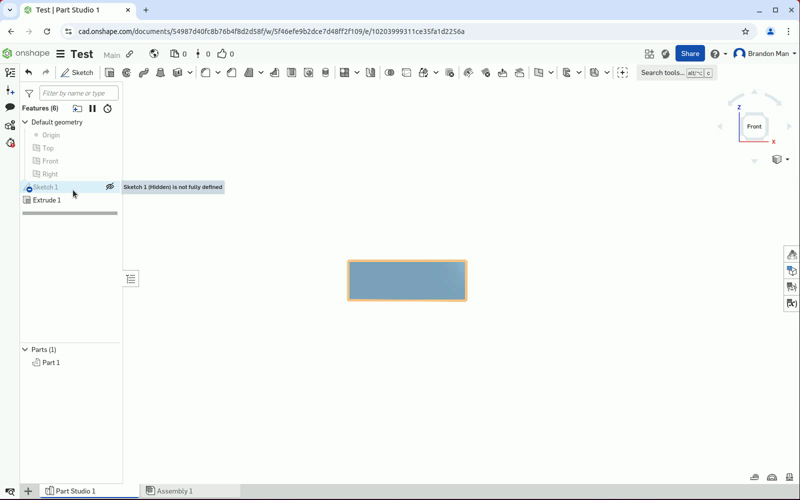
click(73, 189)
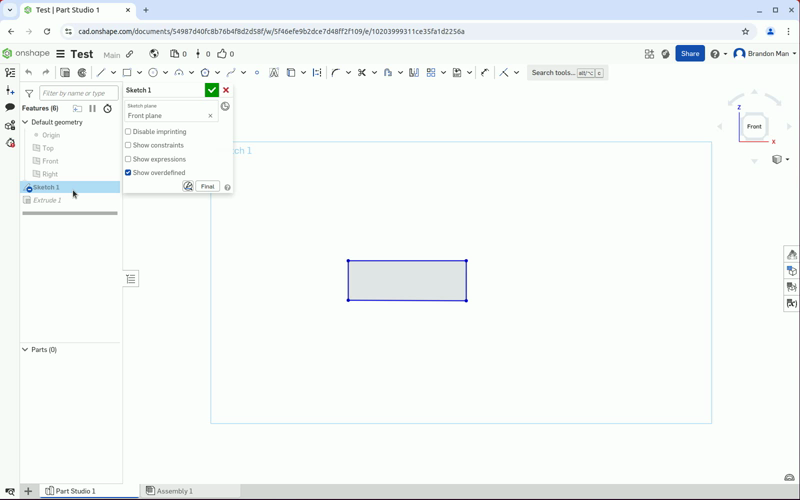
mouse_move(229, 92)
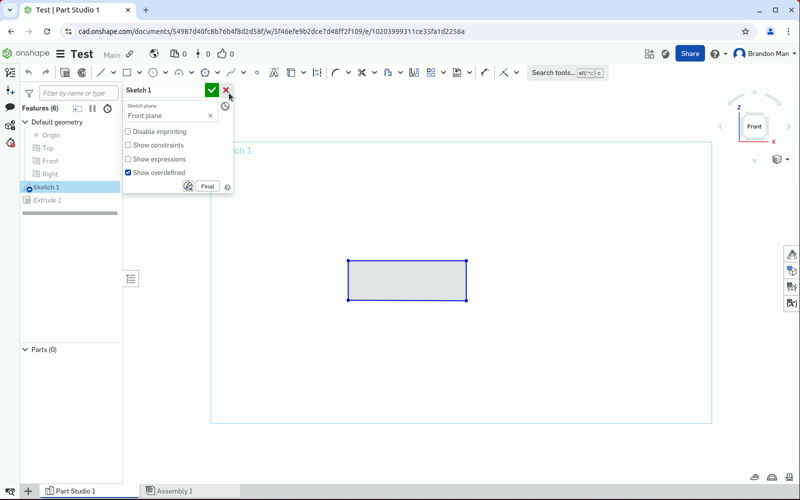
click(229, 92)
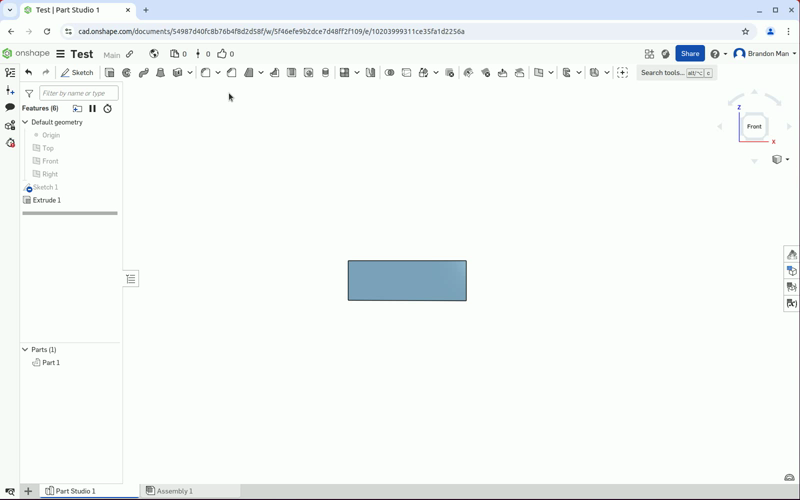
mouse_move(73, 352)
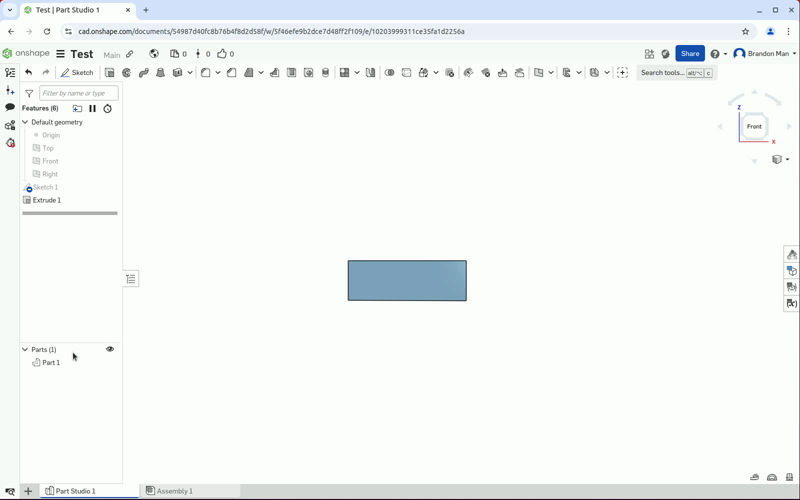
key(y)
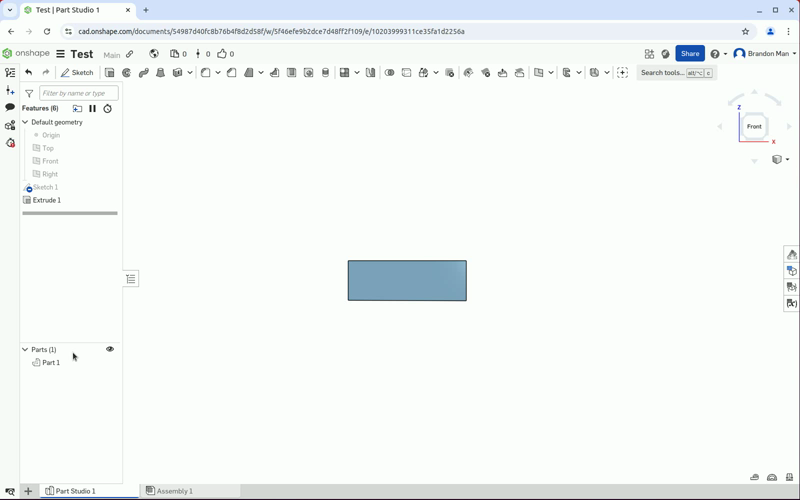
key(shift+p)
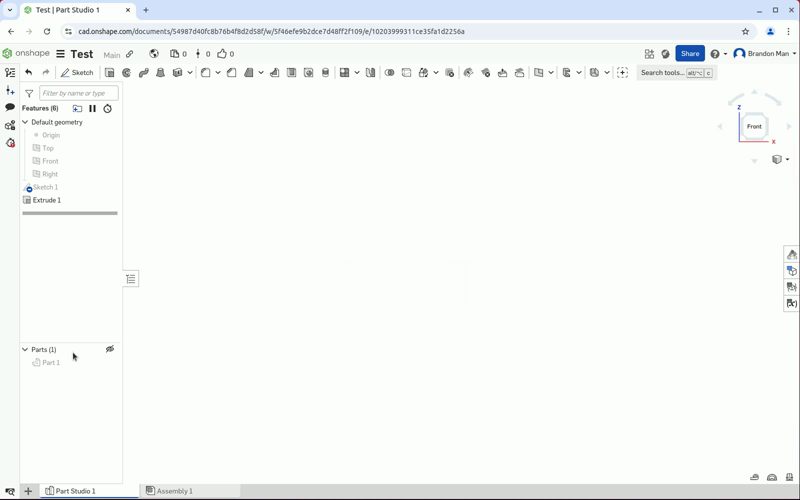
key(space)
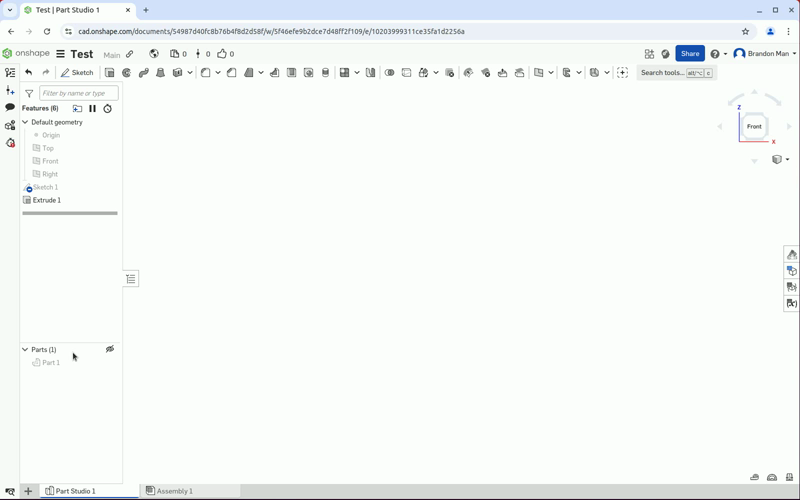
key_down(shift)
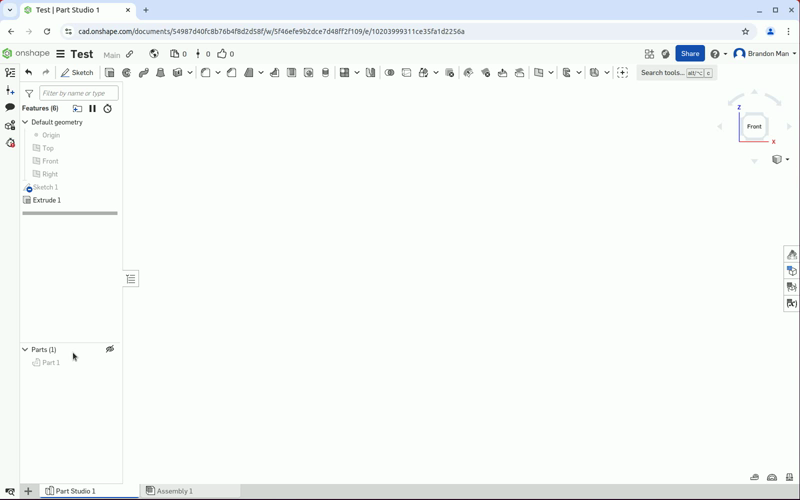
key(left)
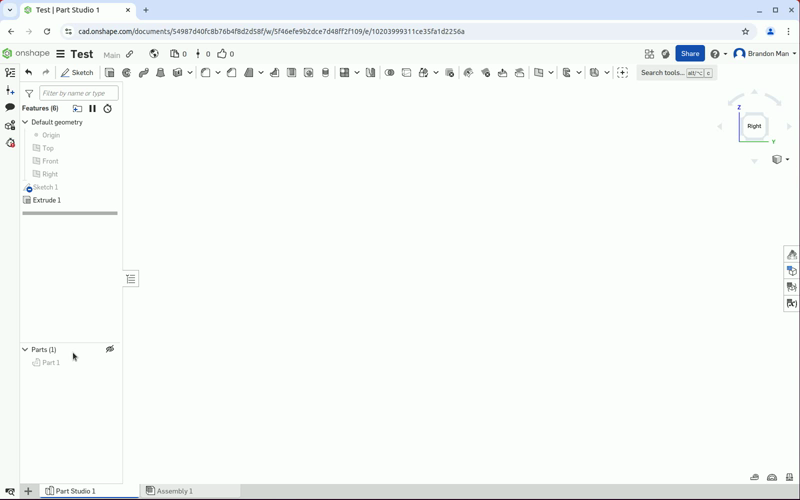
key_up(shift)
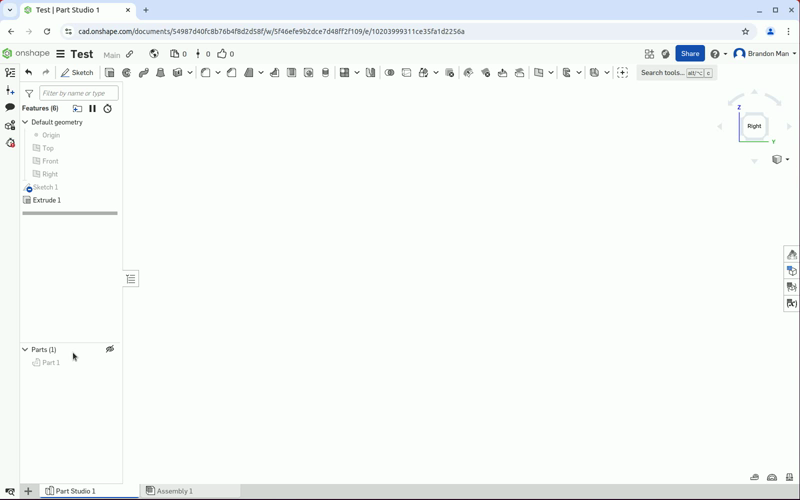
mouse_move(73, 352)
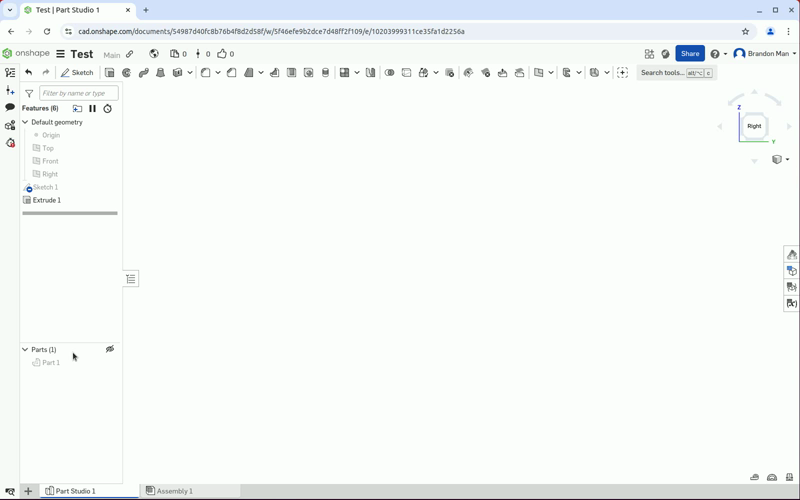
key(shift+y)
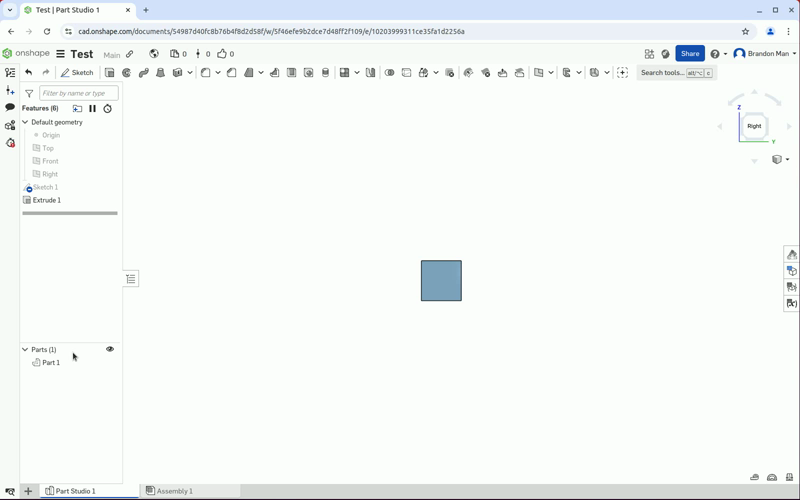
mouse_move(541, 75)
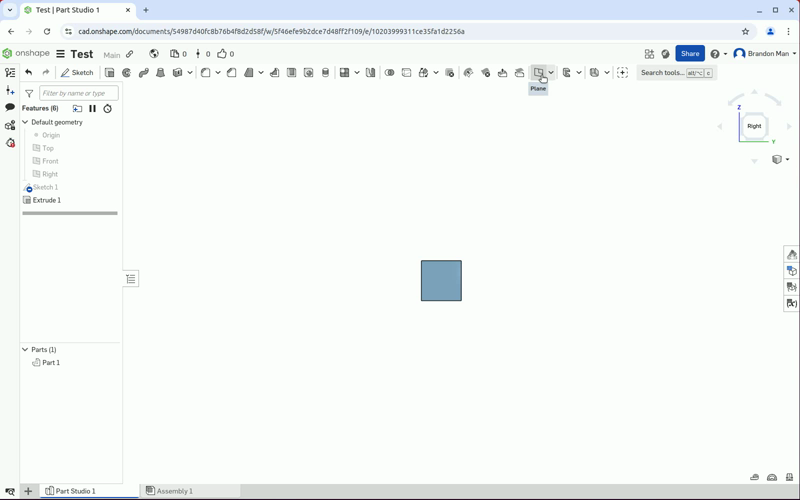
click(541, 75)
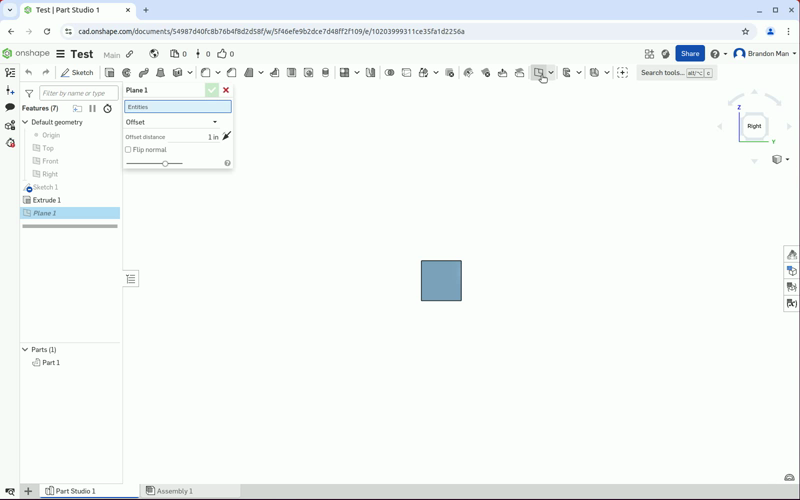
mouse_move(73, 176)
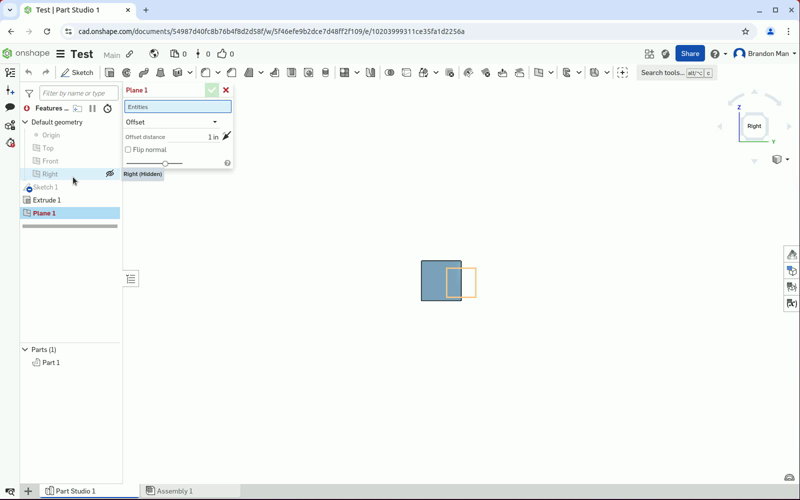
click(73, 176)
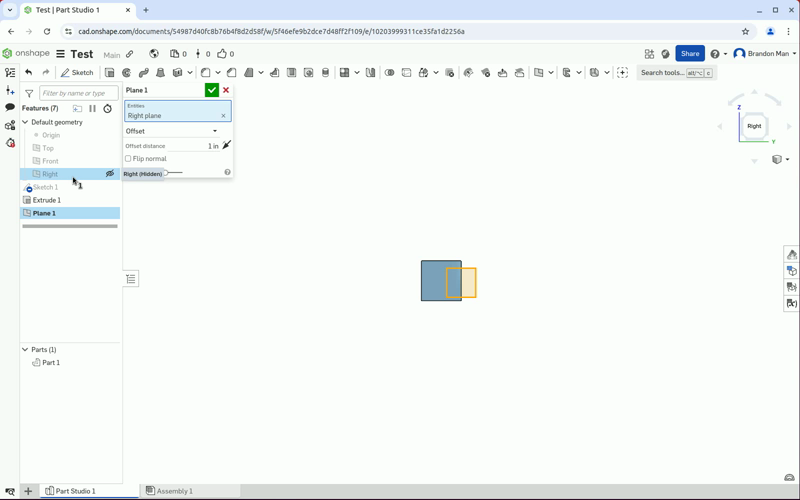
key(tab, 2)
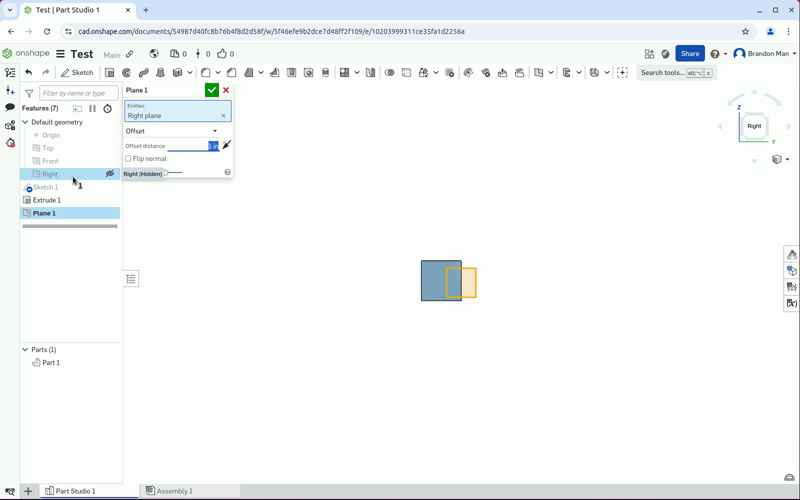
text(1.202)
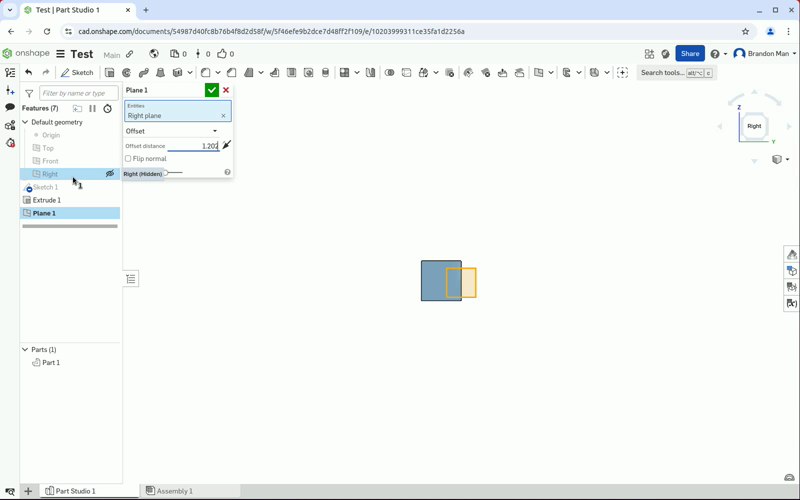
key(enter, 2)
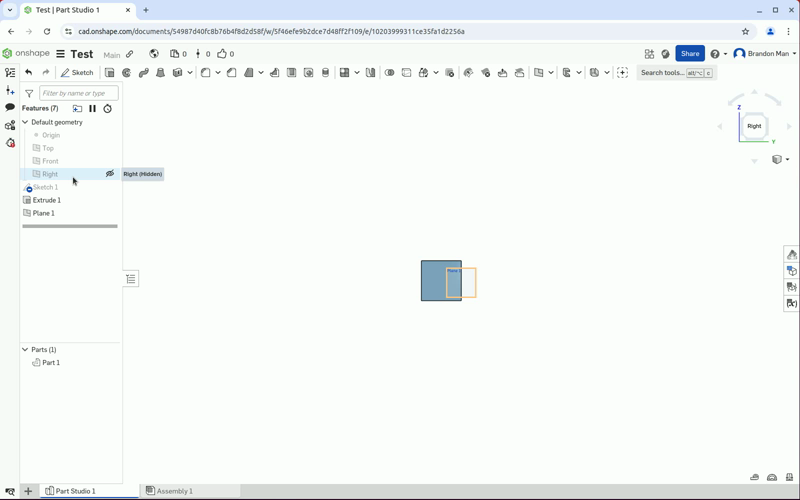
key(shift+s)
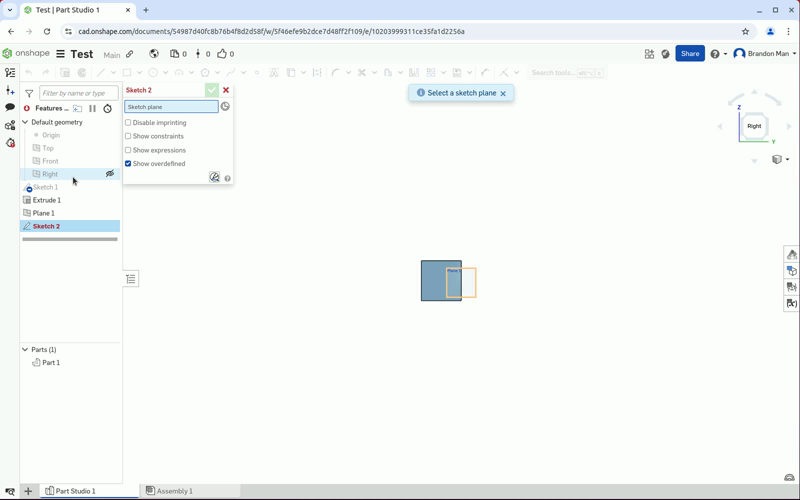
mouse_move(73, 215)
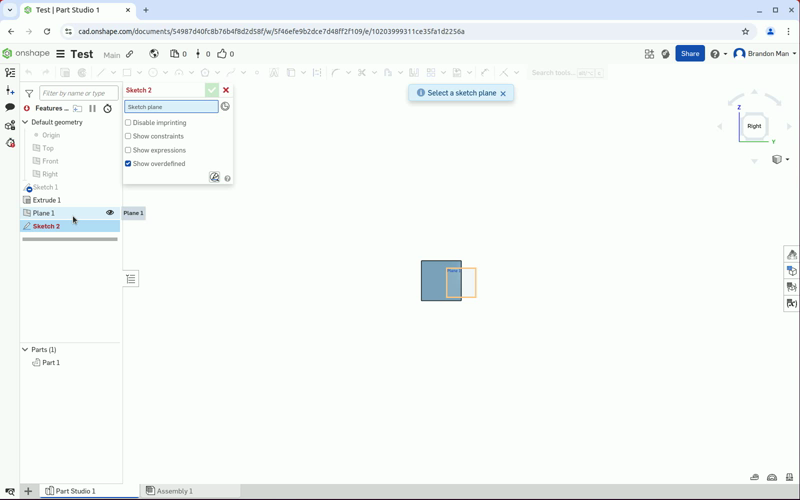
click(73, 215)
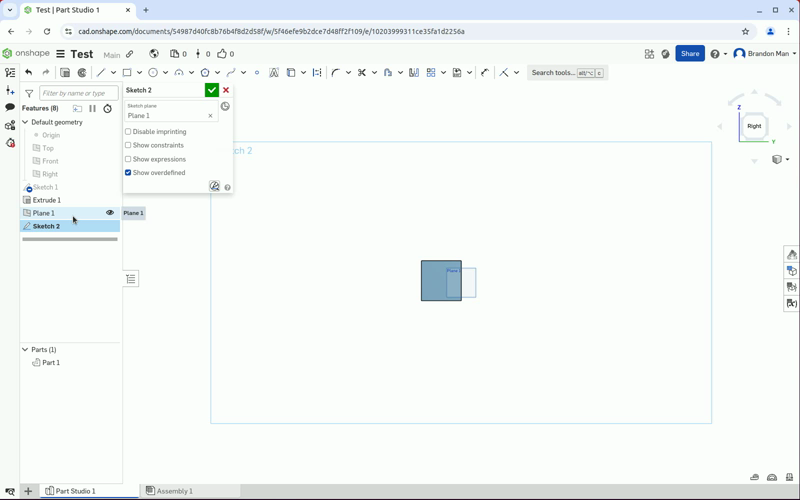
mouse_move(73, 352)
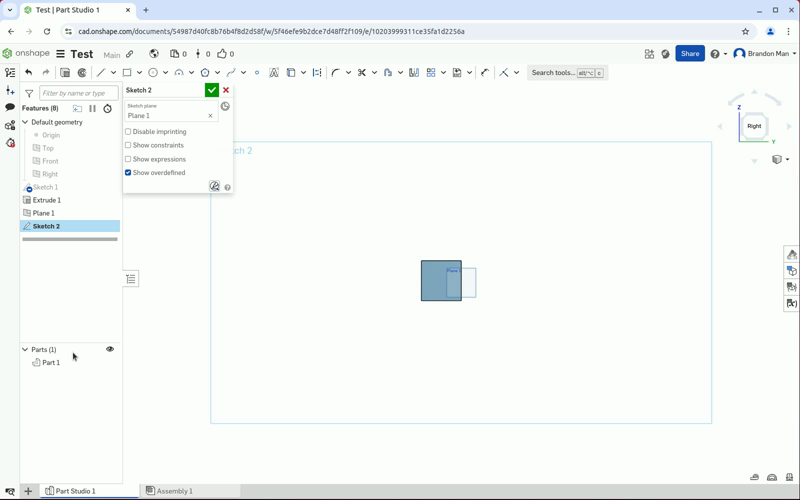
key(y)
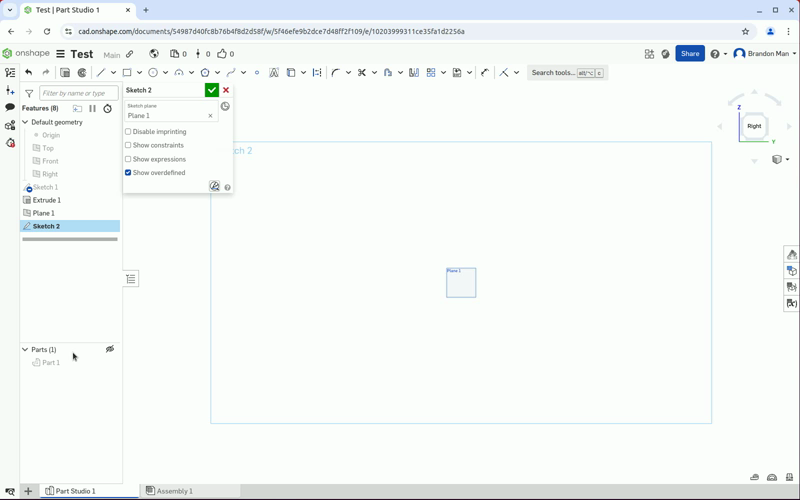
key(c)
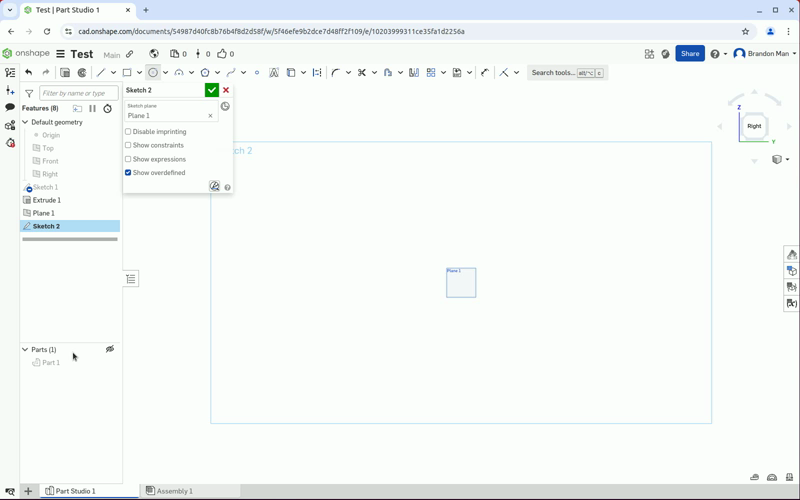
key_down(shift)
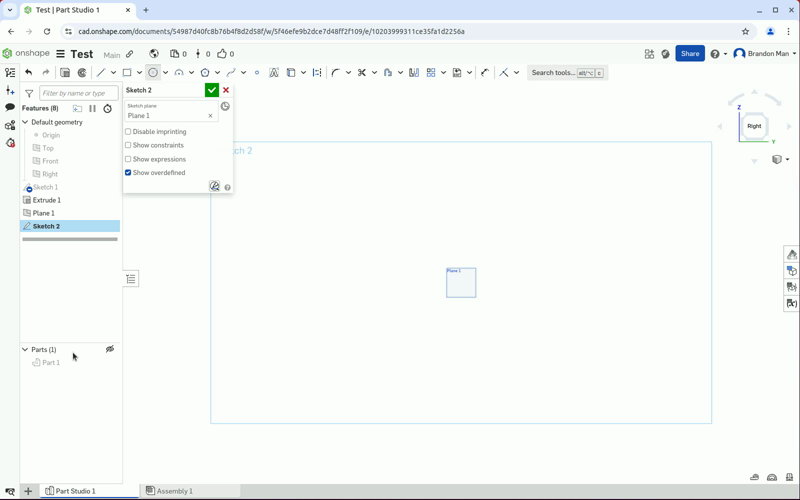
mouse_move(441, 282)
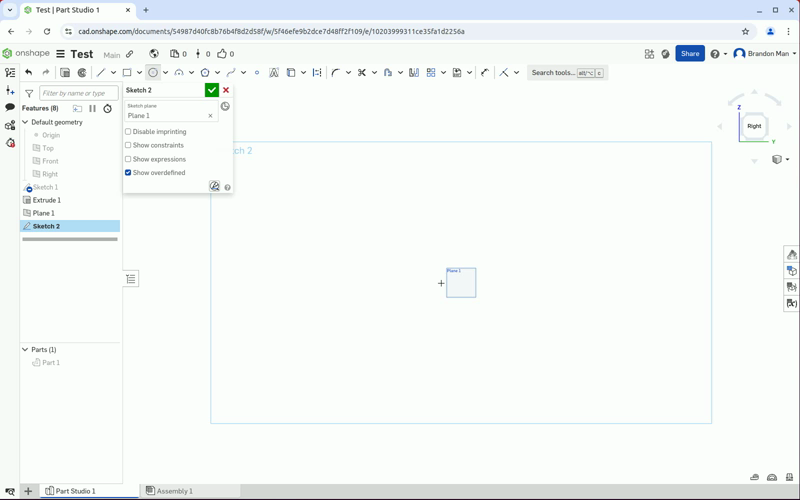
click(441, 282)
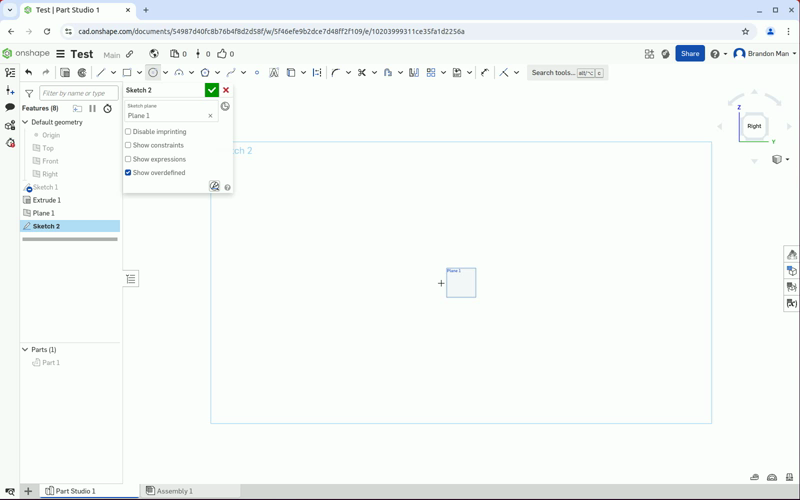
key_up(shift)
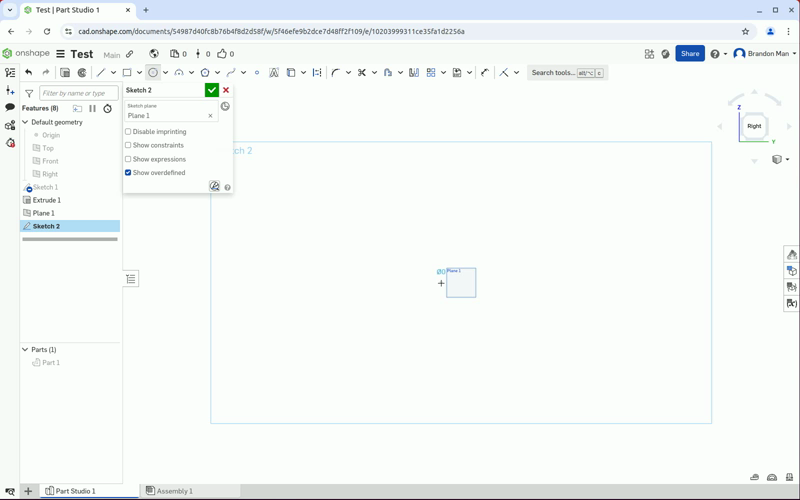
mouse_move(448, 282)
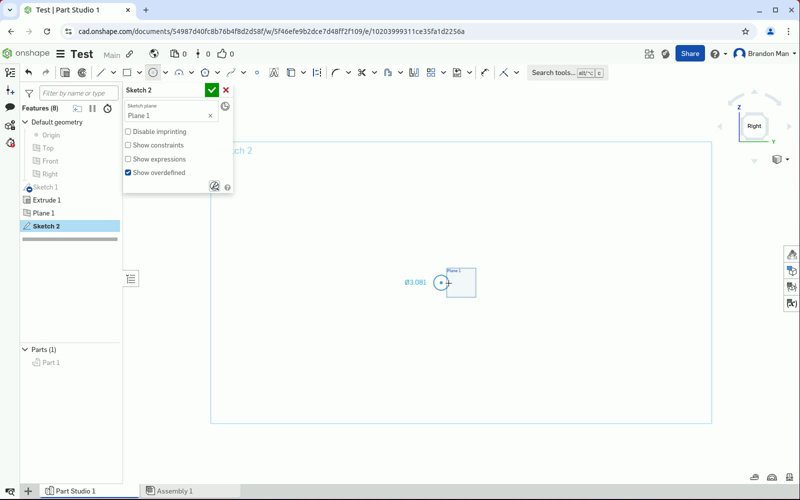
click(448, 282)
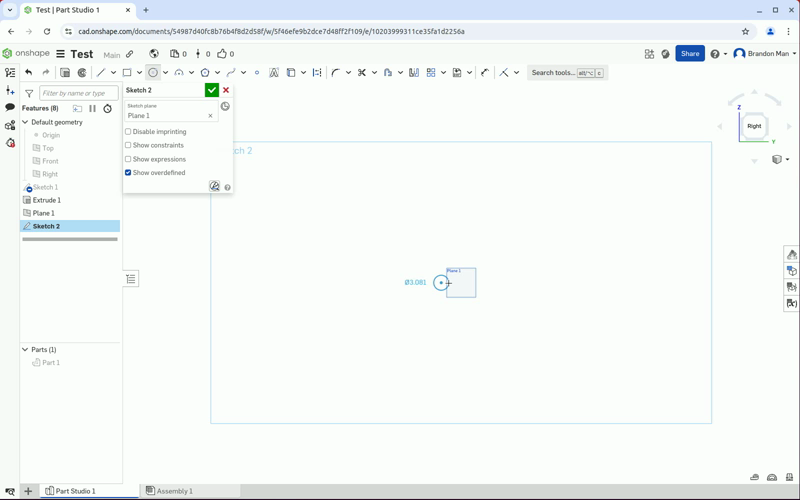
key(esc)
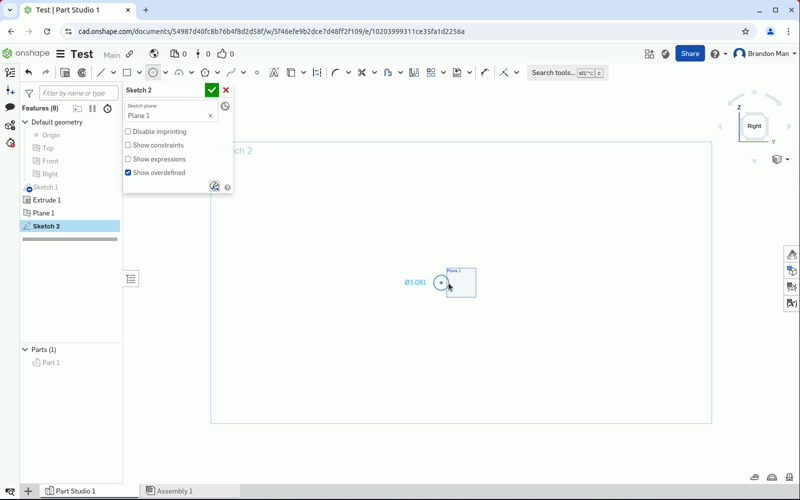
mouse_move(435, 287)
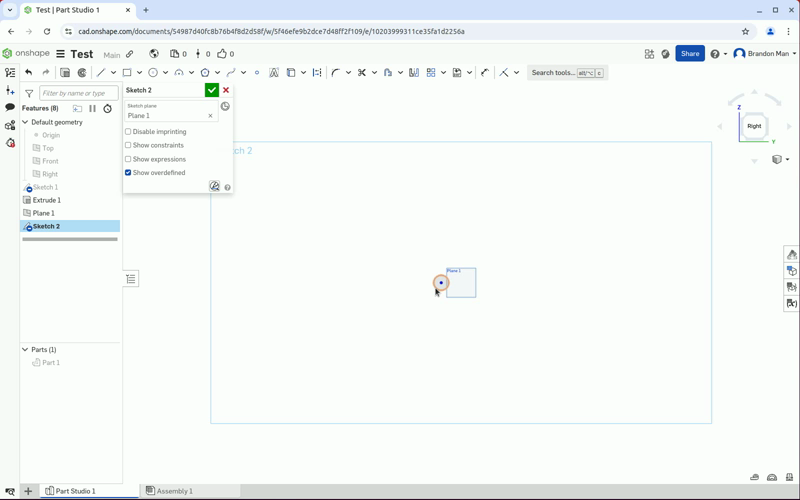
scroll(6)
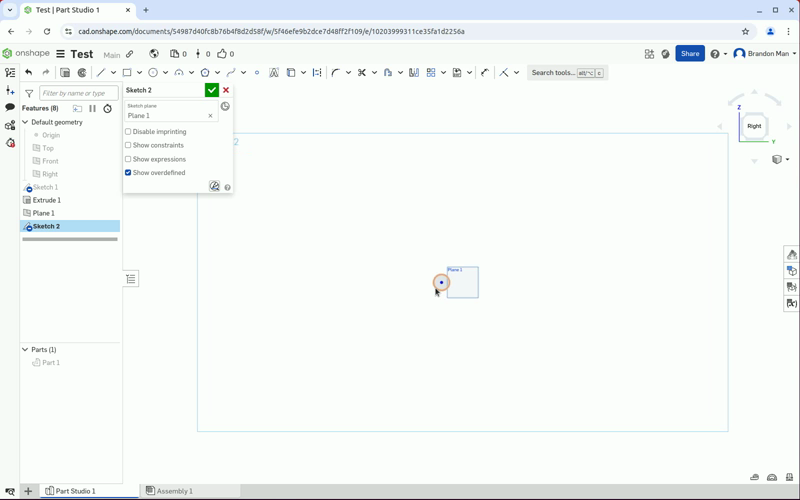
scroll(6)
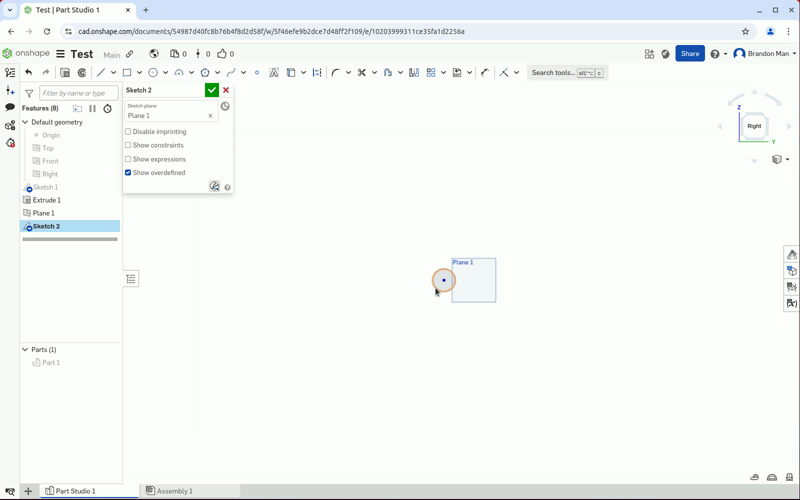
scroll(6)
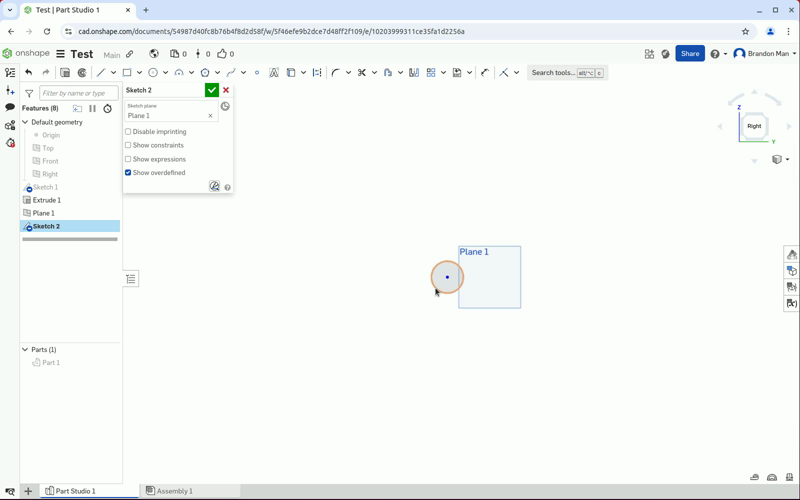
scroll(6)
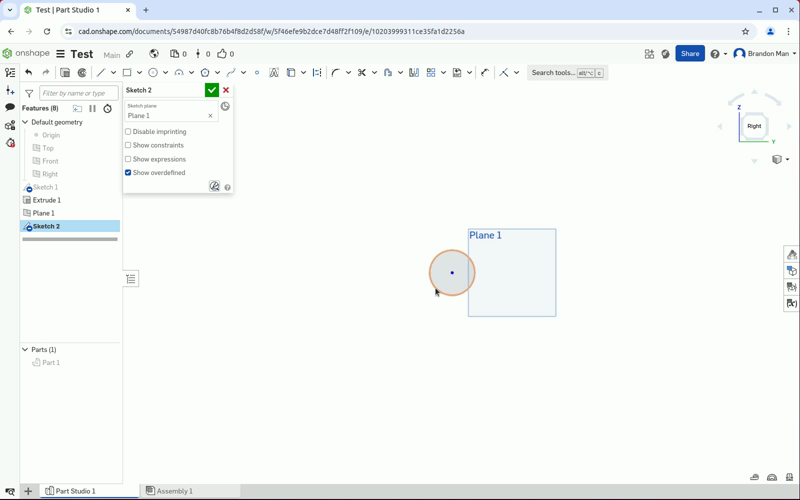
scroll(6)
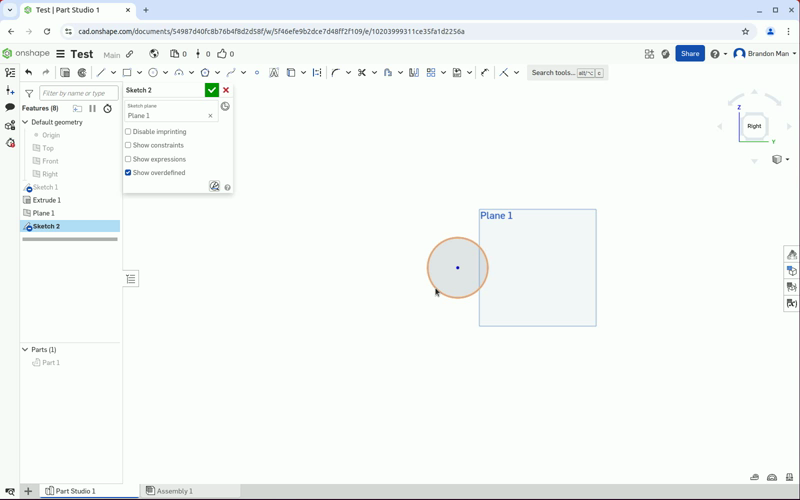
scroll(6)
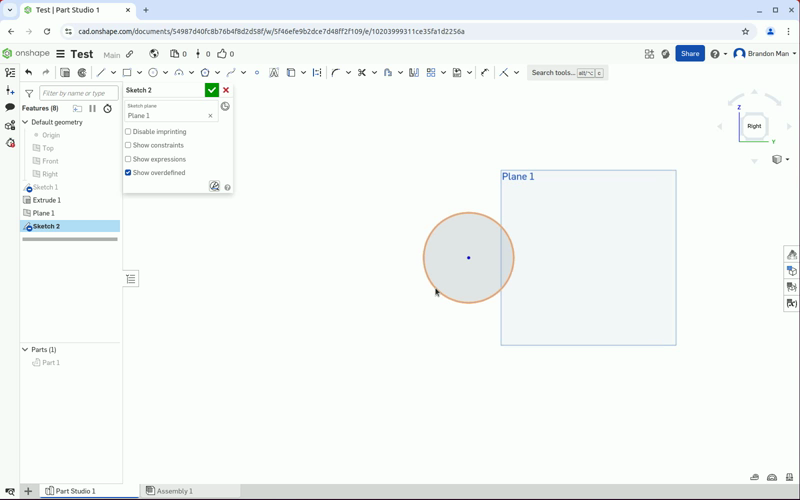
scroll(6)
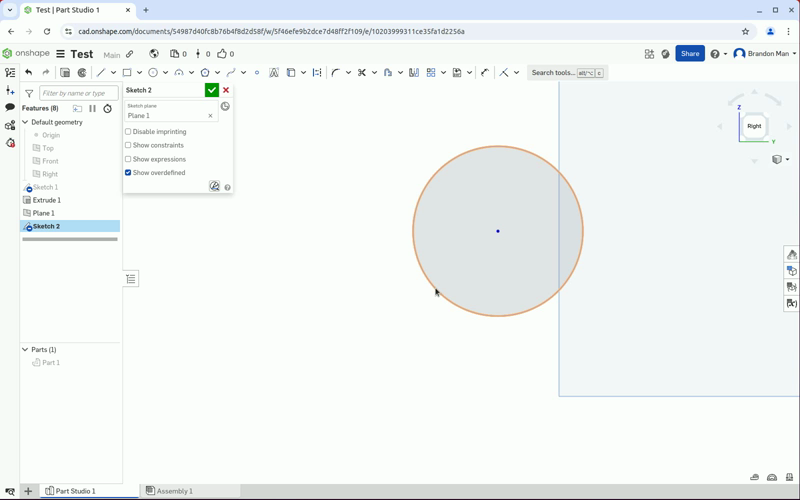
click(435, 287)
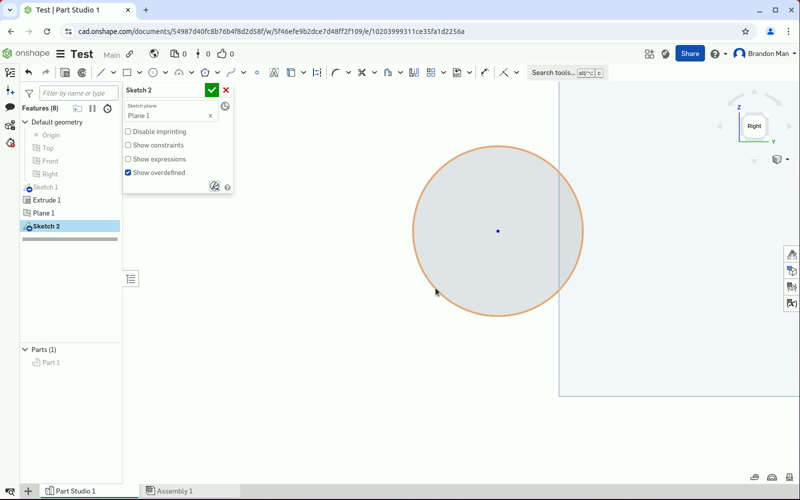
scroll(-6)
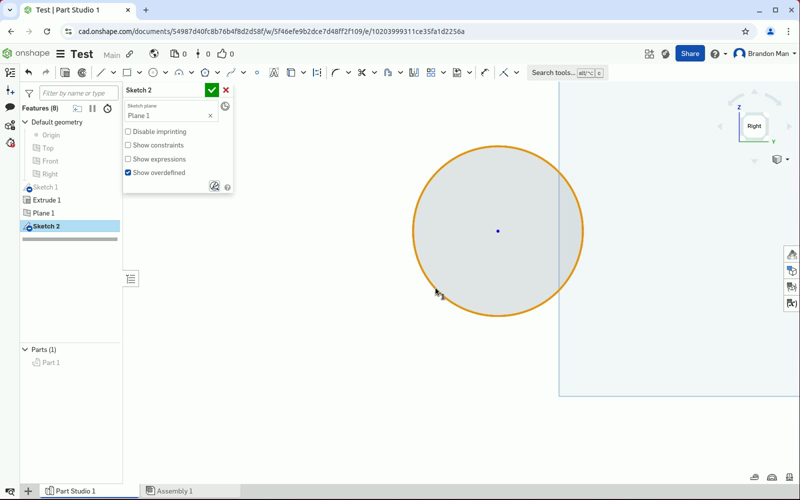
scroll(-6)
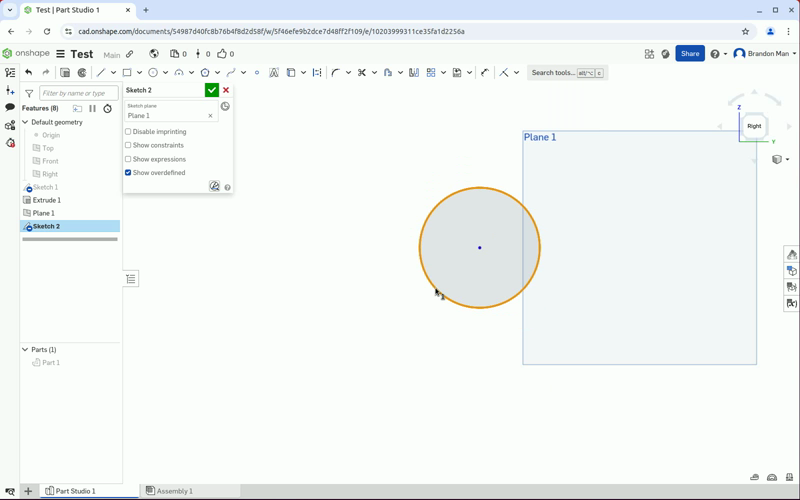
scroll(-6)
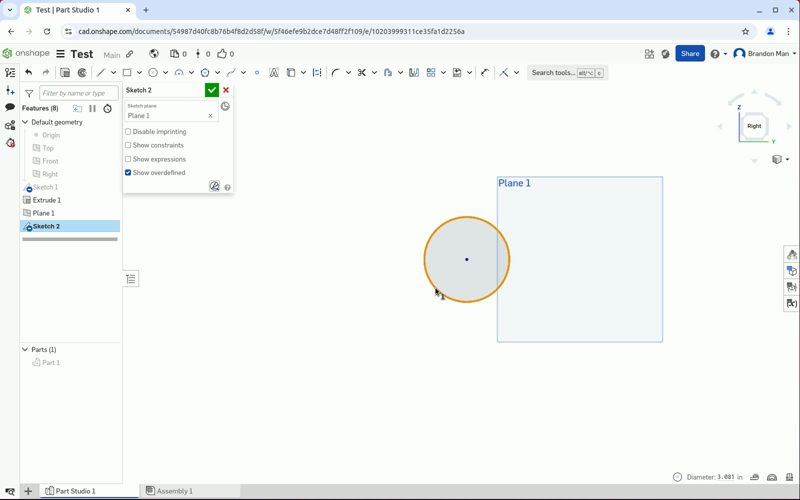
scroll(-6)
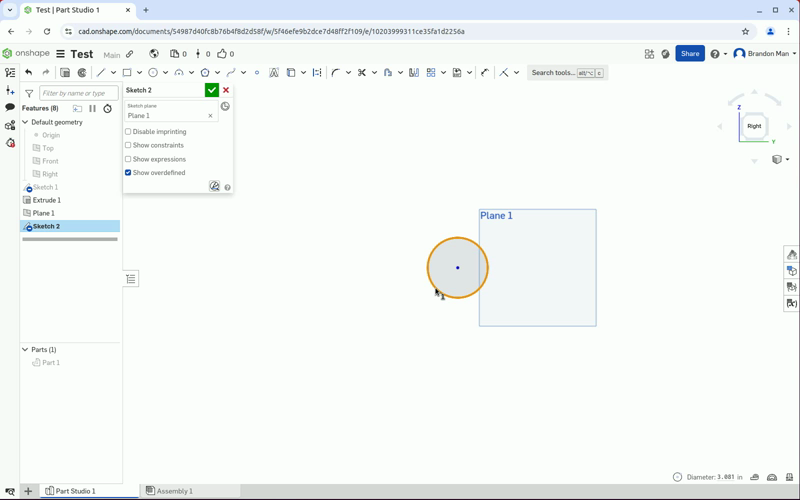
scroll(-6)
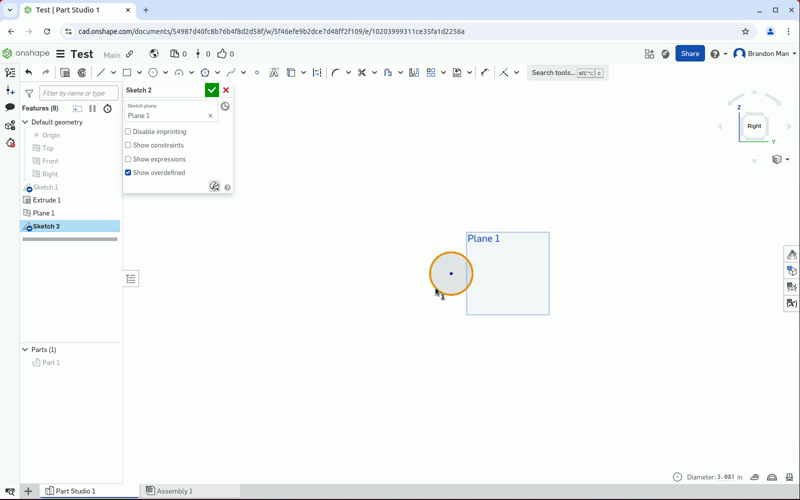
scroll(-6)
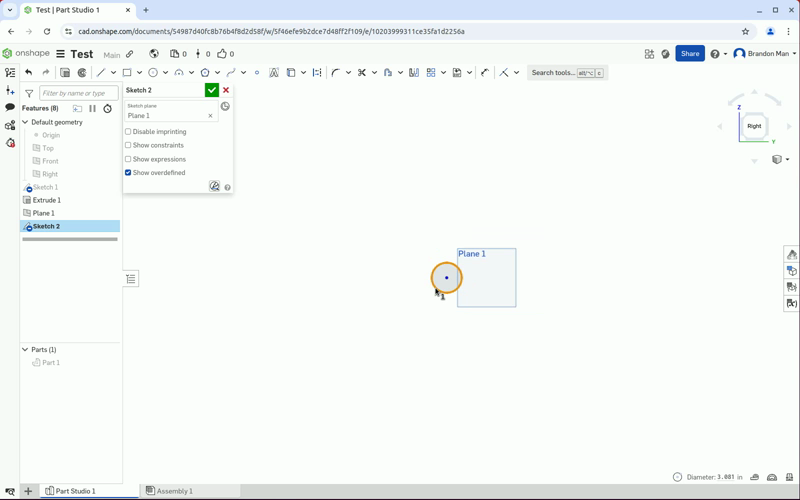
scroll(-6)
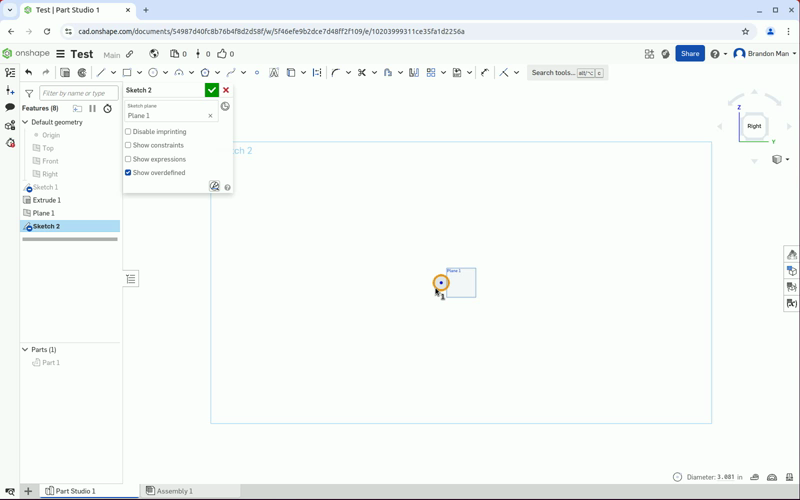
mouse_move(73, 352)
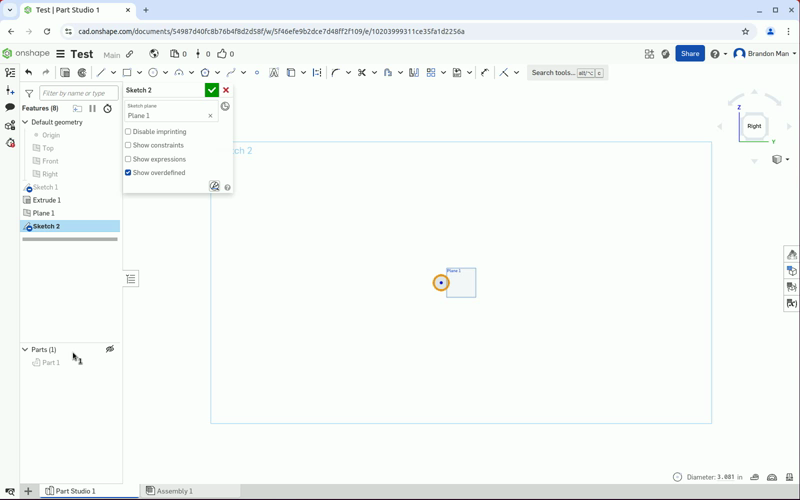
key(shift+y)
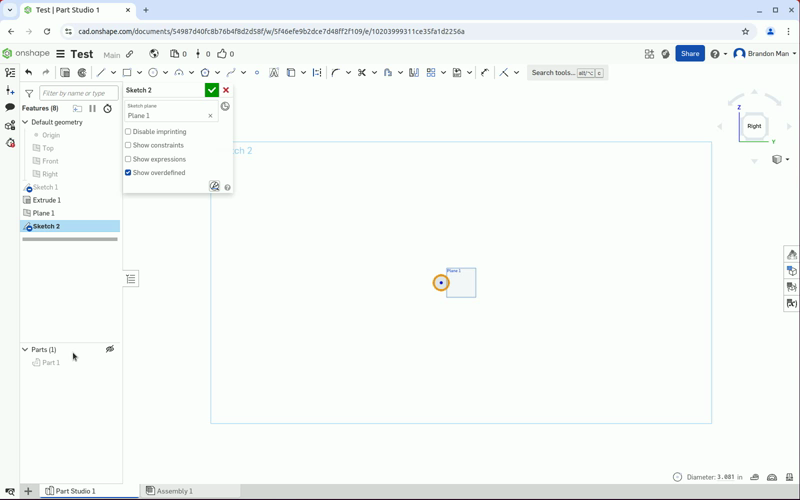
key(shift+e)
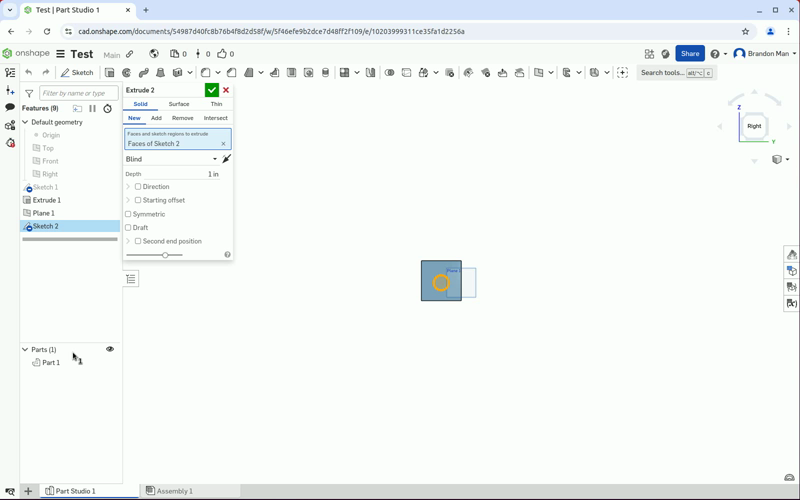
mouse_move(143, 106)
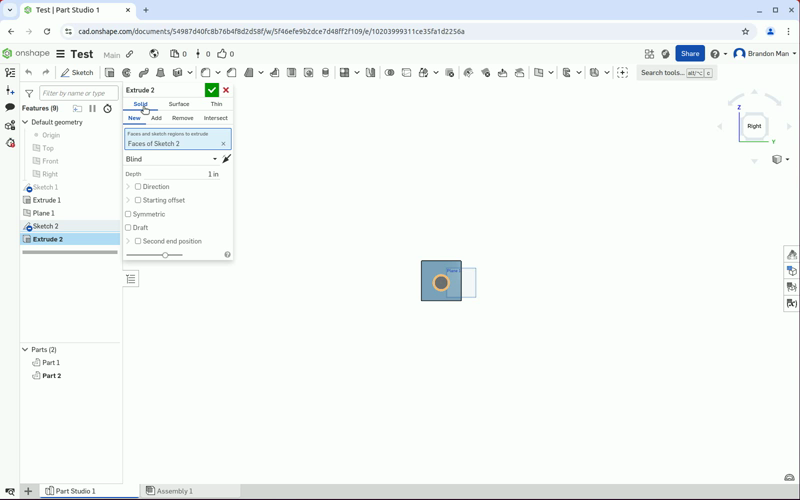
click(143, 106)
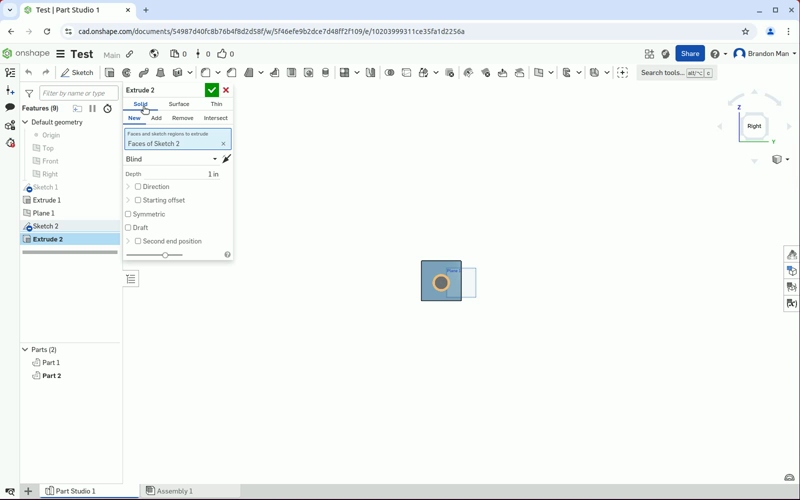
mouse_move(186, 120)
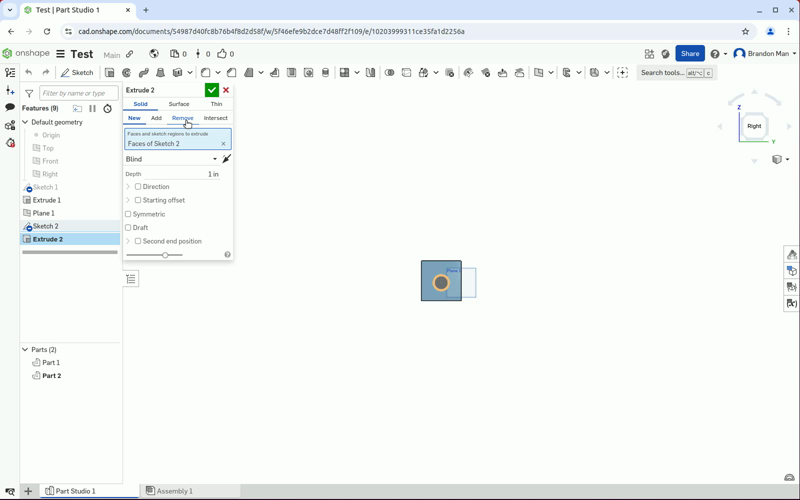
click(186, 120)
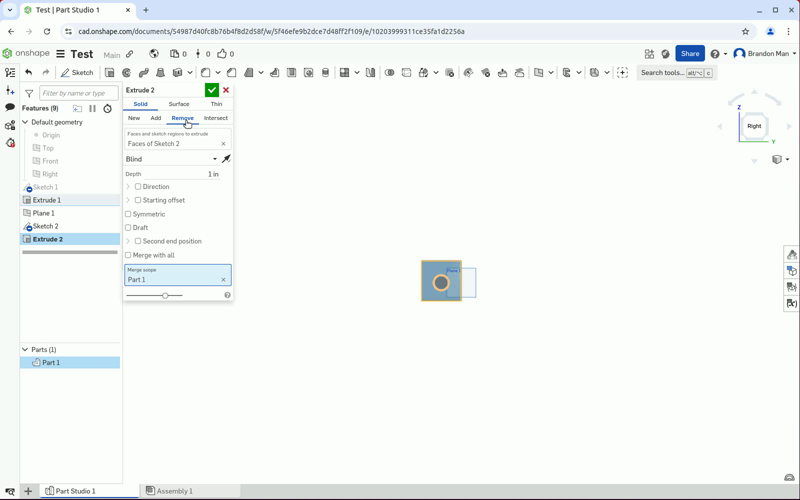
key(tab, 4)
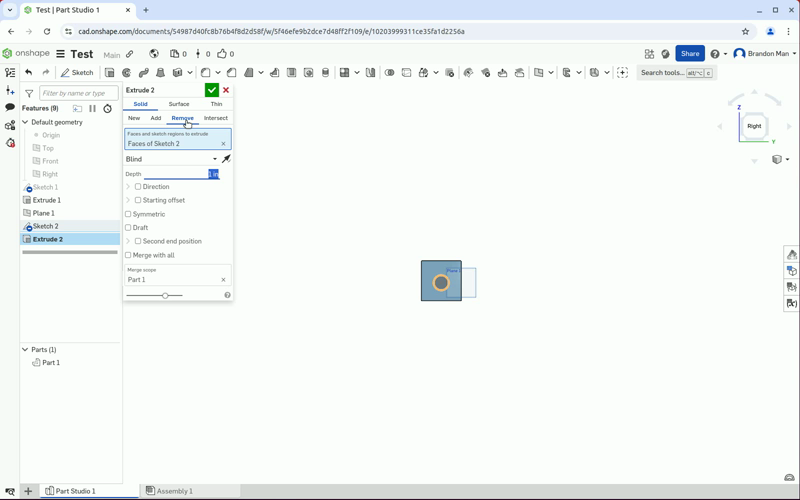
text(24.312)
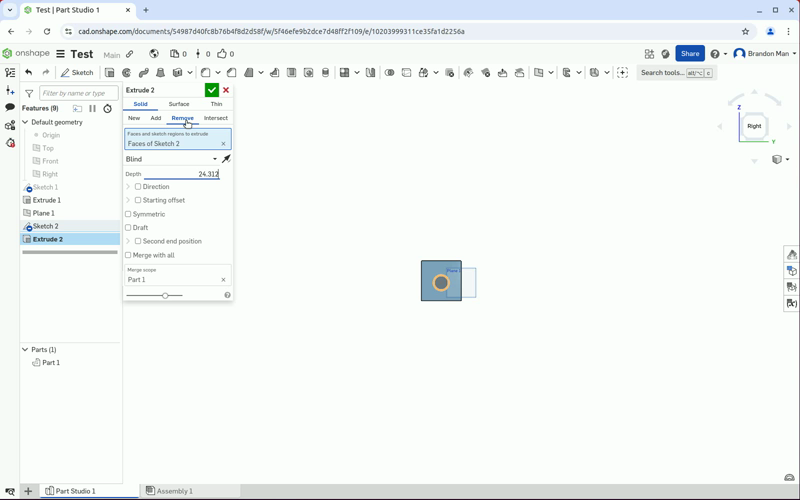
key(tab, 6)
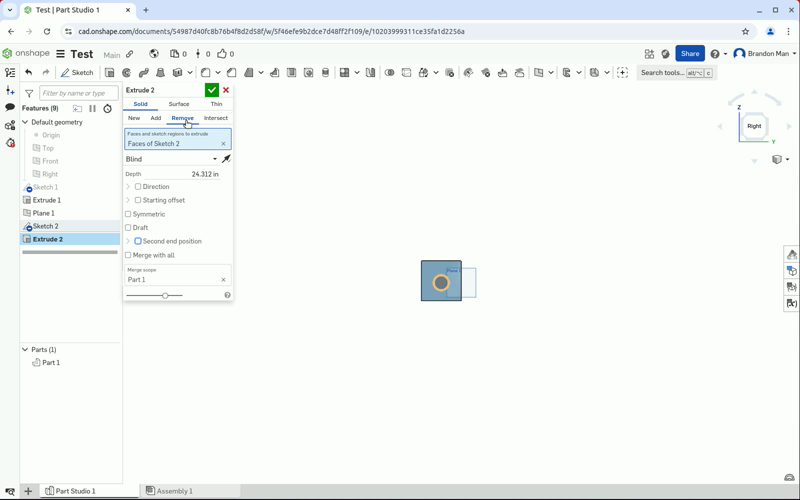
key(space)
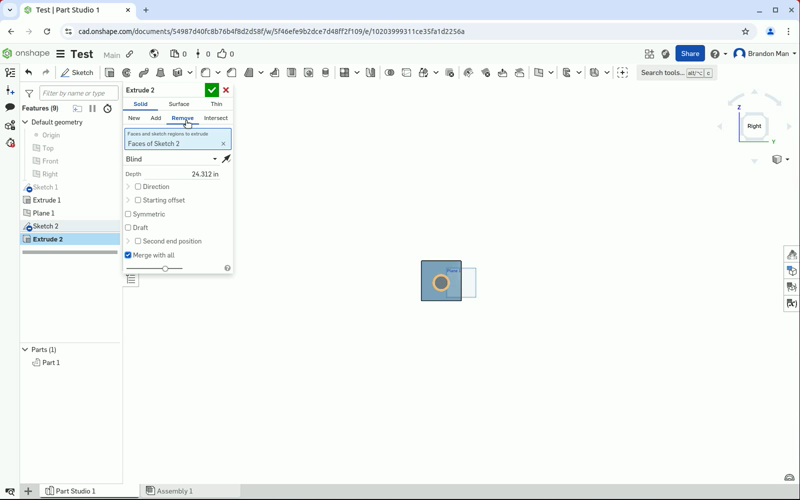
key(enter)
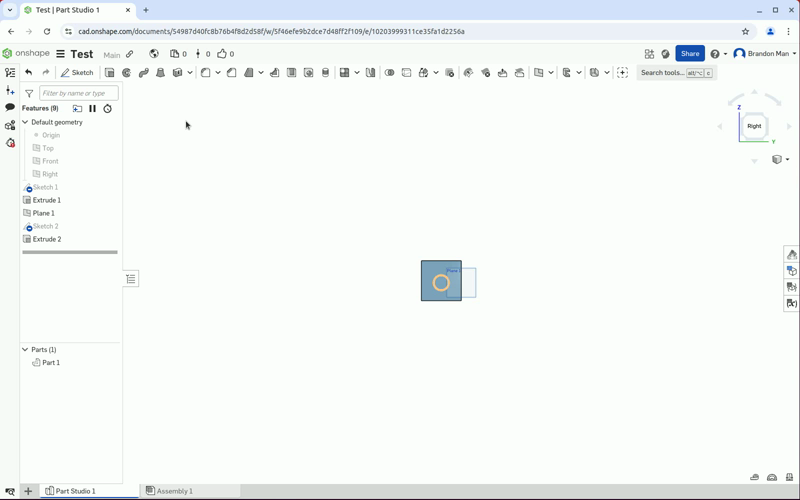
key(shift+h)
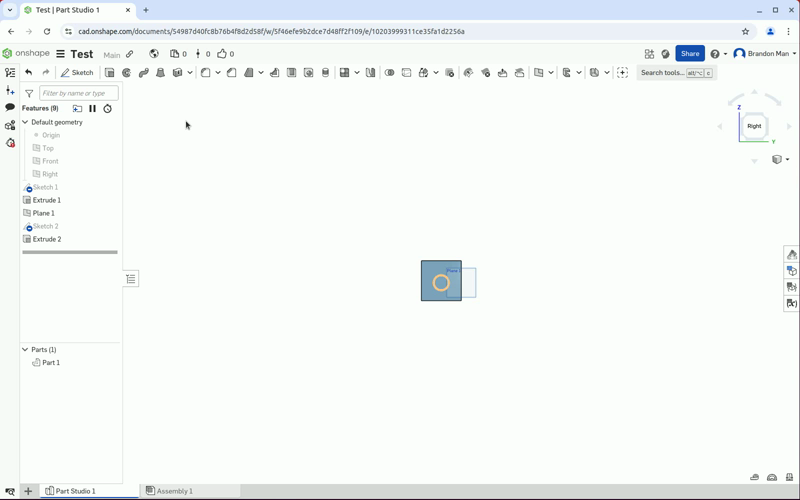
key(shift+h)
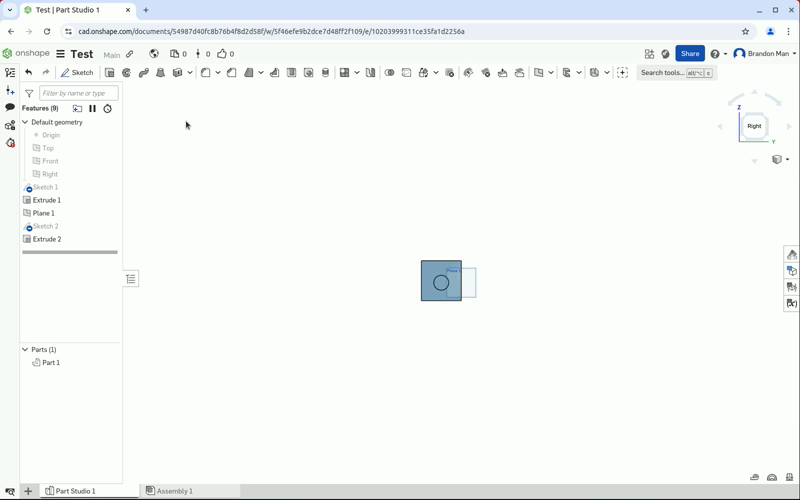
mouse_move(73, 189)
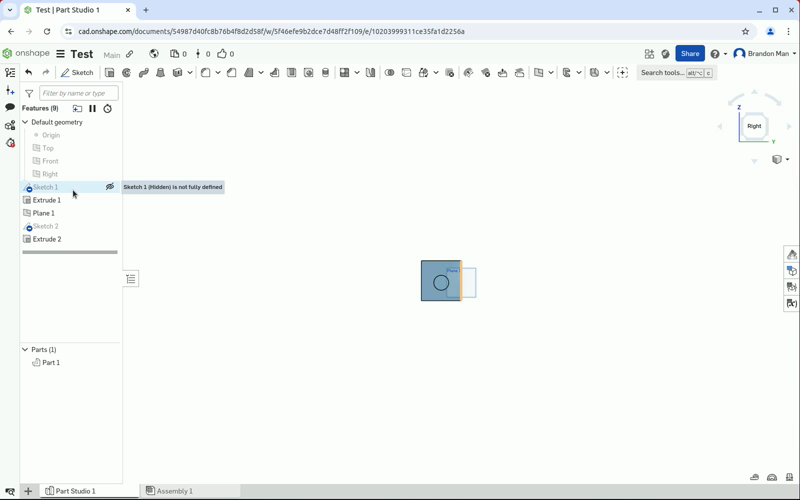
click(73, 189)
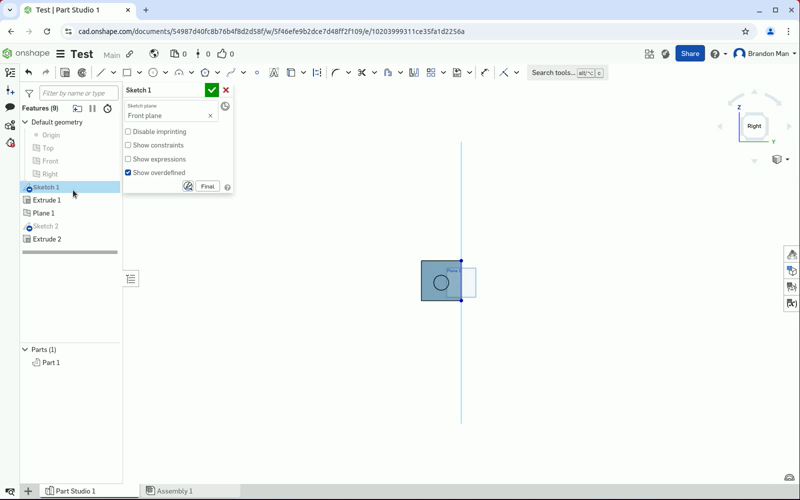
mouse_move(229, 92)
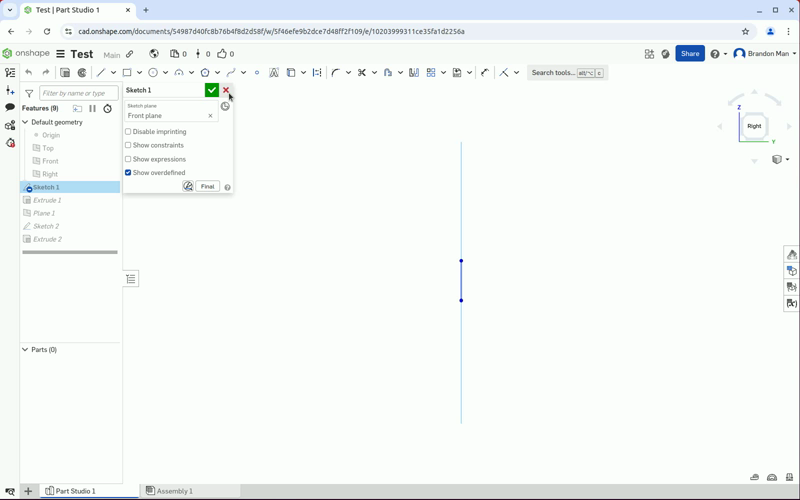
click(229, 92)
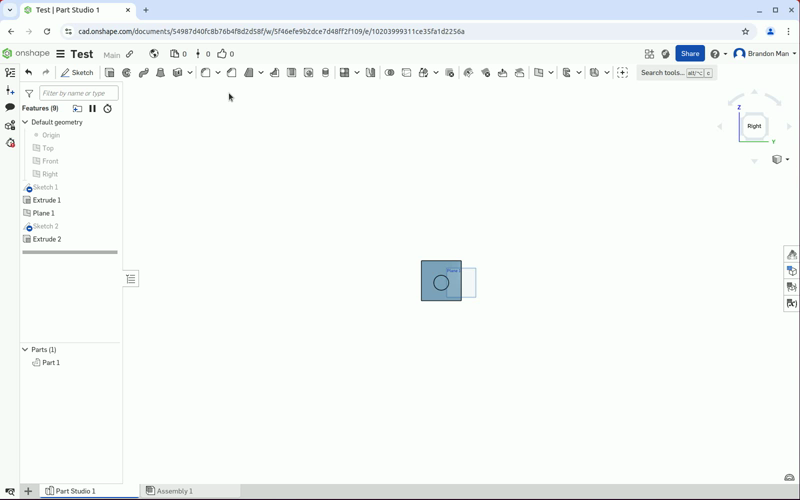
mouse_move(73, 352)
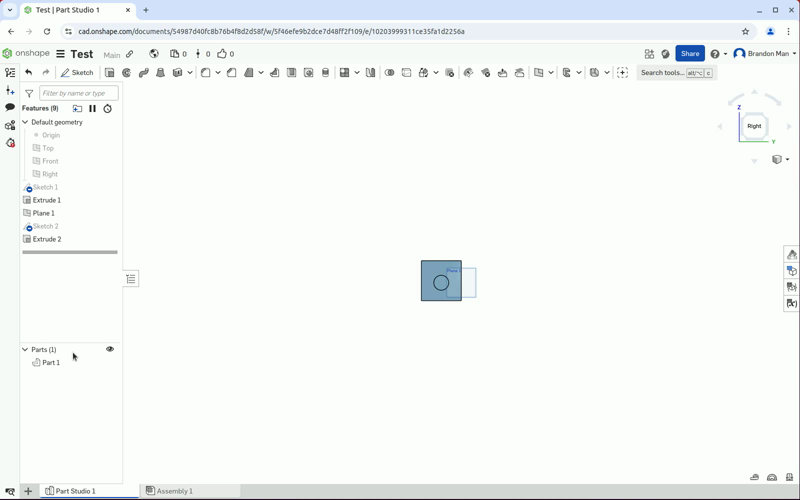
key(y)
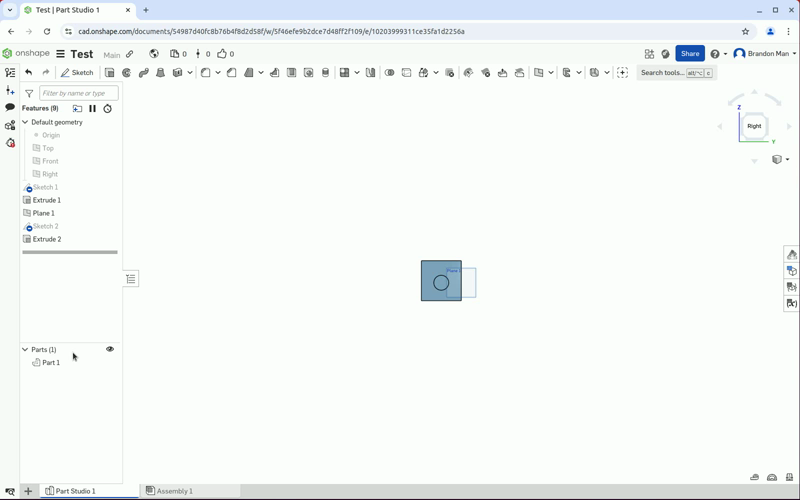
key(shift+p)
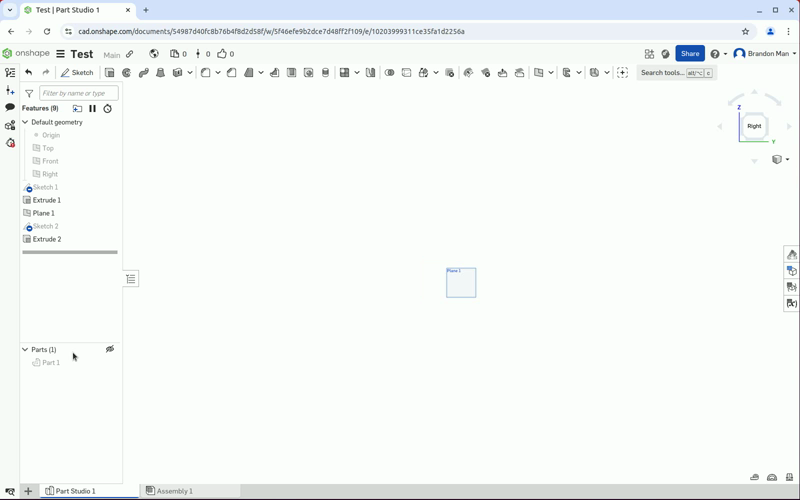
key(space)
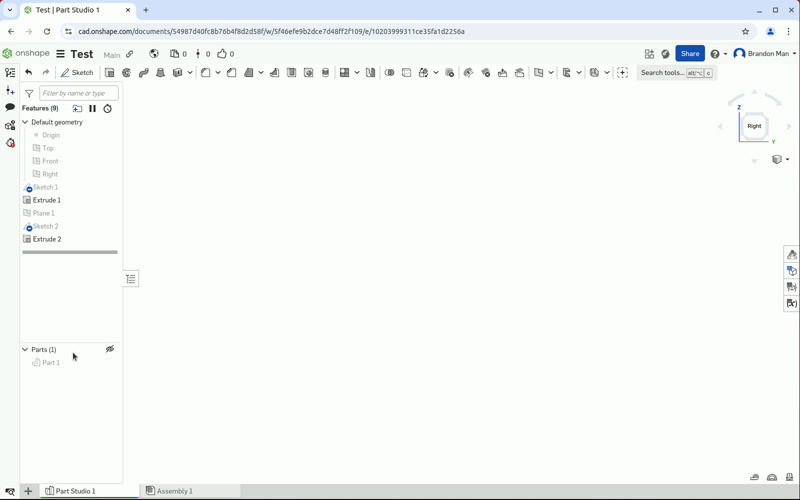
key_down(shift)
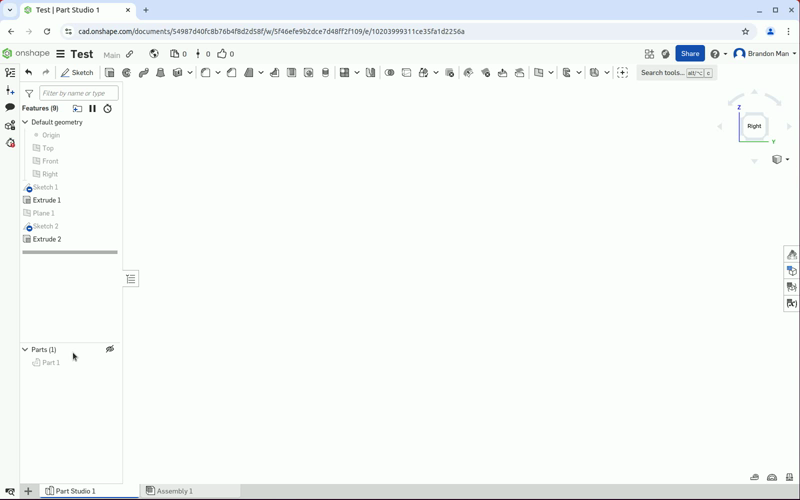
key(right)
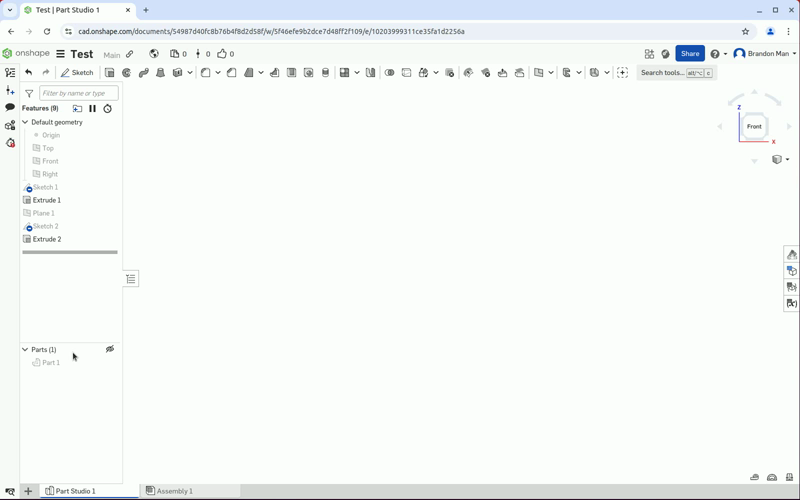
key_up(shift)
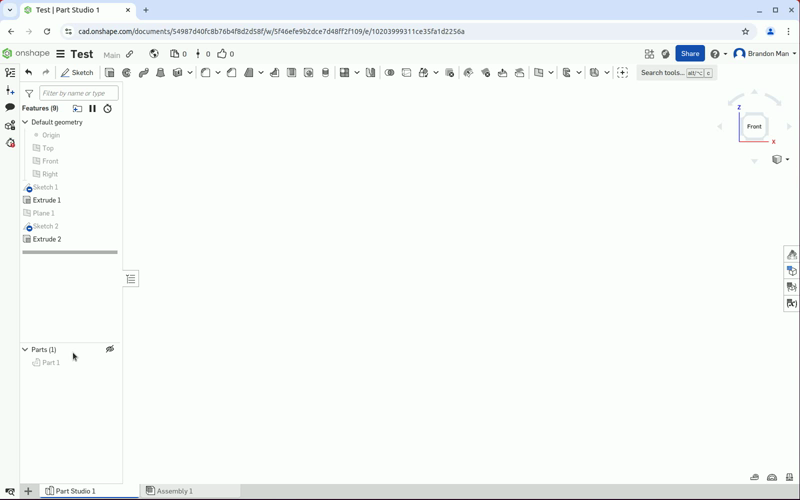
key(space)
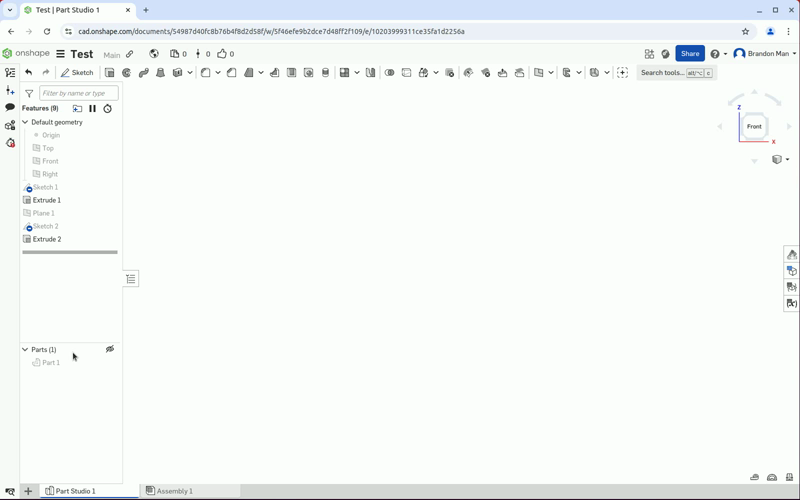
key_down(shift)
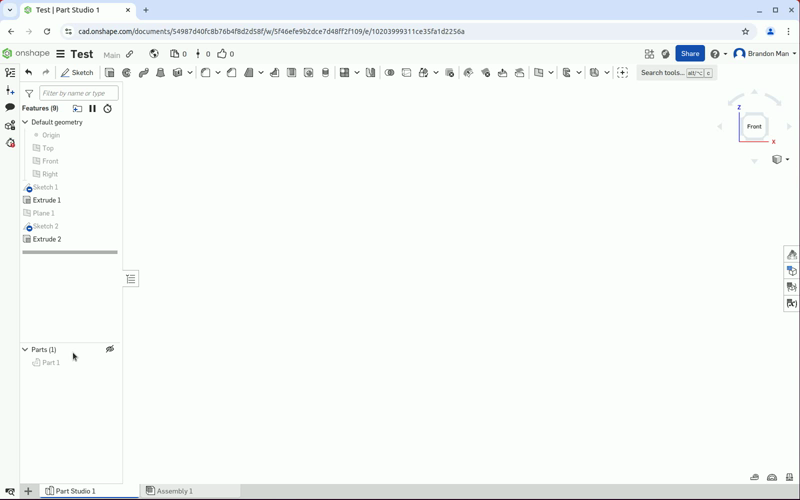
key(down)
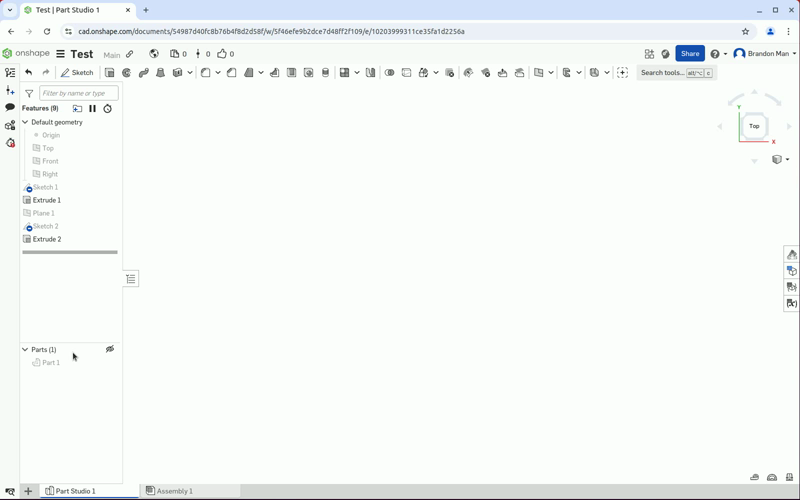
key_up(shift)
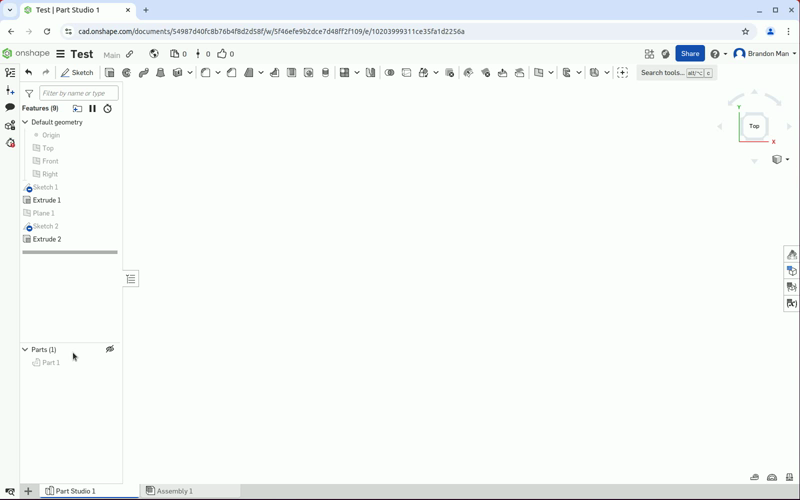
mouse_move(73, 352)
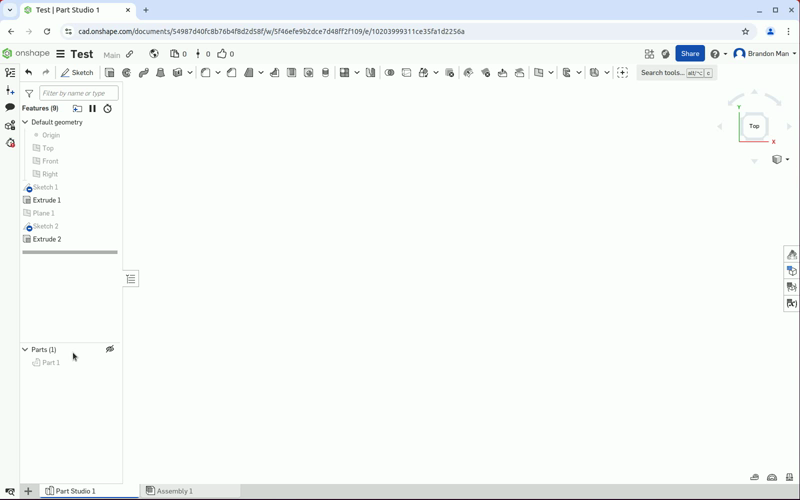
key(shift+y)
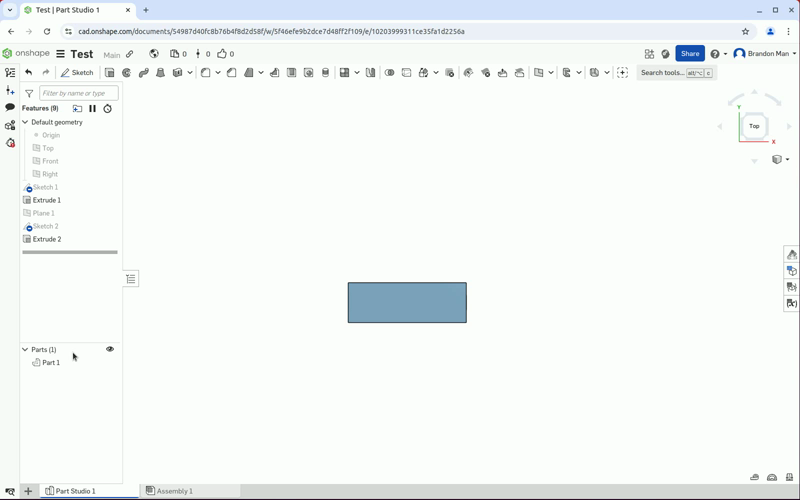
mouse_move(541, 75)
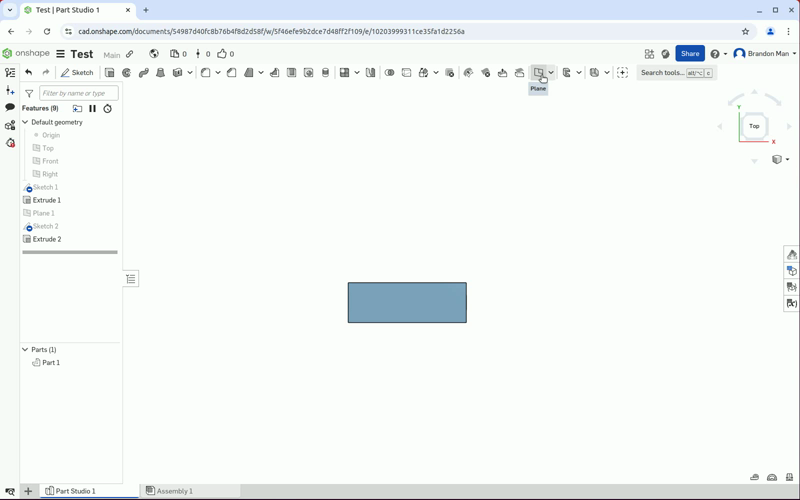
click(541, 75)
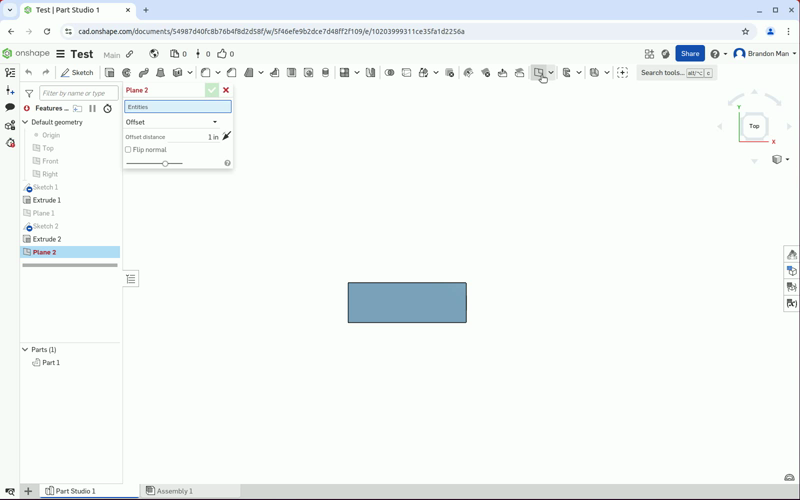
mouse_move(73, 150)
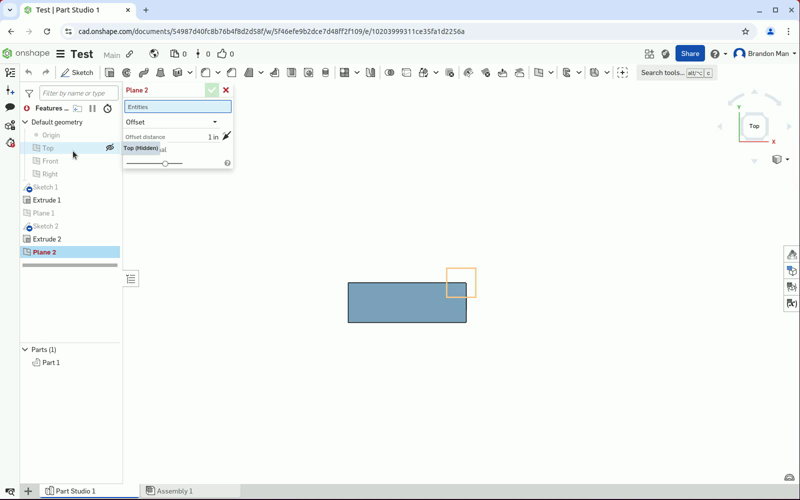
click(73, 150)
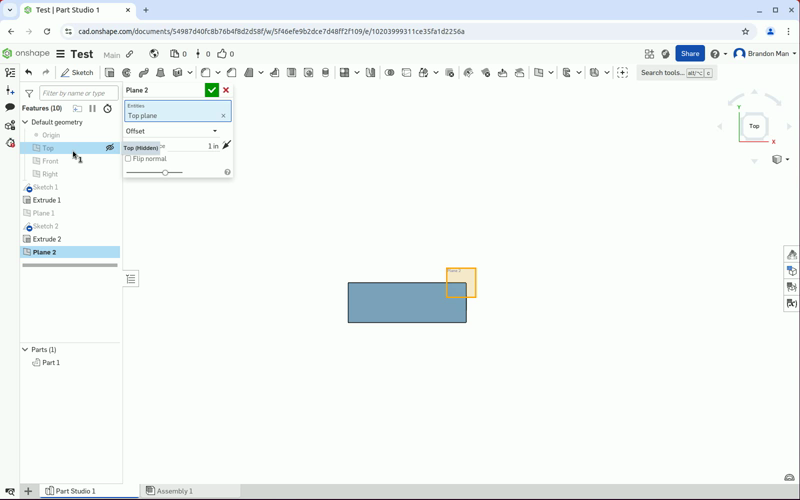
key(tab, 2)
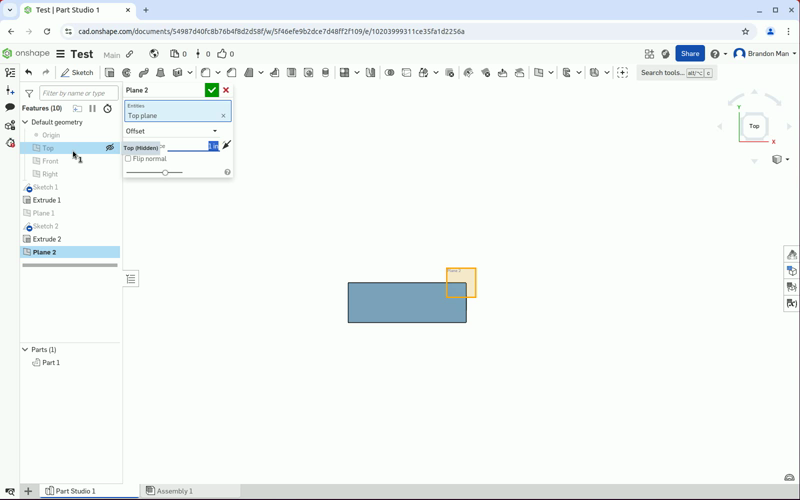
text(4.56)
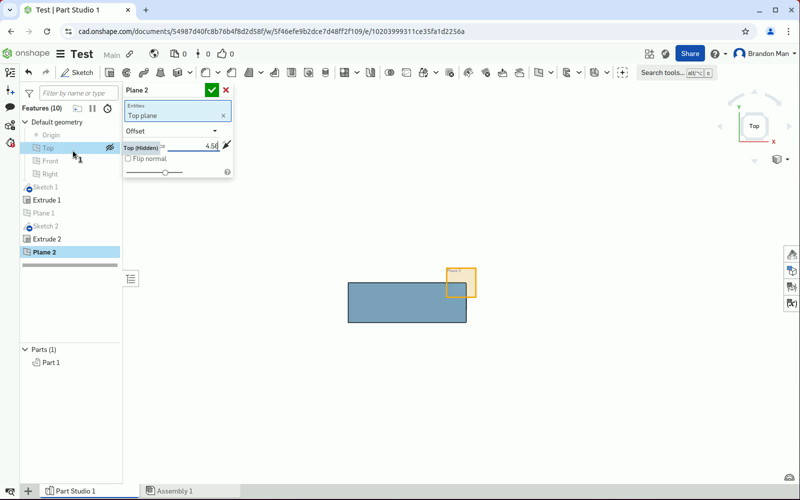
key(enter, 2)
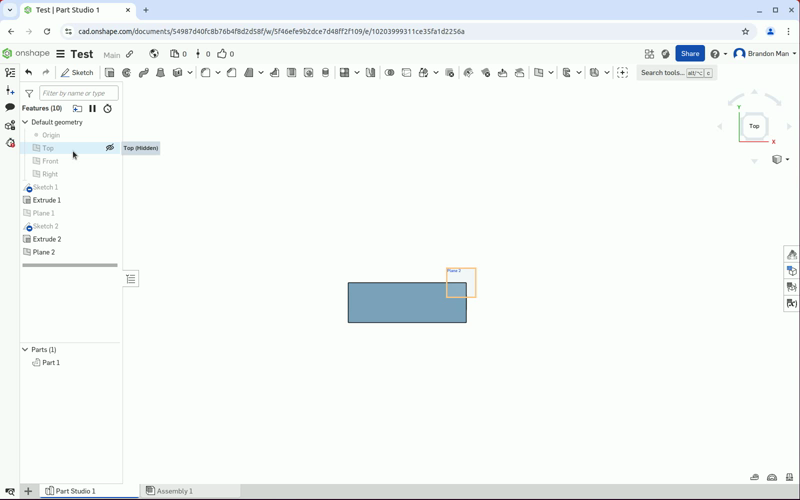
key(shift+s)
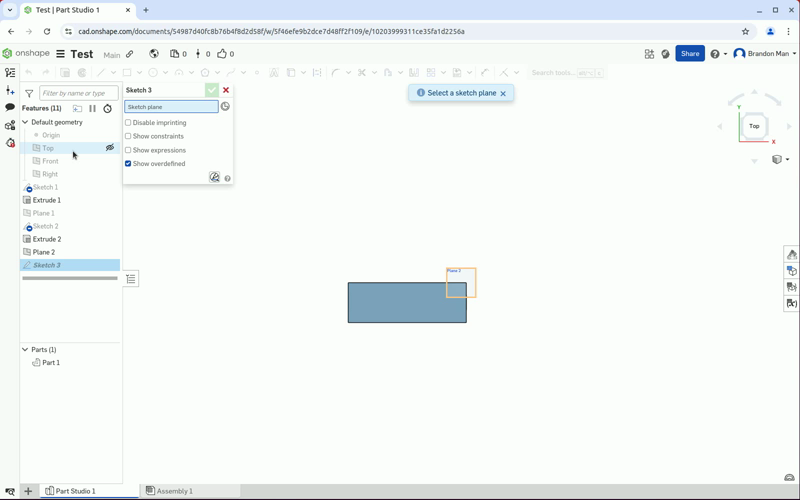
mouse_move(73, 254)
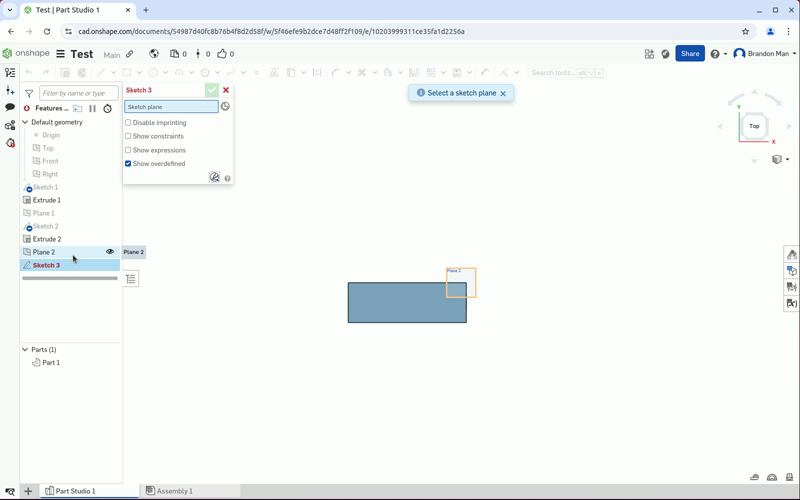
click(73, 254)
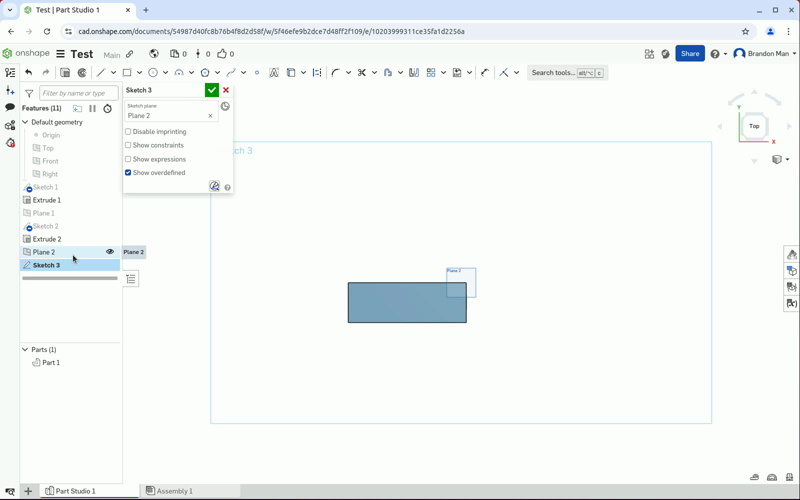
mouse_move(73, 352)
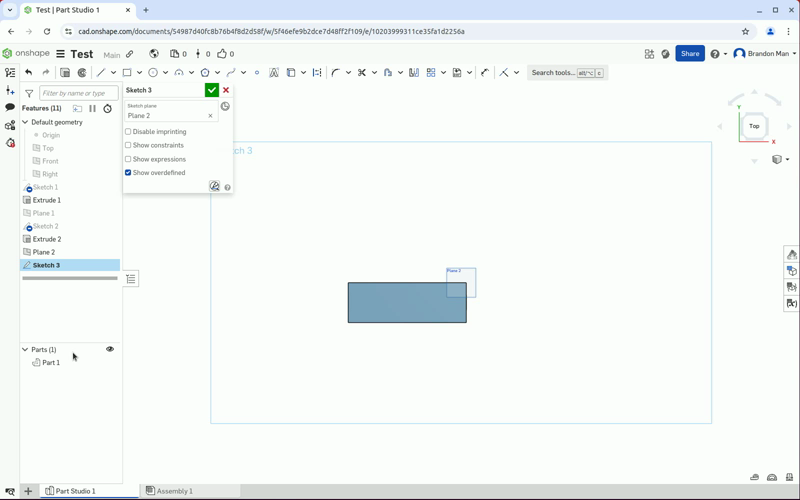
key(y)
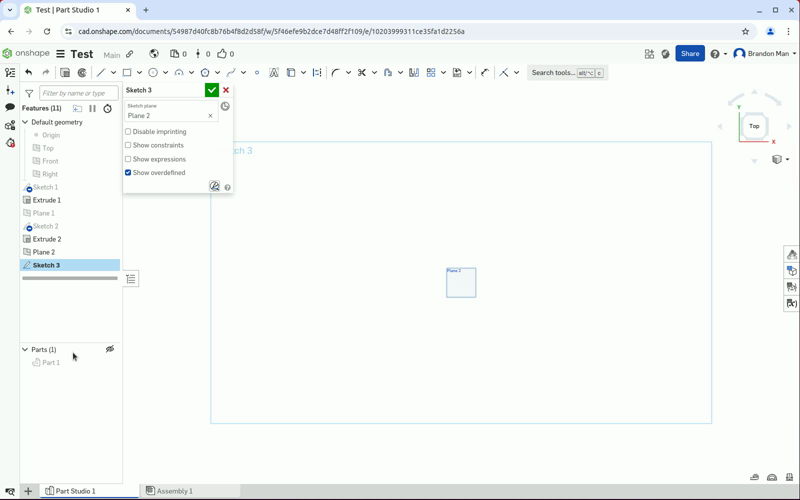
key(c)
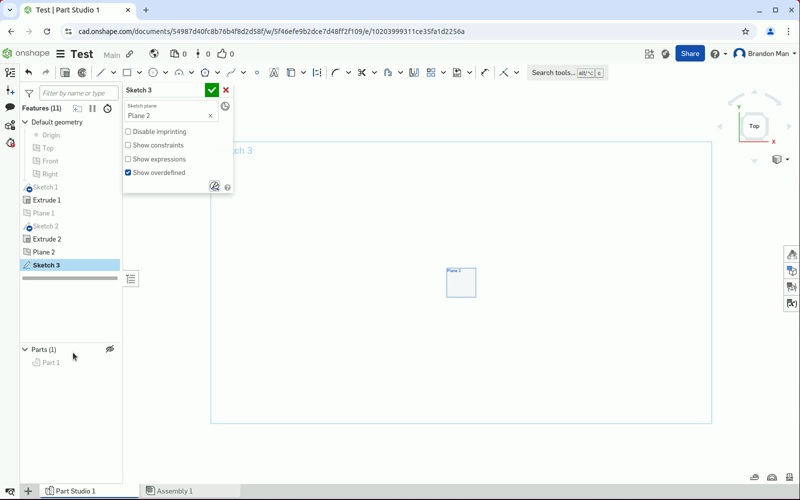
key_down(shift)
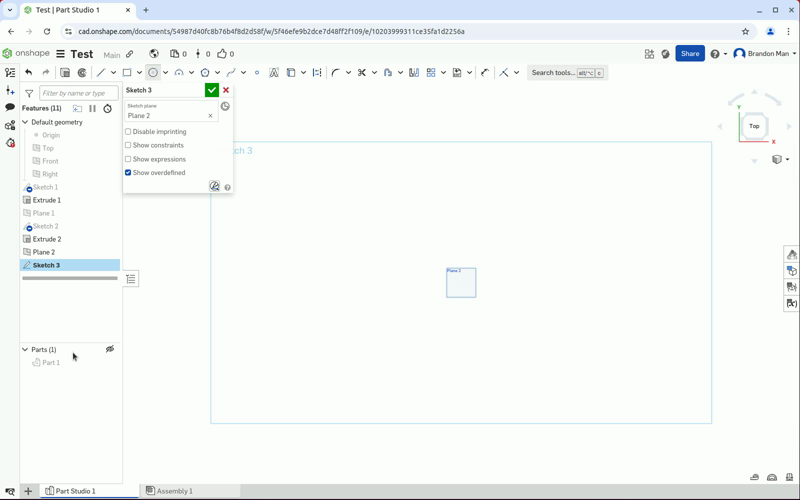
mouse_move(407, 303)
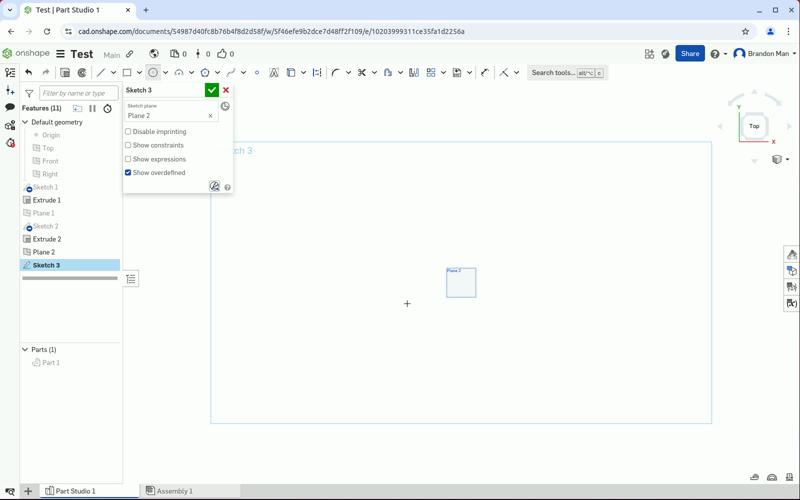
click(407, 303)
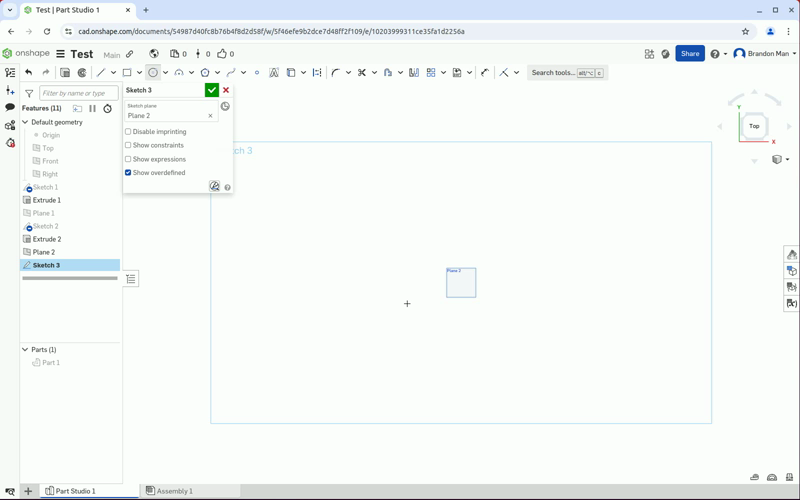
key_up(shift)
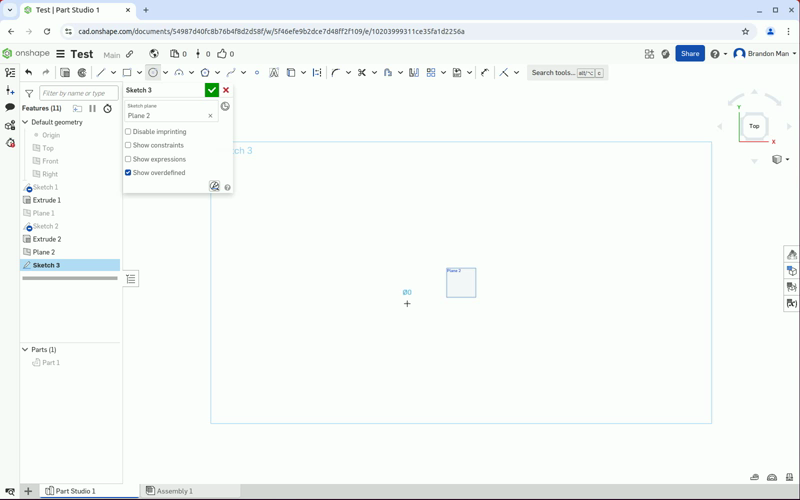
mouse_move(412, 303)
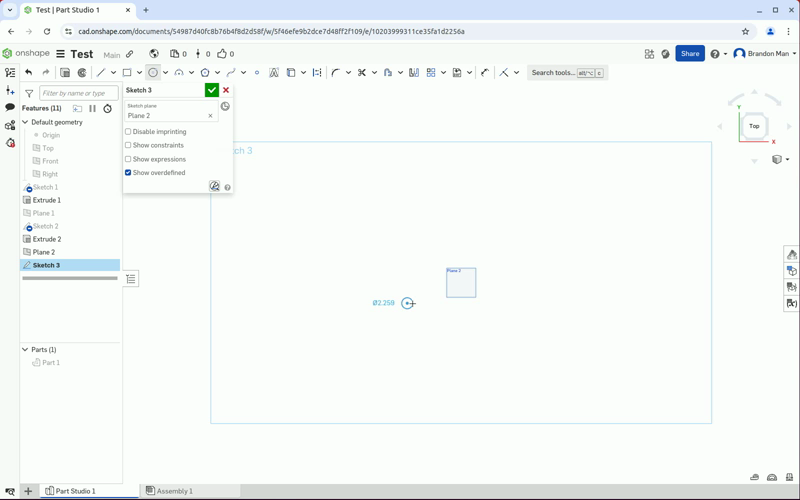
click(412, 303)
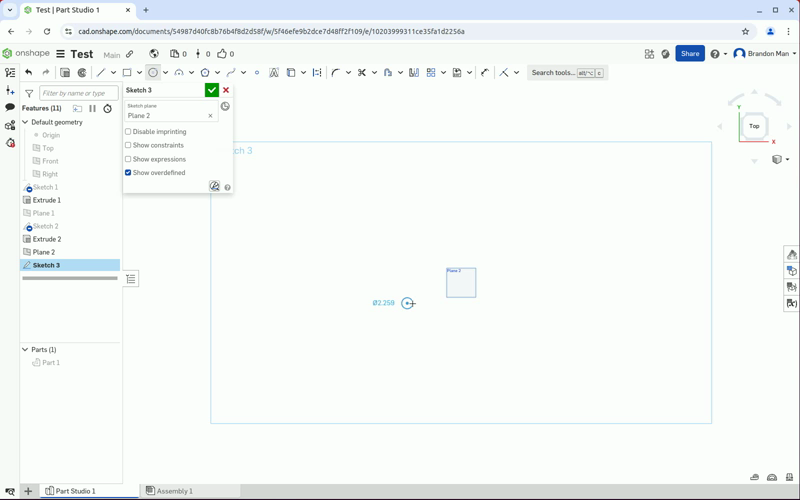
key(esc)
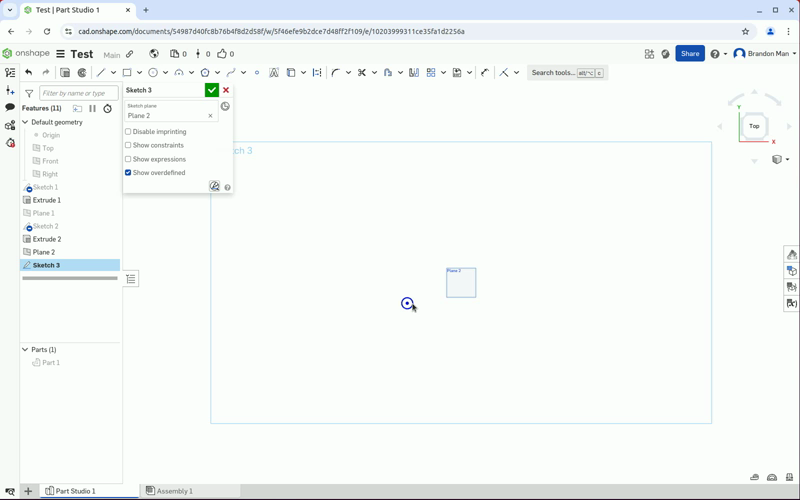
mouse_move(409, 298)
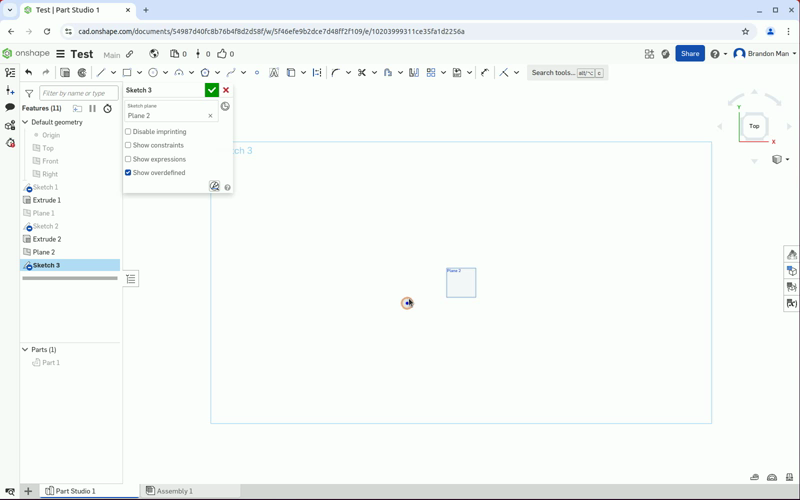
scroll(6)
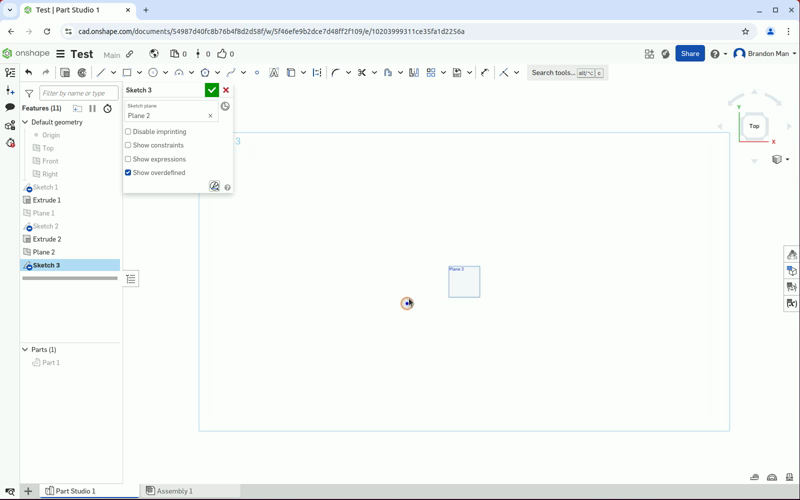
scroll(6)
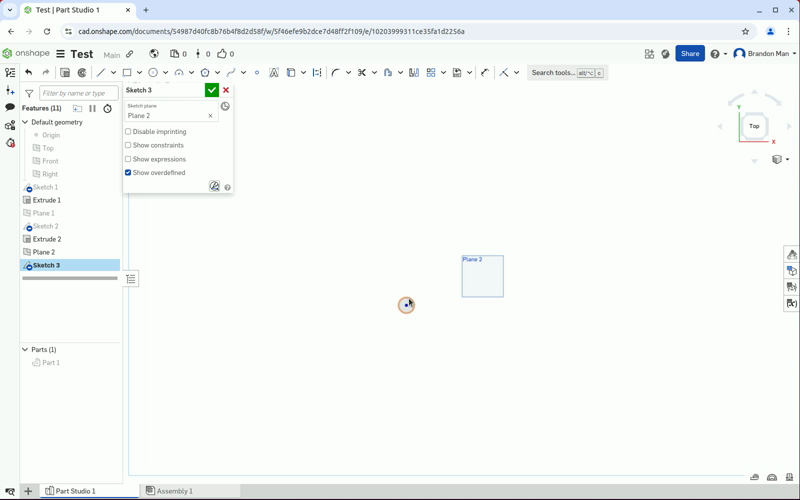
scroll(6)
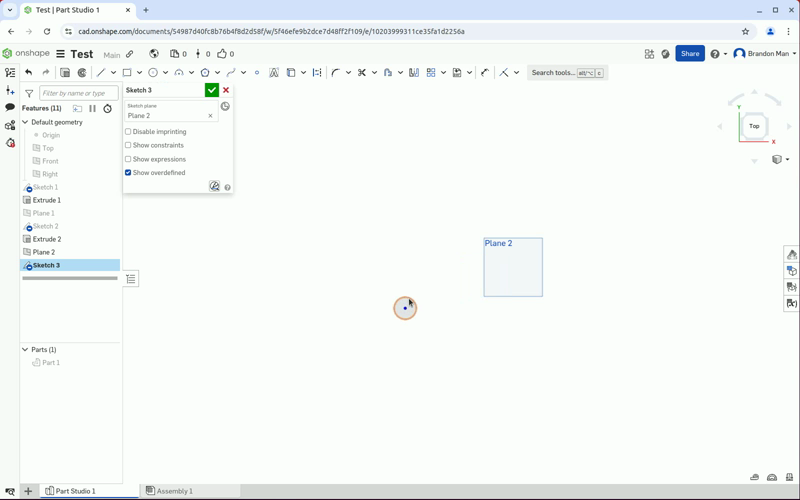
scroll(6)
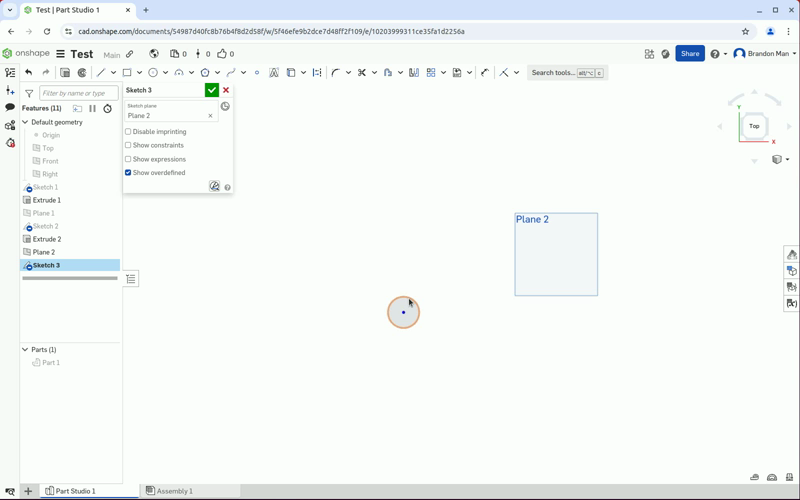
scroll(6)
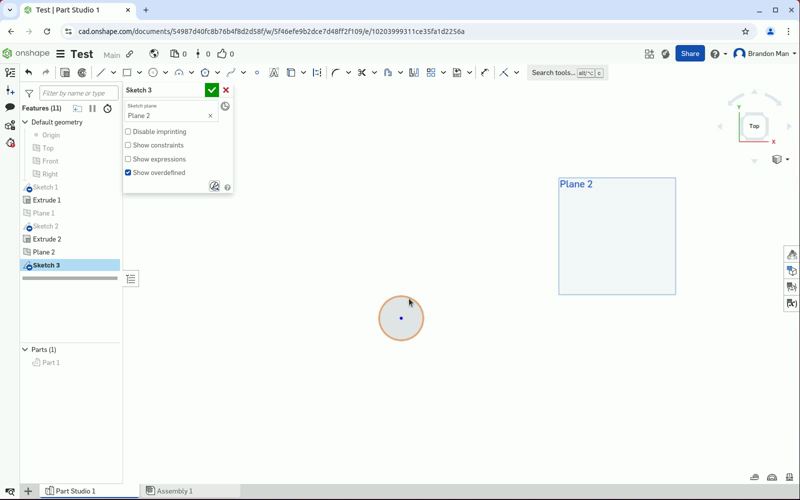
scroll(6)
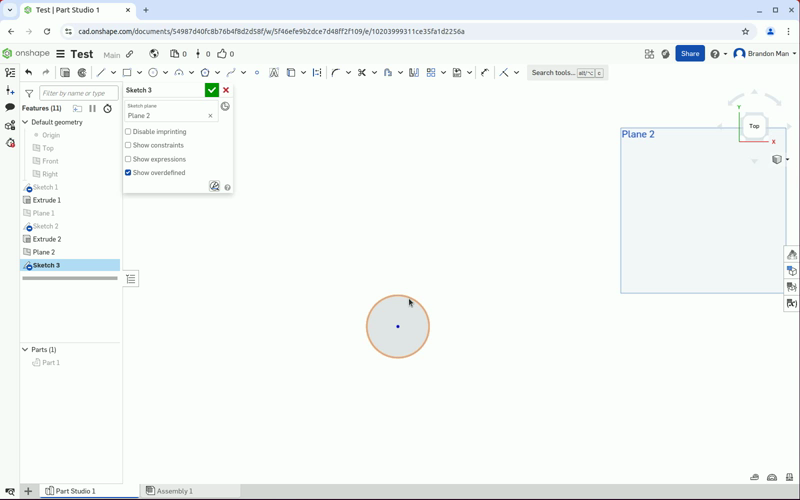
scroll(6)
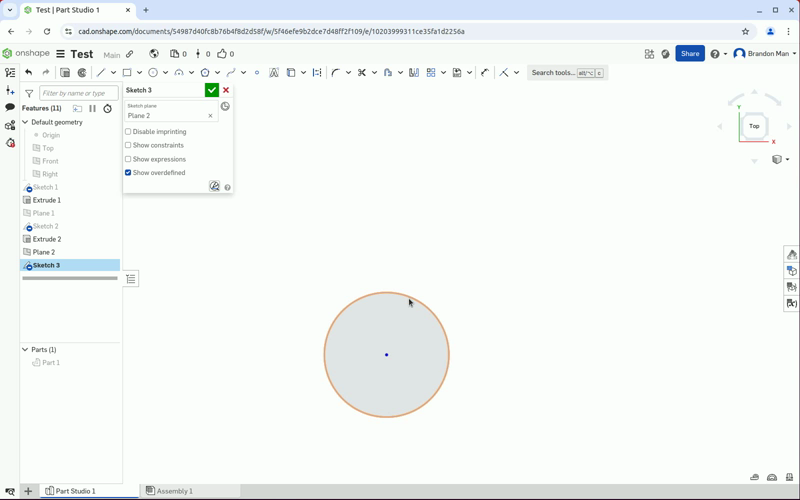
click(409, 298)
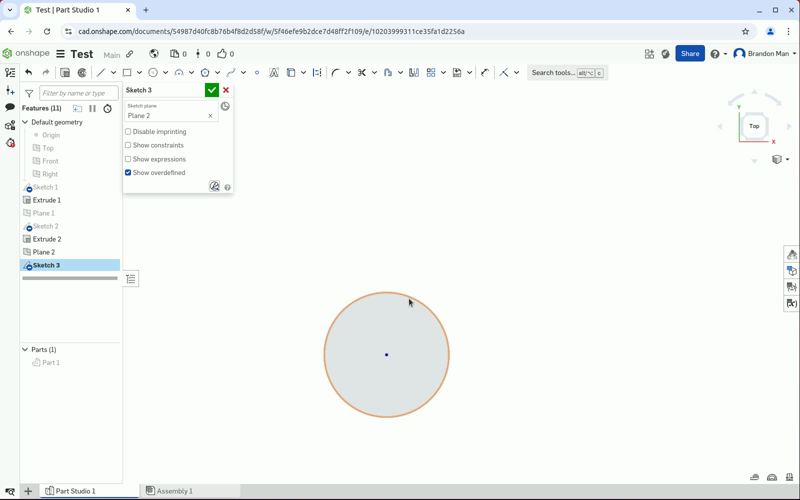
scroll(-6)
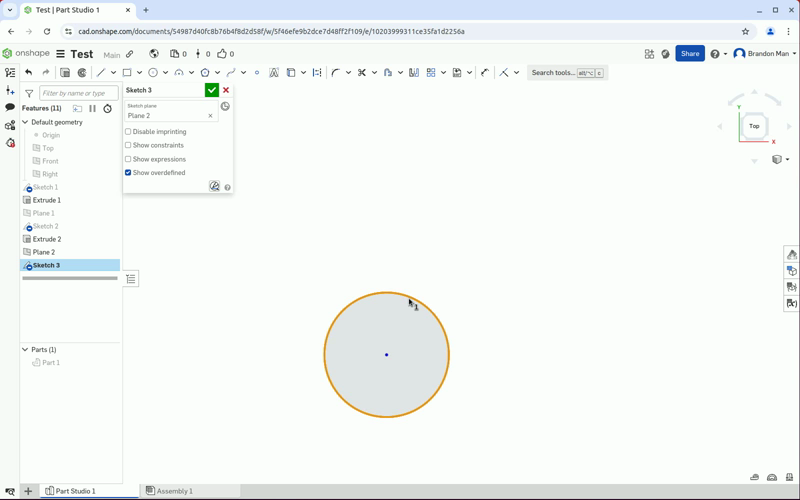
scroll(-6)
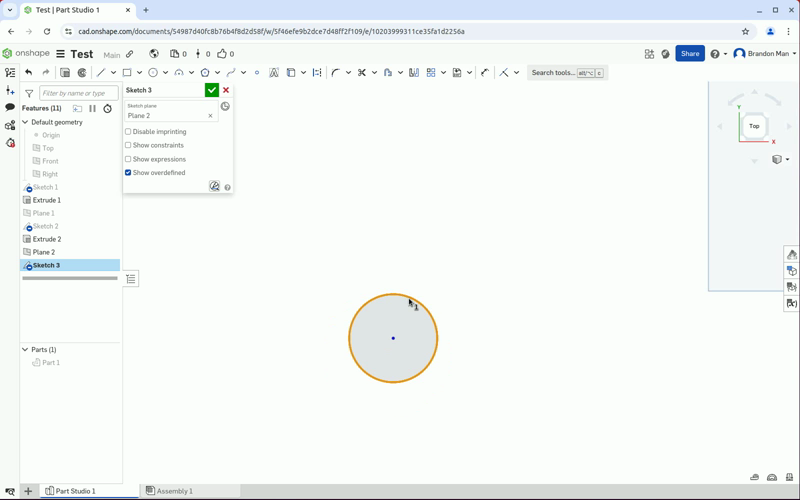
scroll(-6)
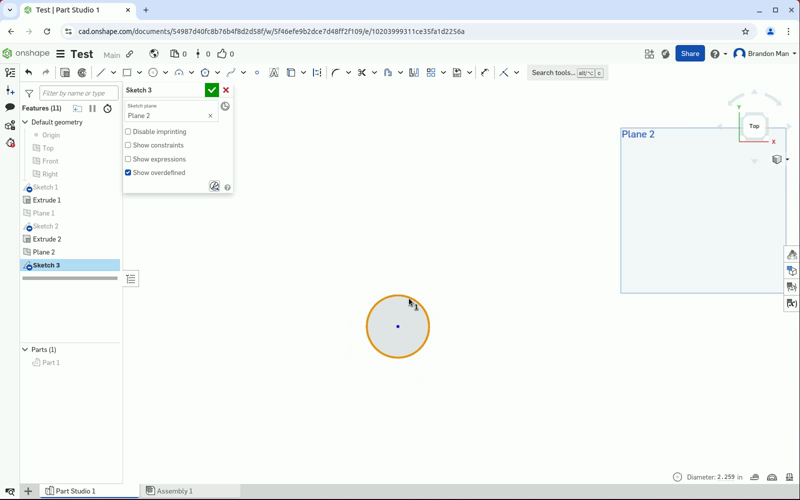
scroll(-6)
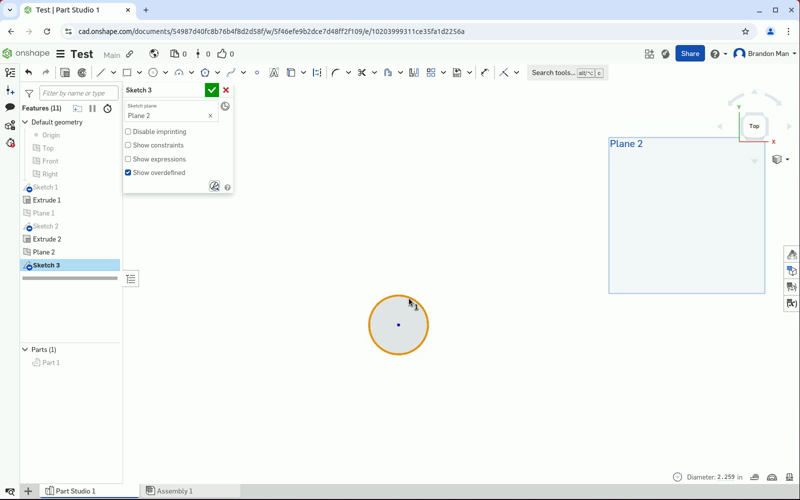
scroll(-6)
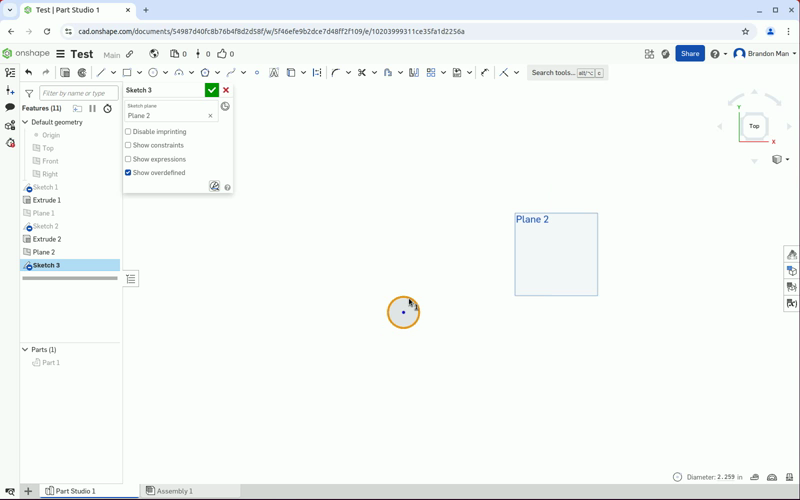
scroll(-6)
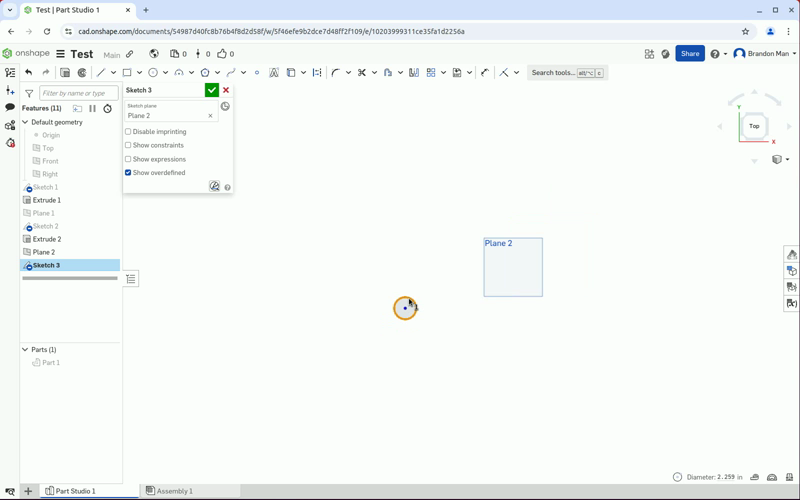
scroll(-6)
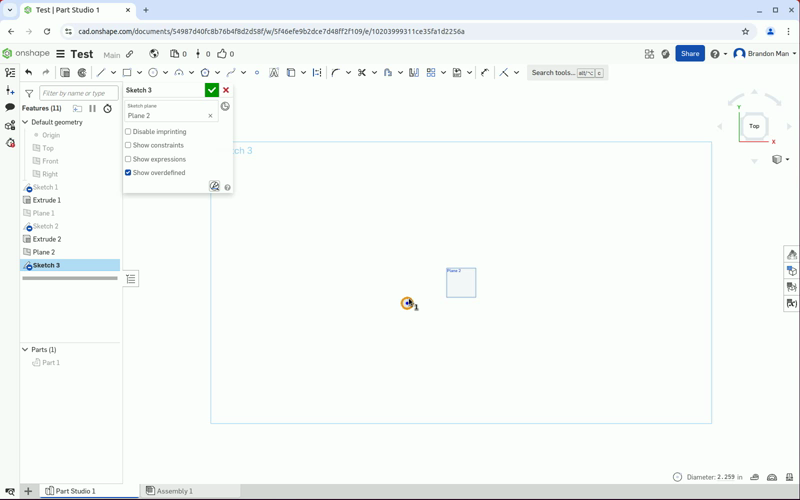
mouse_move(73, 352)
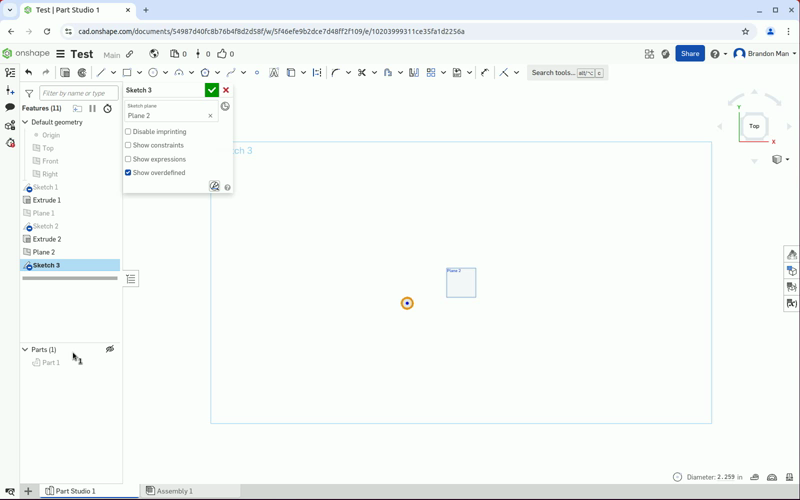
key(shift+y)
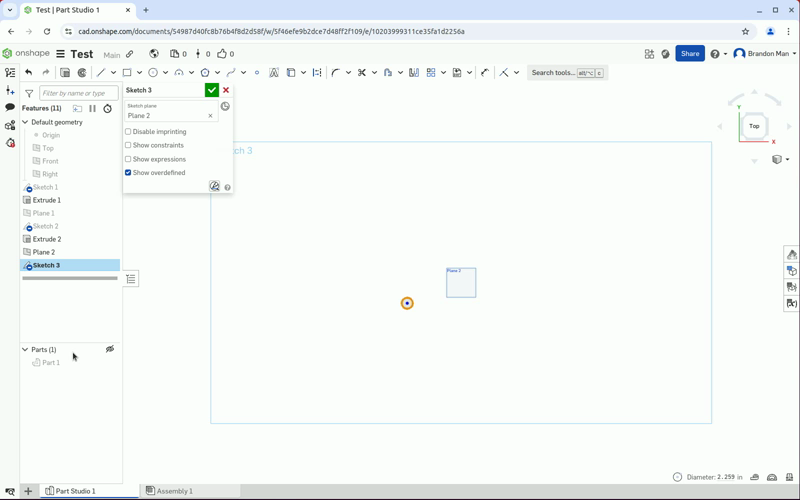
key(shift+e)
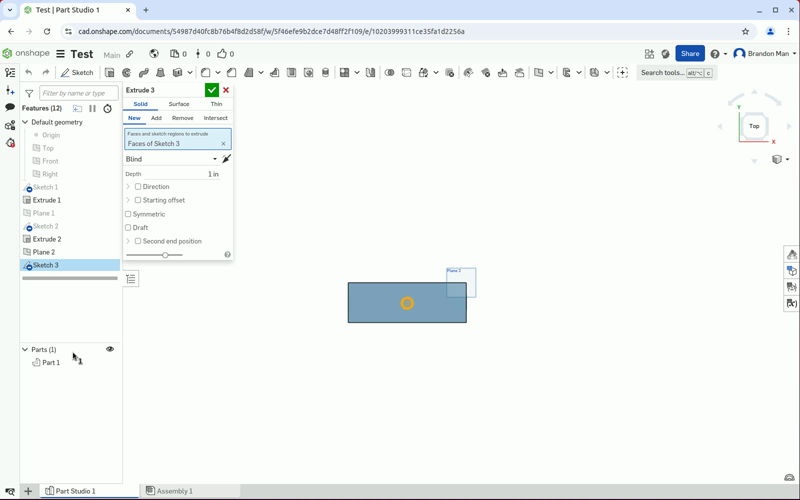
mouse_move(143, 106)
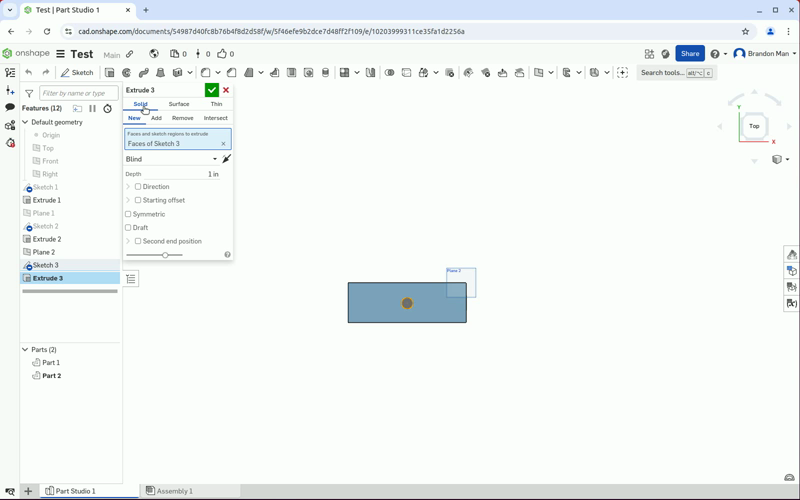
click(143, 106)
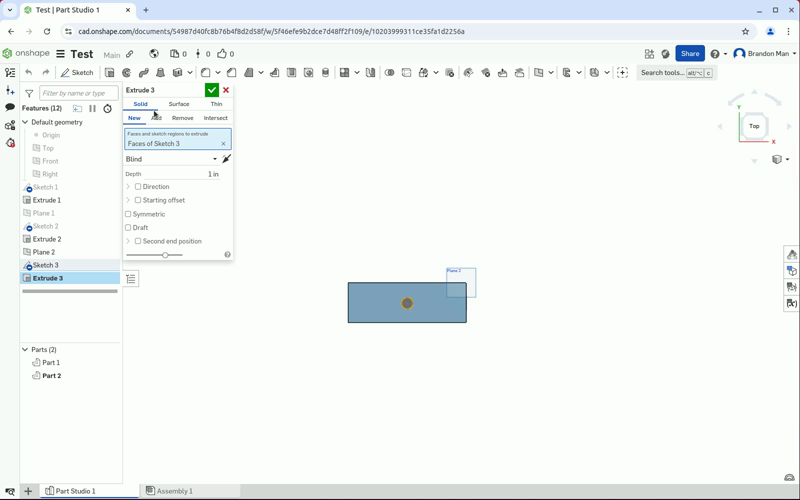
mouse_move(186, 120)
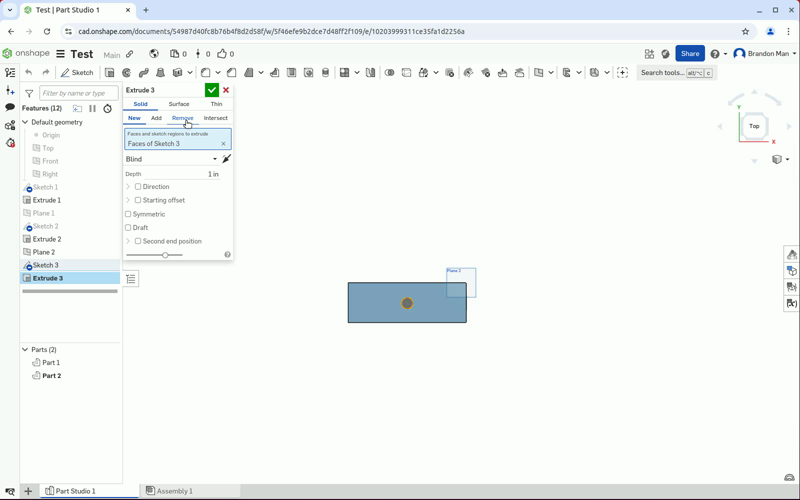
click(186, 120)
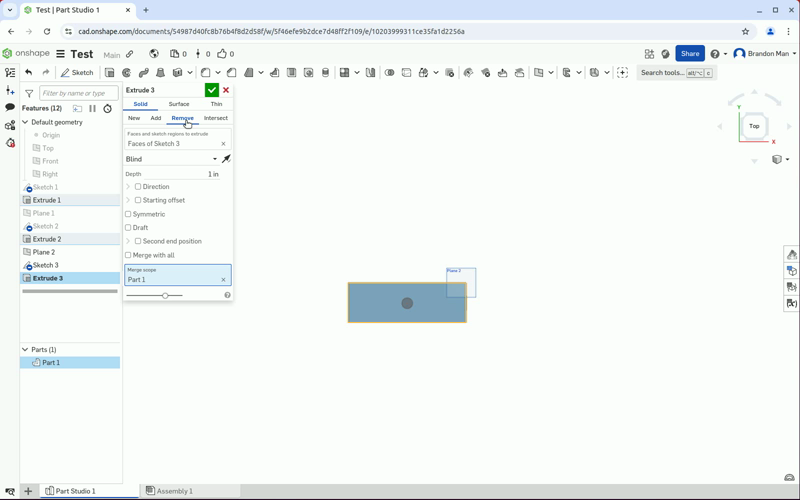
key(tab, 4)
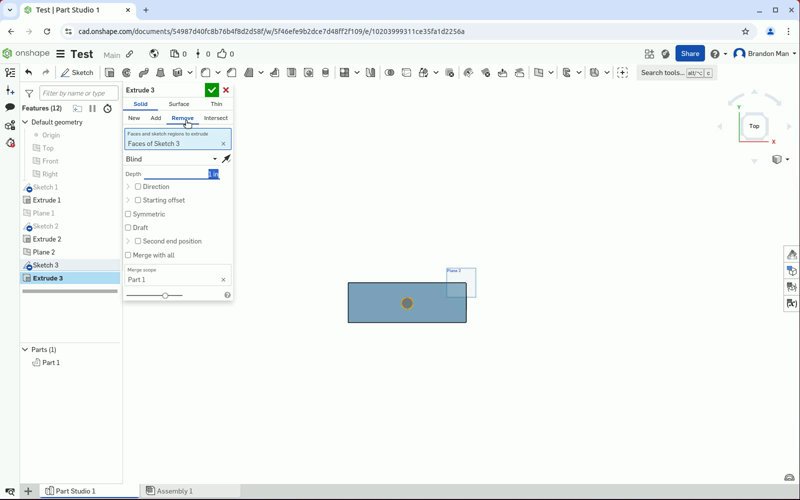
text(1.926)
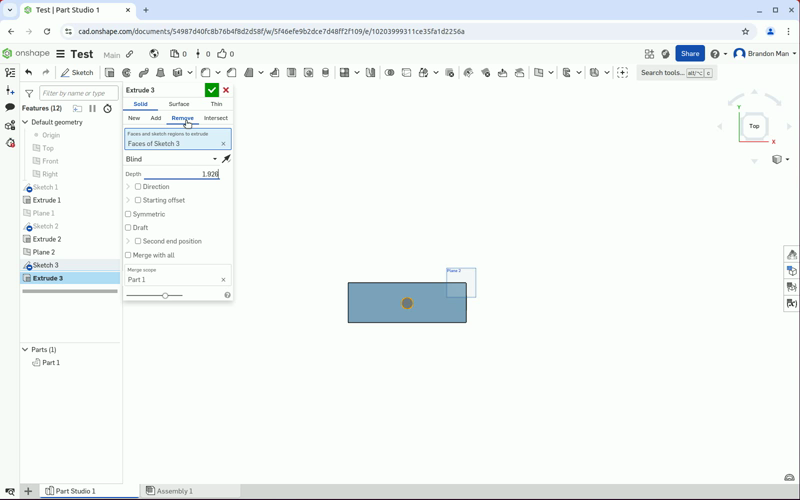
key(tab, 6)
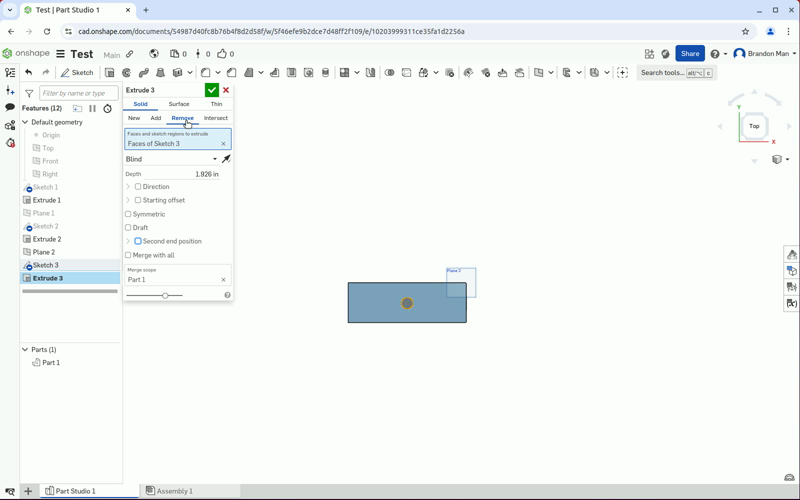
key(space)
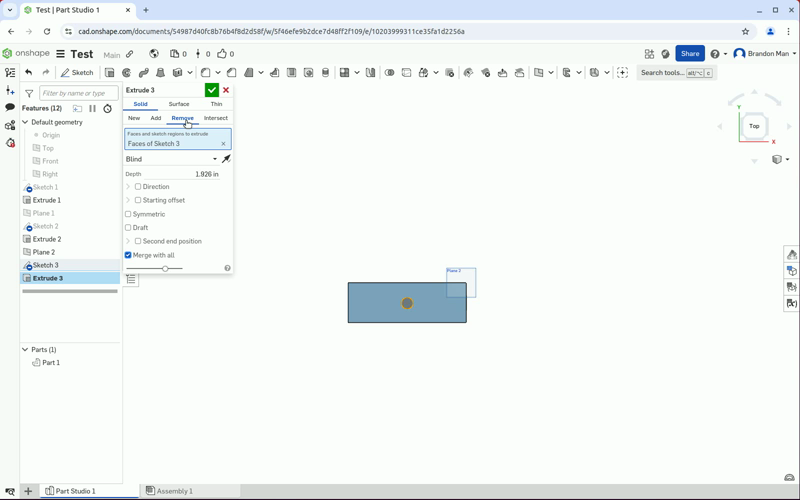
key(enter)
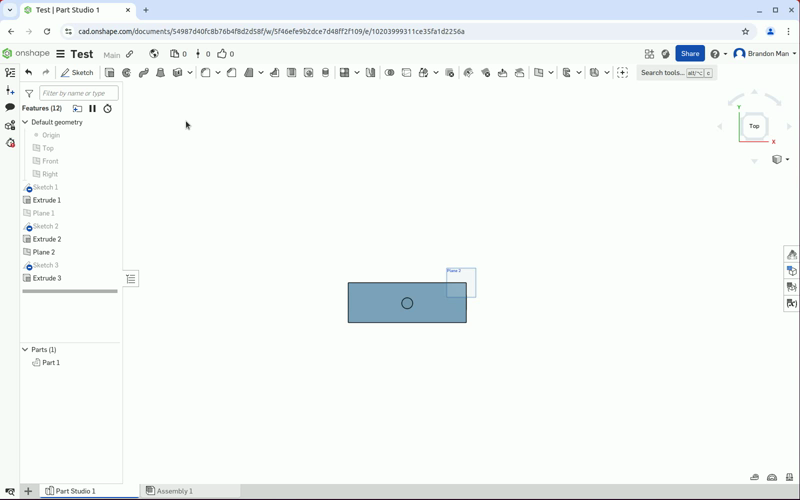
key(shift+h)
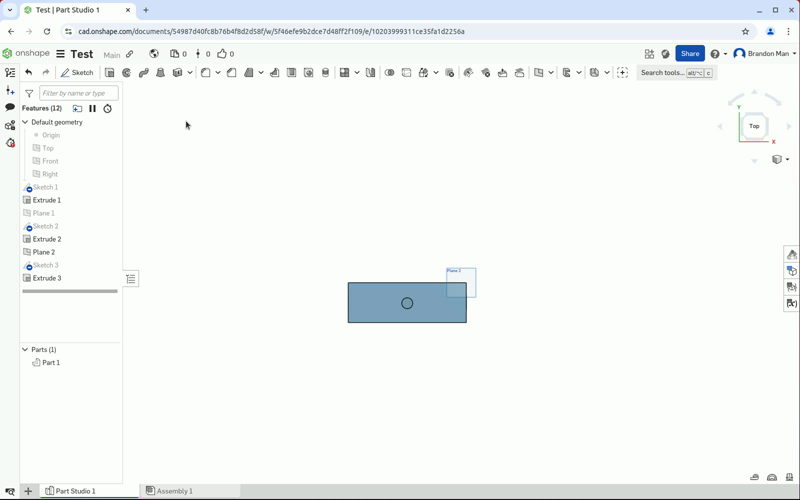
key(shift+h)
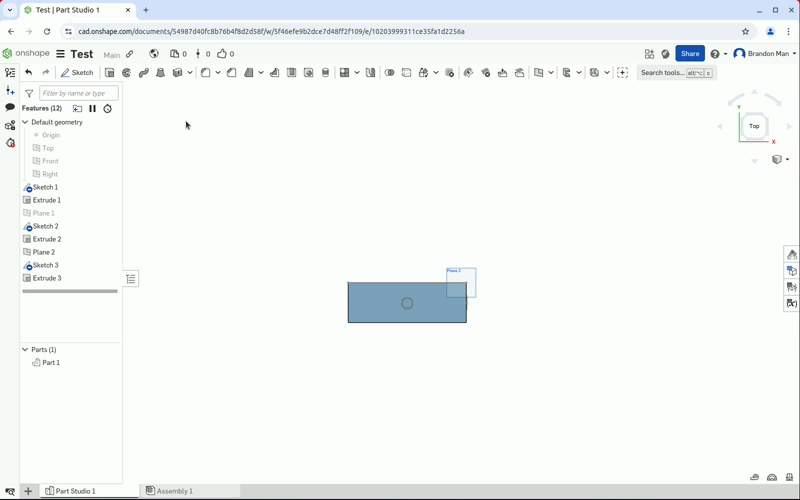
key(shift+7)
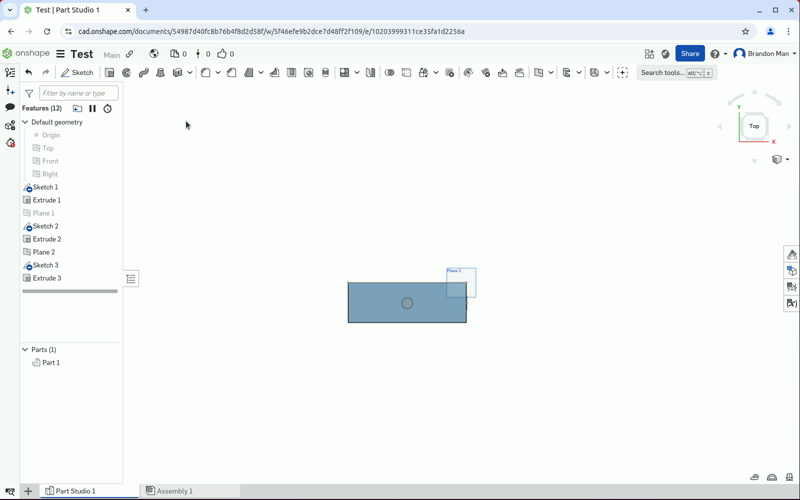
key(up, 3)
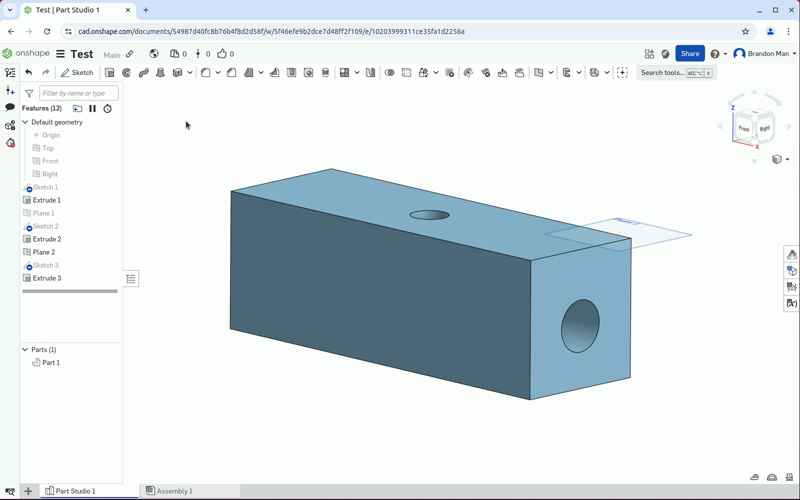
key(left, 3)
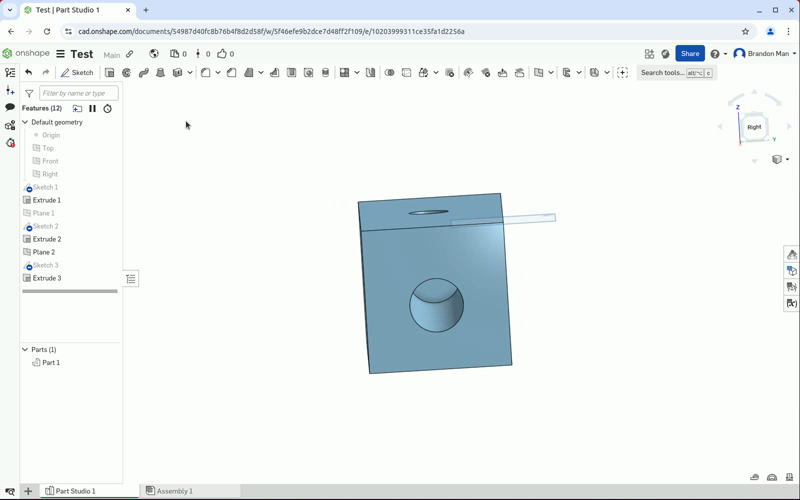
key(right, 3)
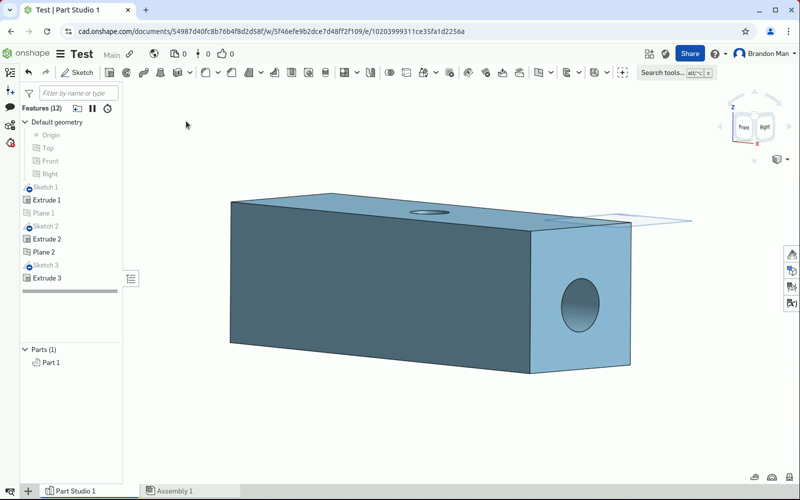
key(down, 3)
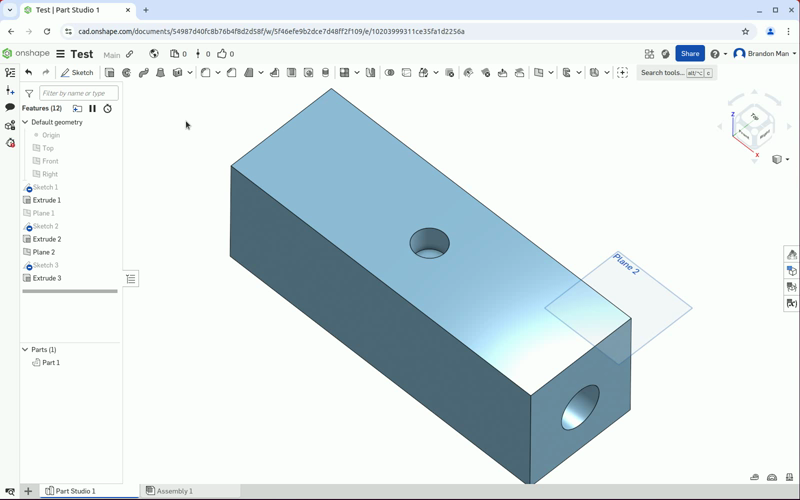
mouse_move(73, 189)
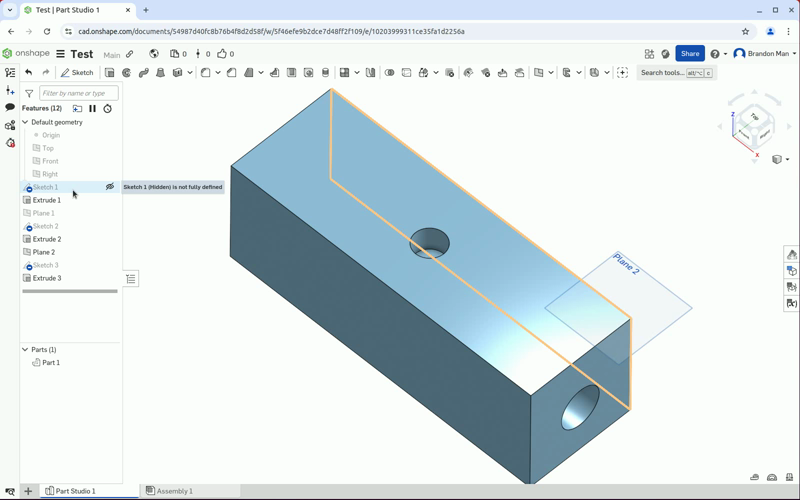
click(73, 189)